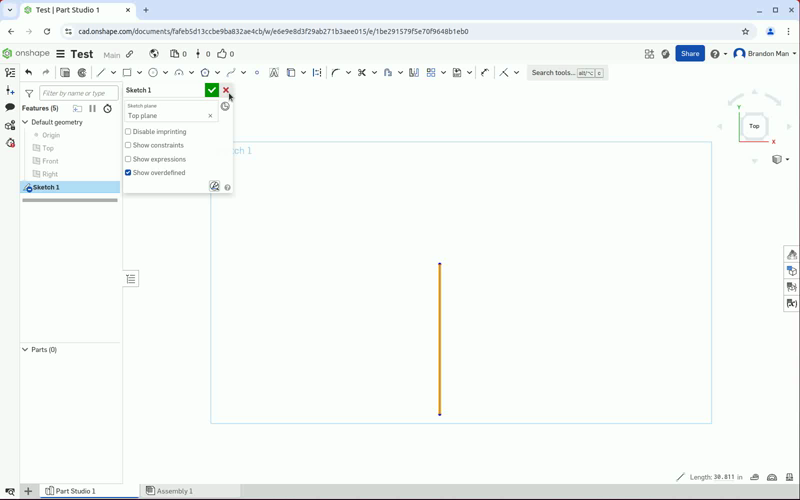
key(shift+h)
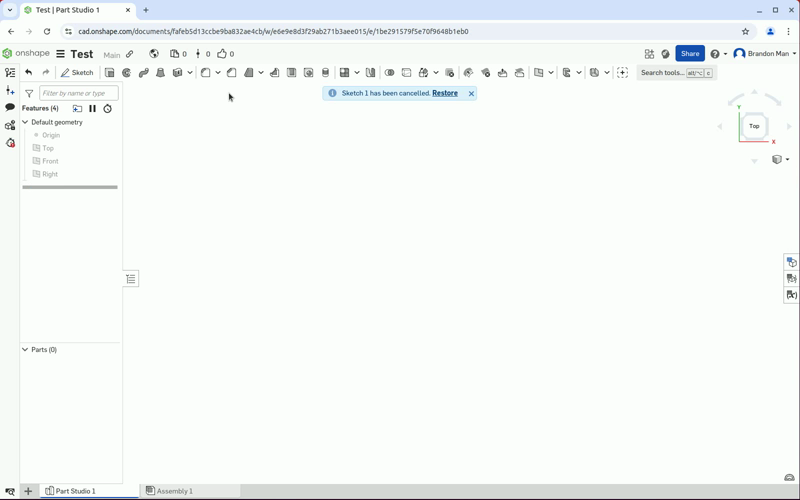
mouse_move(73, 352)
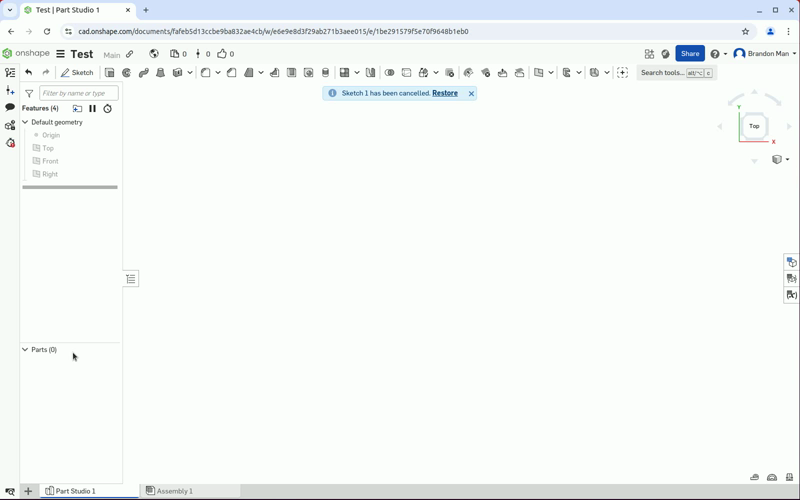
key(y)
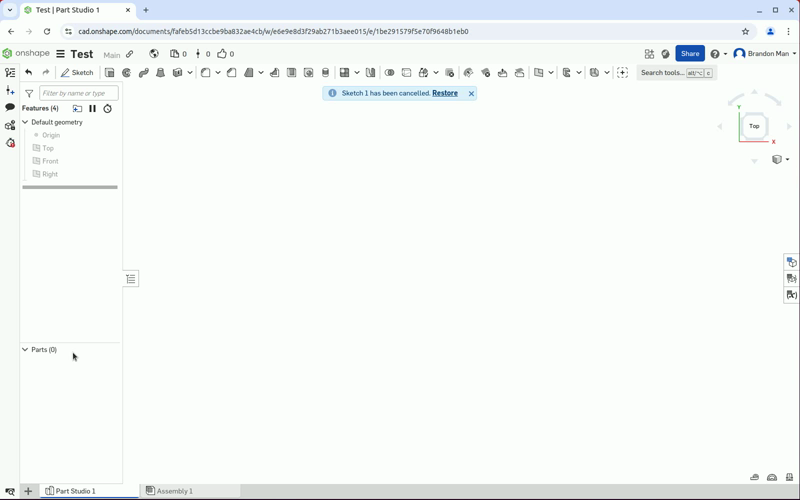
key(shift+p)
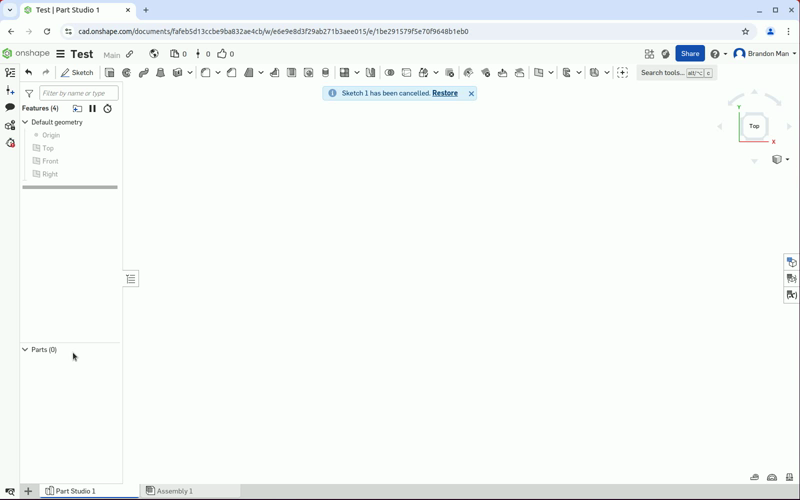
key(space)
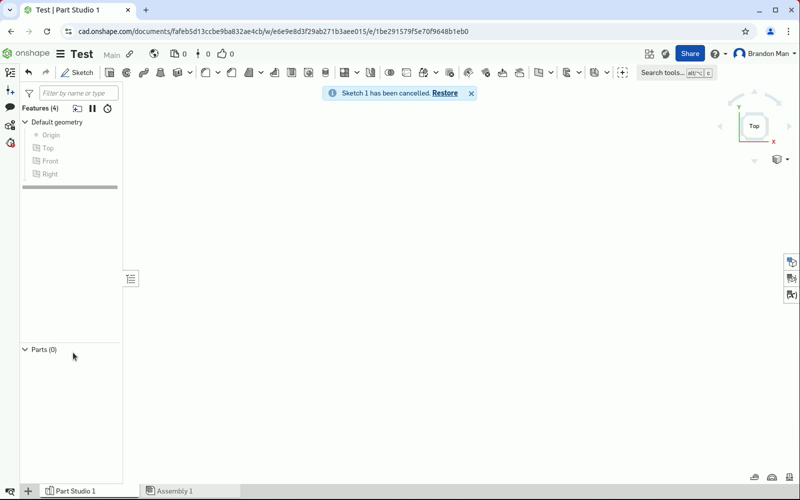
key_down(shift)
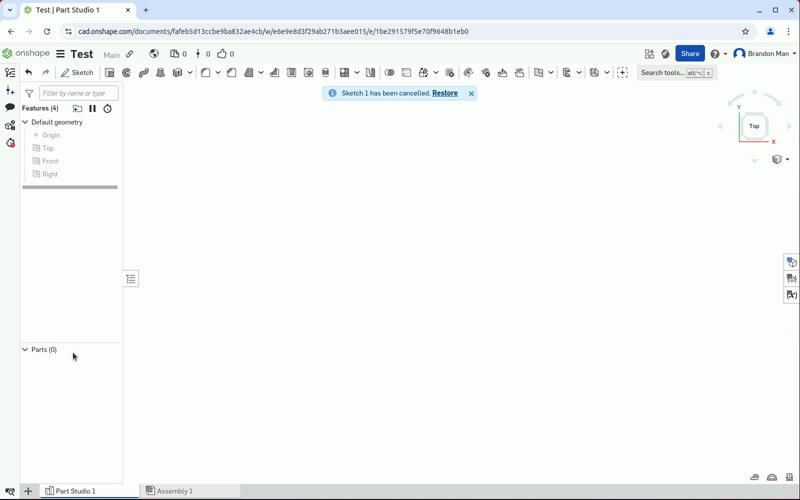
key(up)
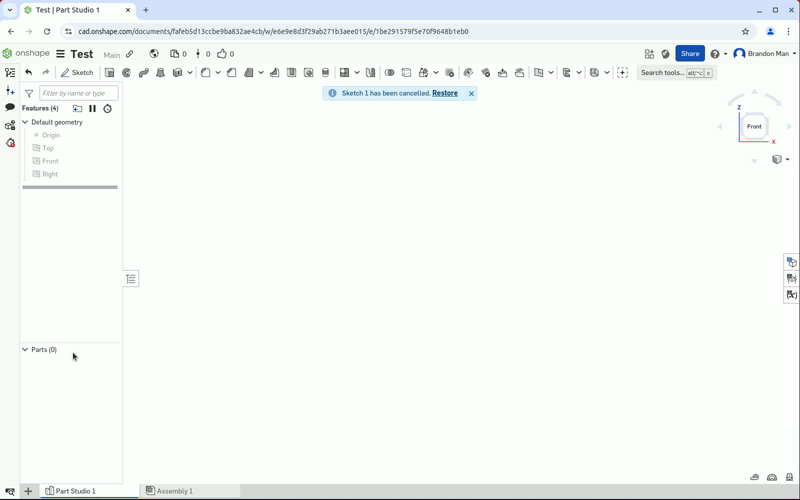
key_up(shift)
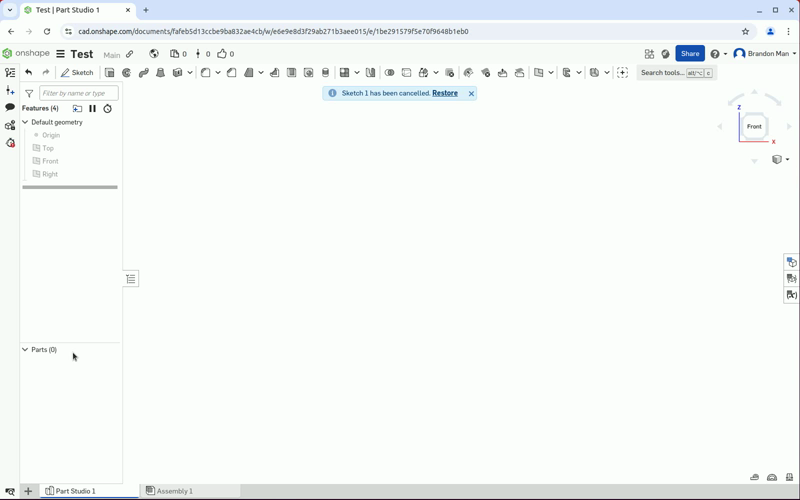
mouse_move(73, 352)
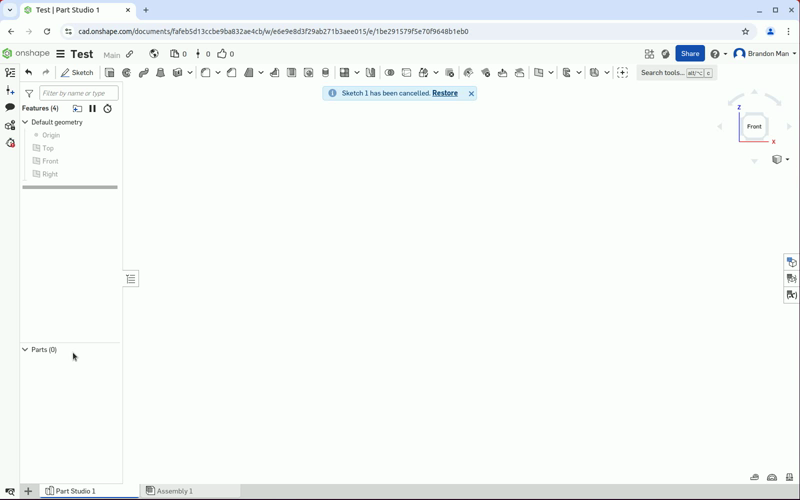
key(shift+y)
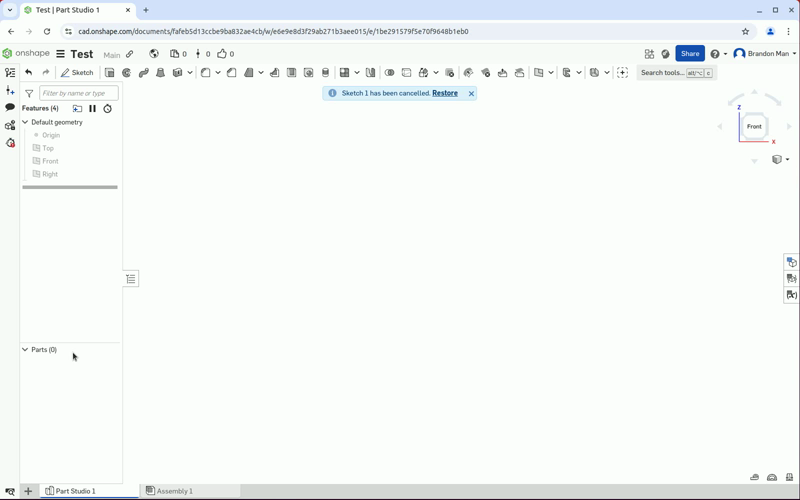
key(shift+s)
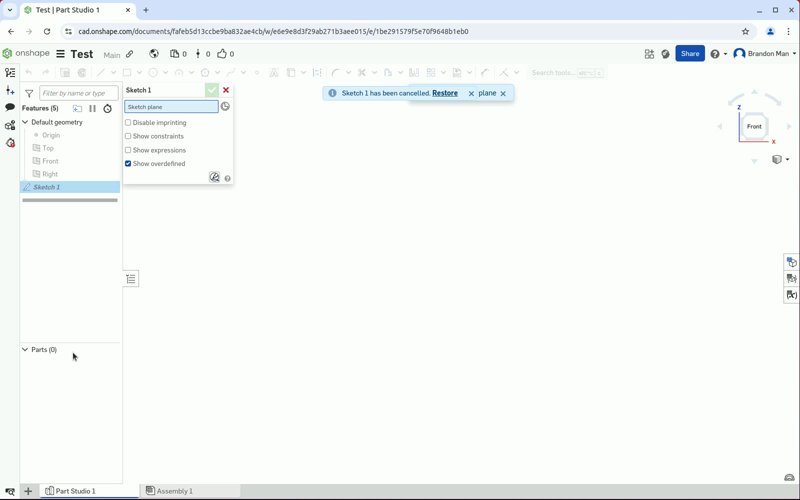
mouse_move(73, 163)
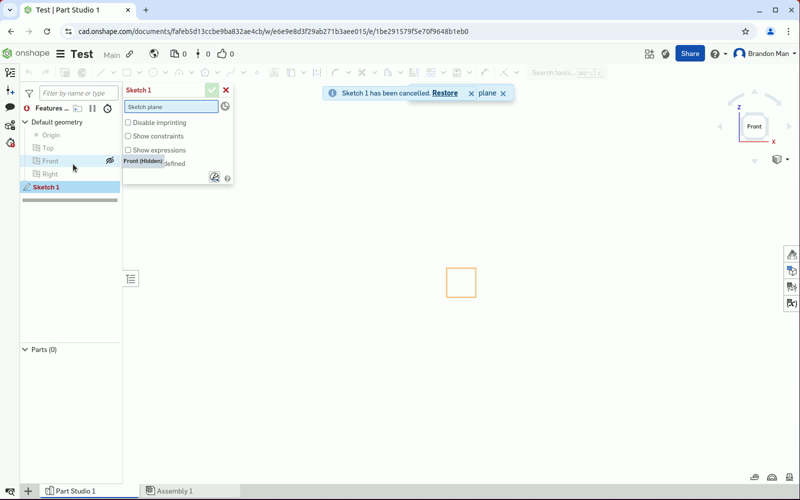
click(73, 163)
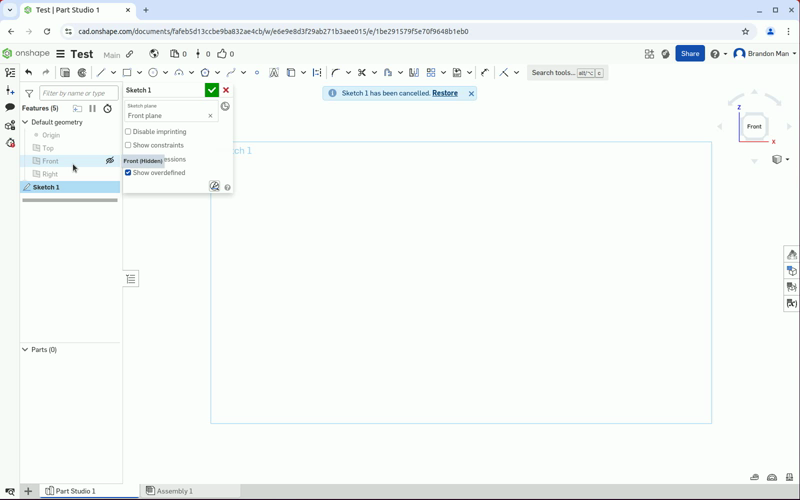
mouse_move(73, 352)
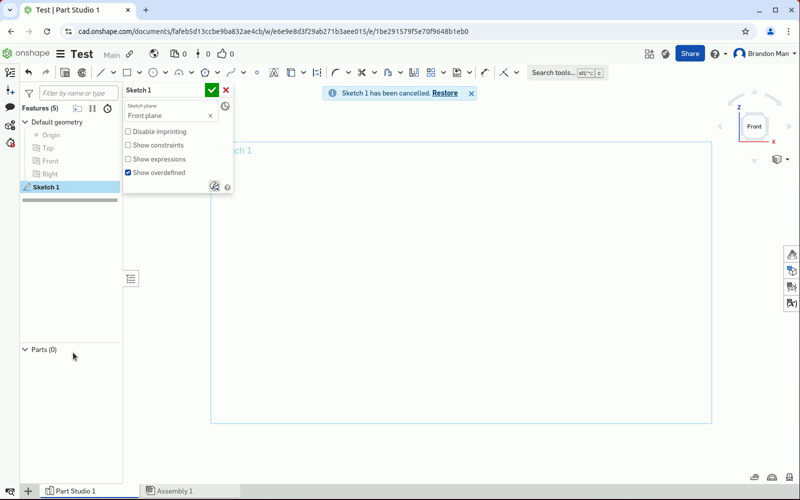
key(y)
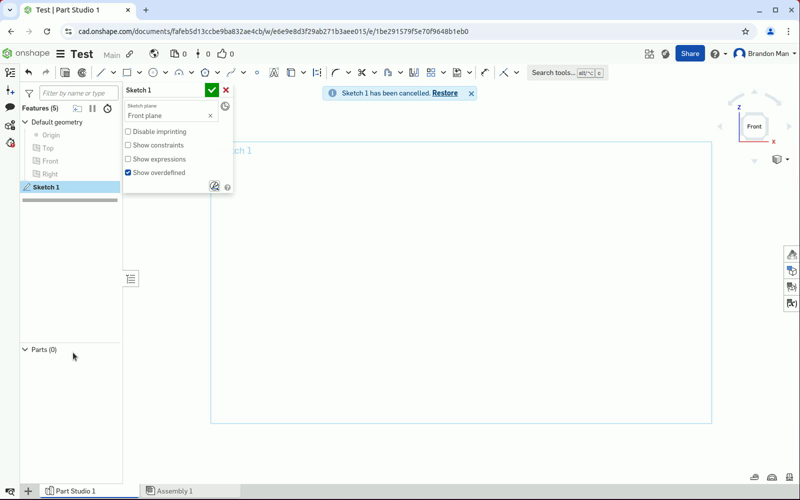
key(a)
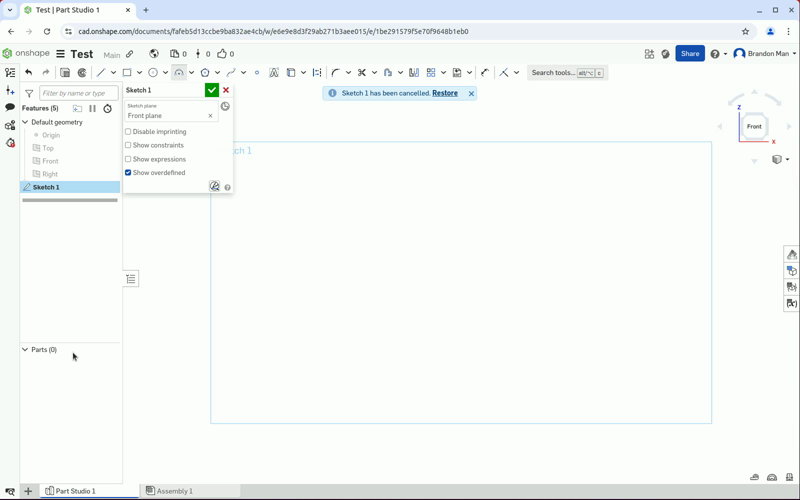
key_down(shift)
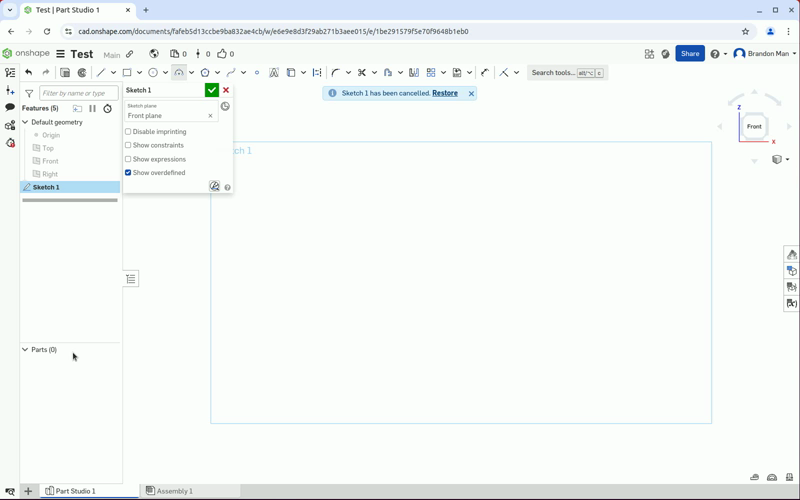
mouse_move(399, 319)
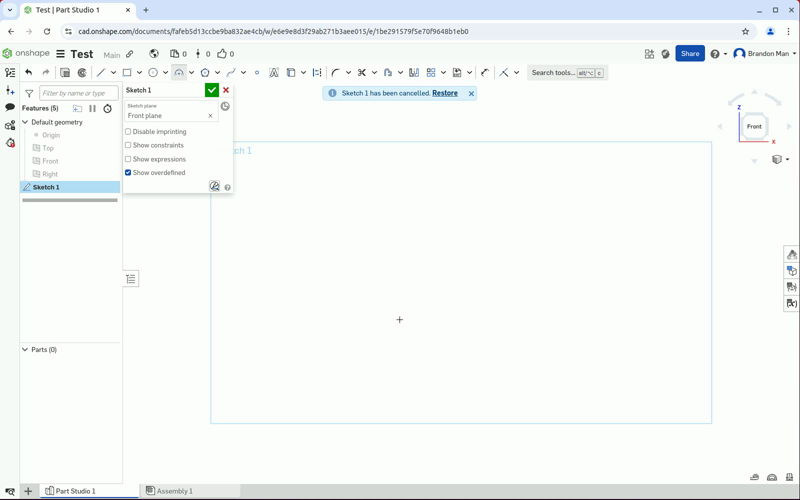
click(399, 319)
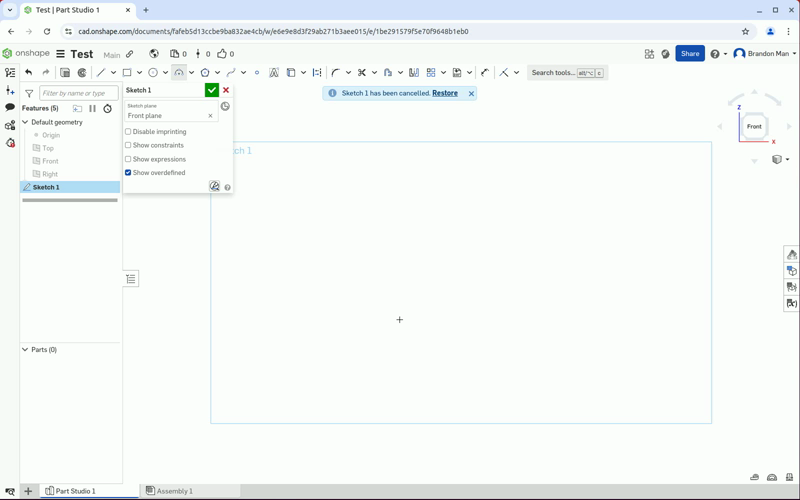
key_up(shift)
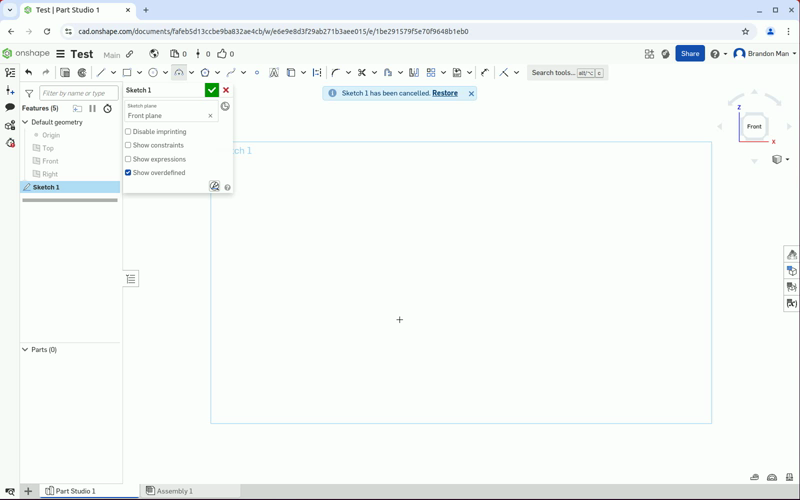
key_down(shift)
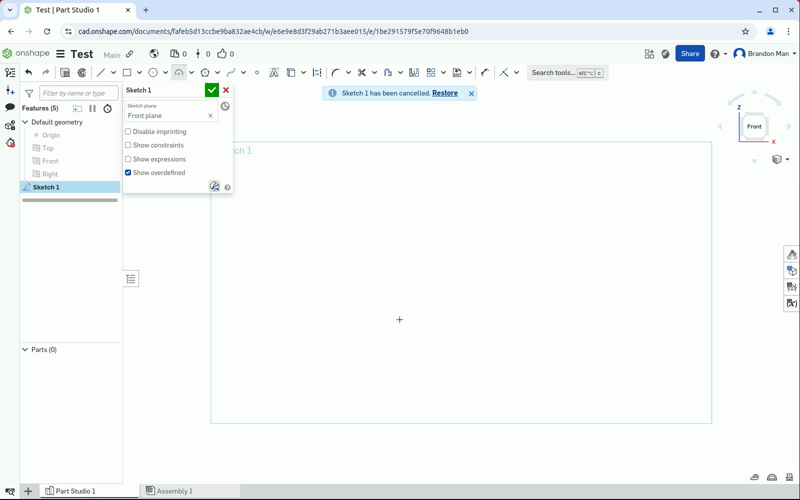
mouse_move(412, 332)
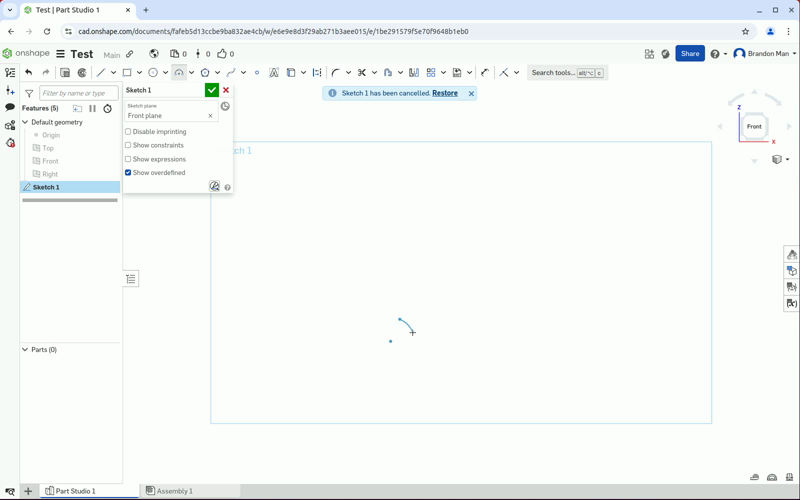
click(412, 332)
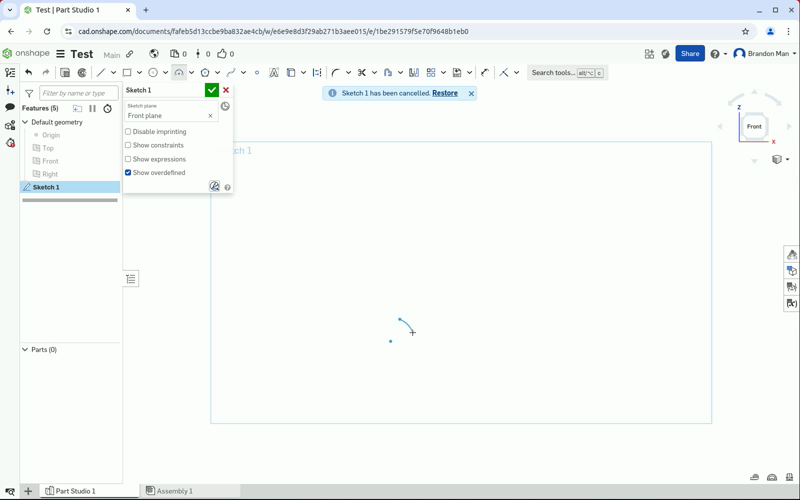
mouse_move(403, 328)
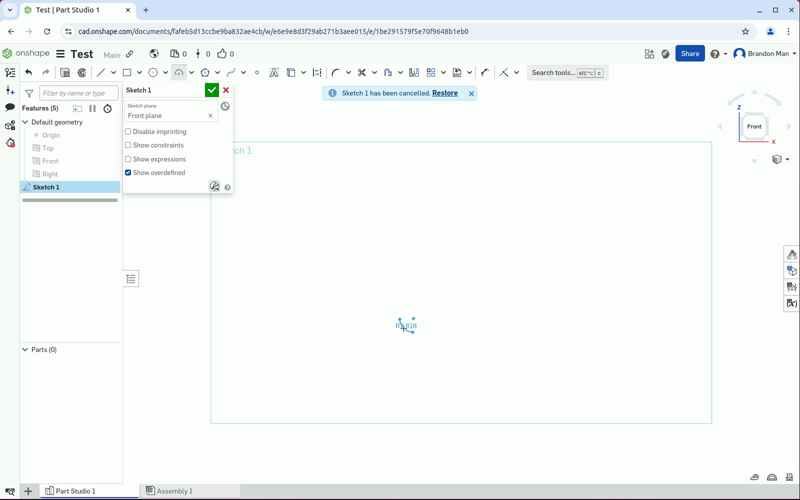
click(403, 328)
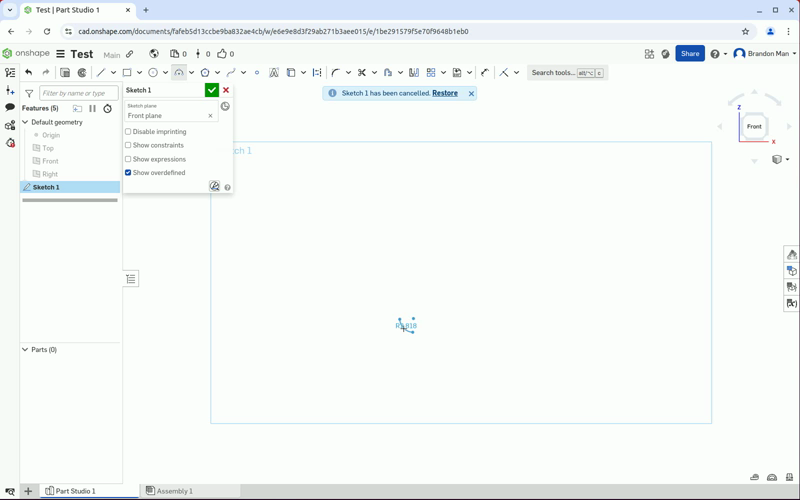
key_up(shift)
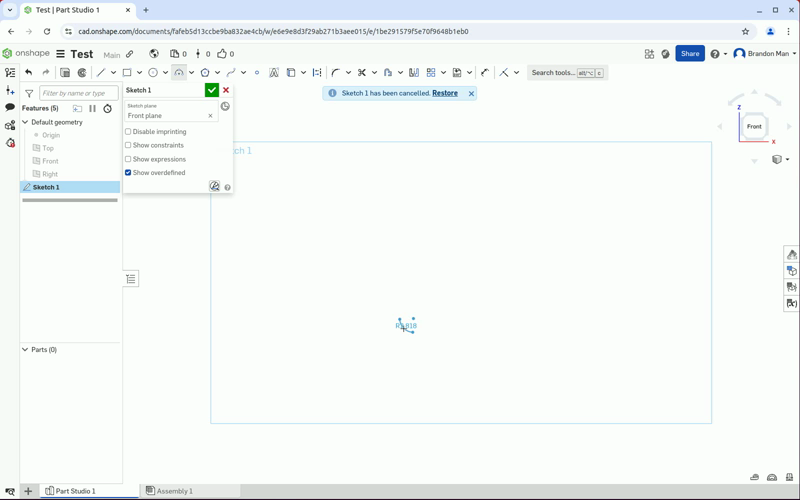
key(esc)
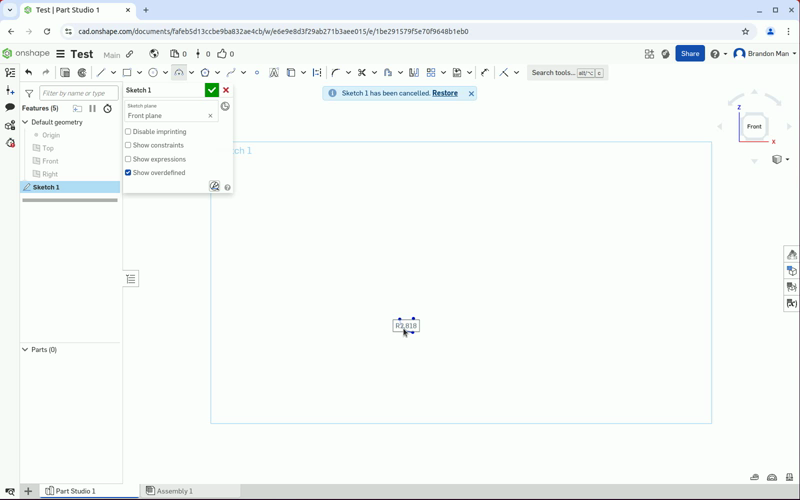
key(l)
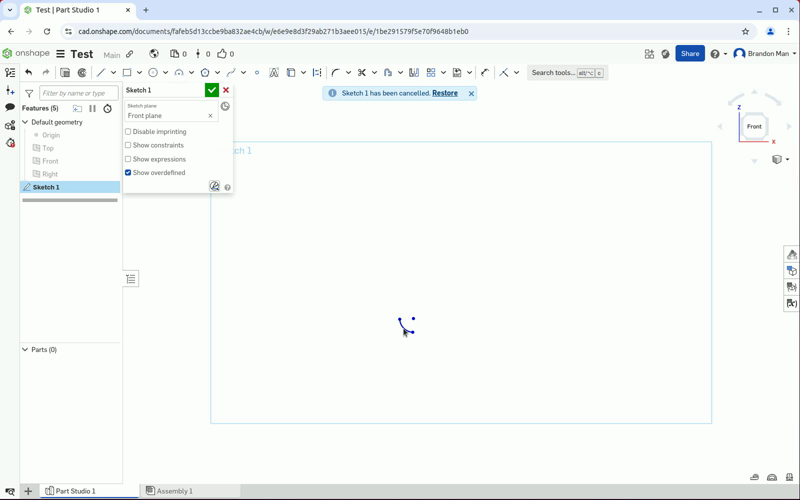
mouse_move(412, 332)
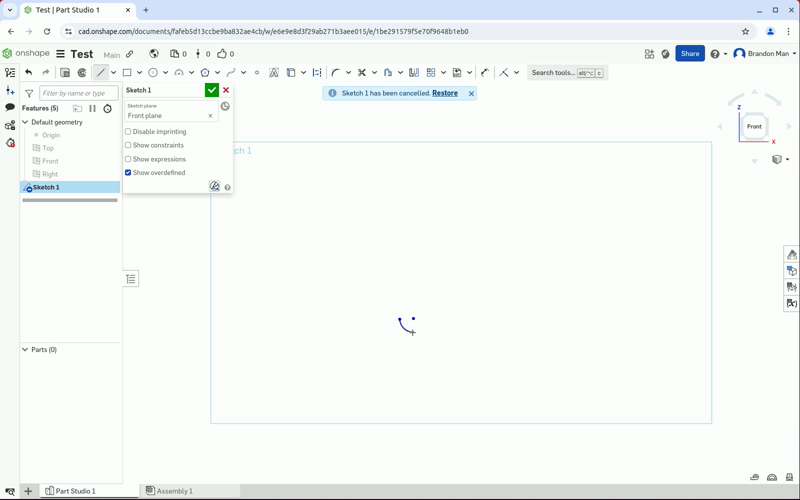
click(412, 332)
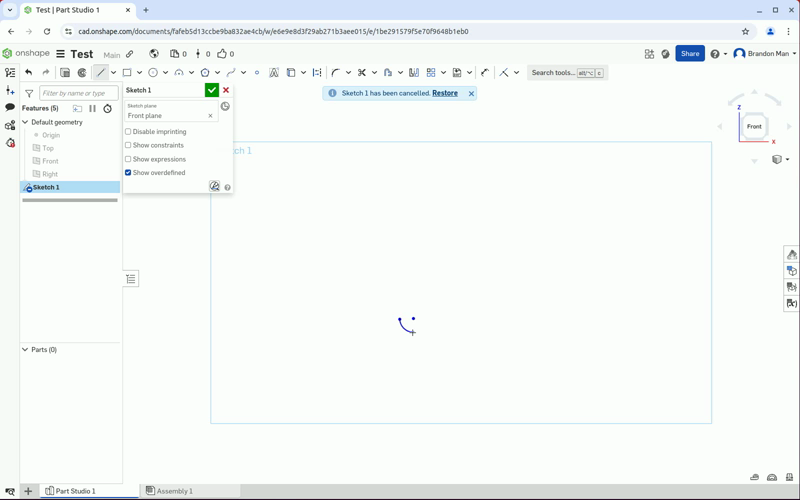
key_down(shift)
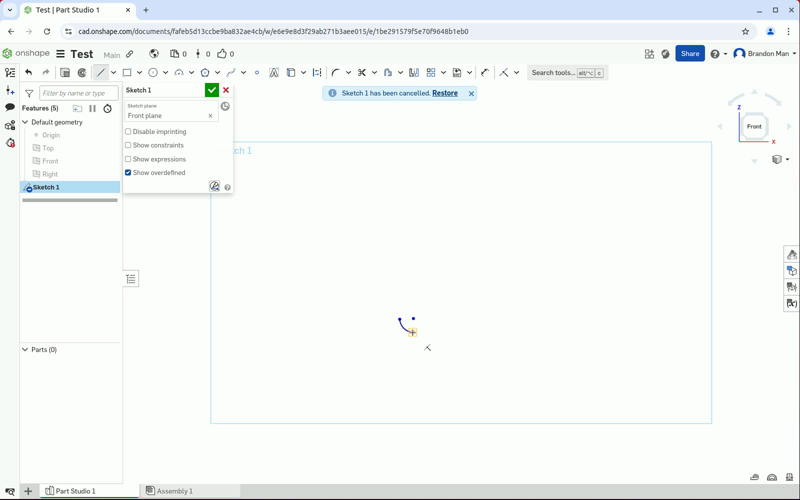
mouse_move(510, 332)
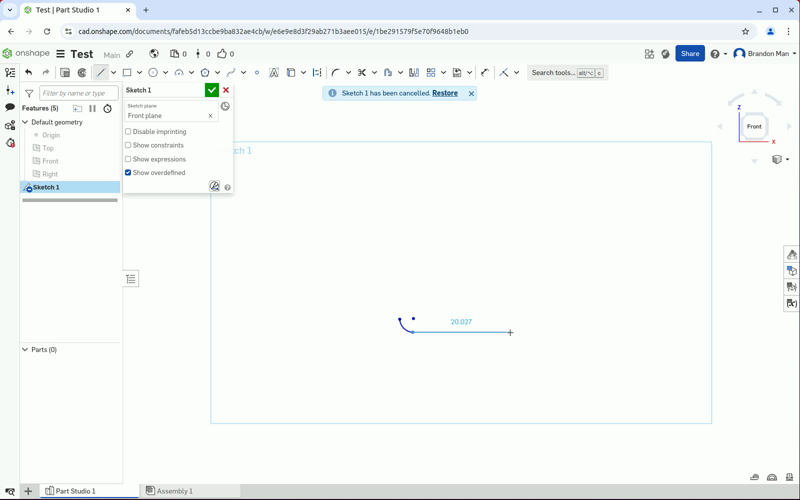
click(510, 332)
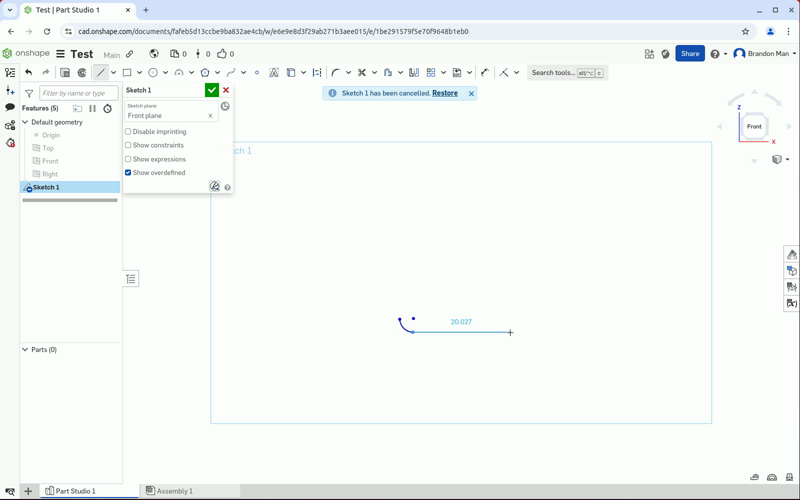
key_up(shift)
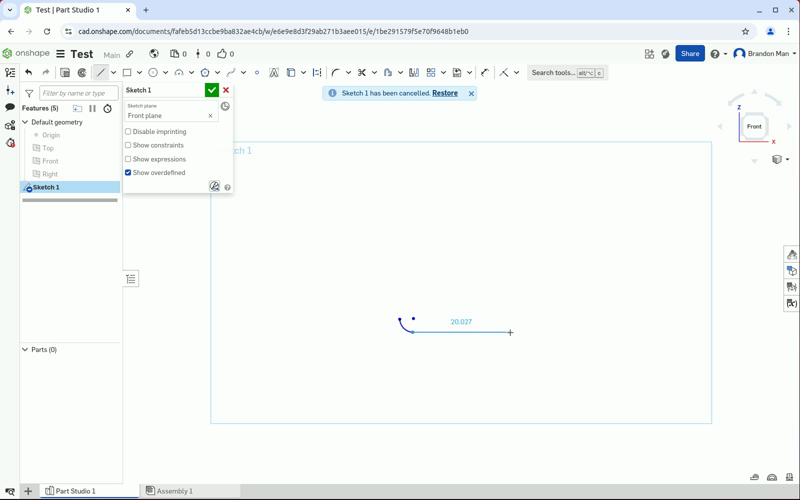
key(esc)
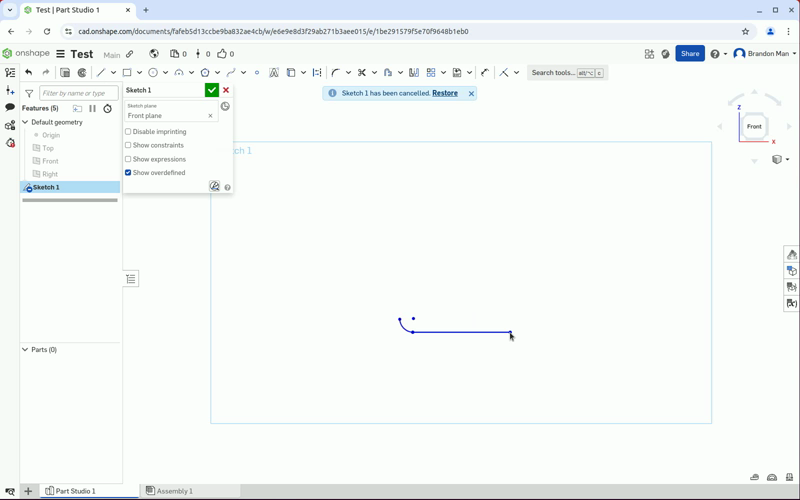
key(a)
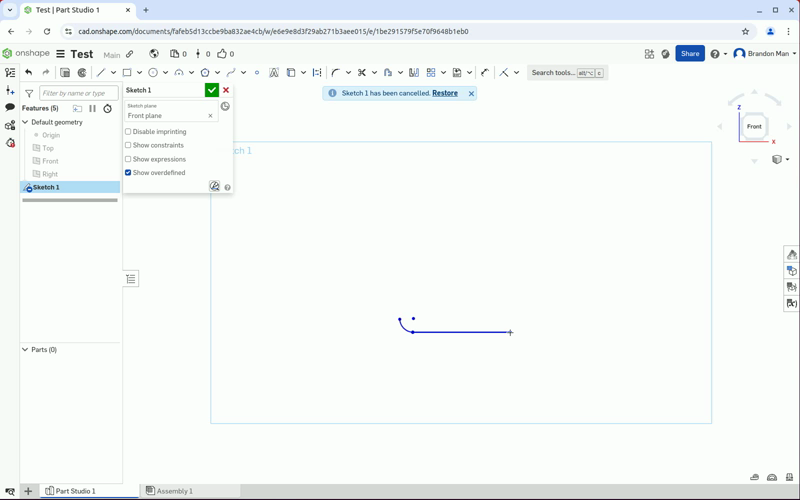
mouse_move(510, 332)
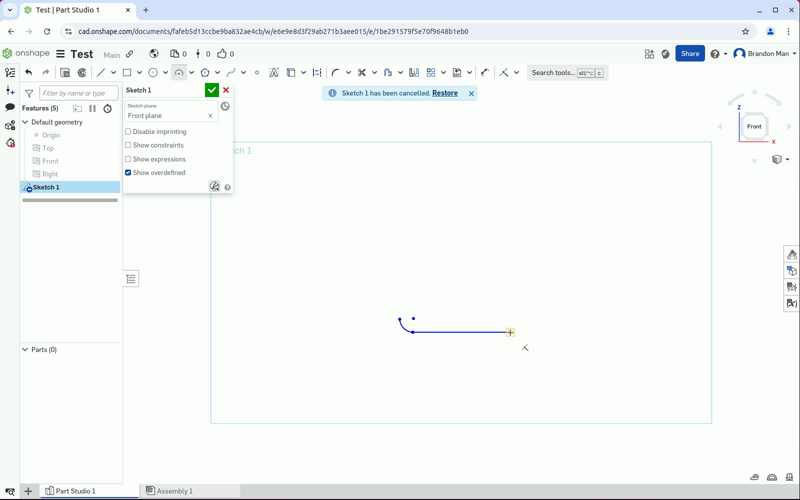
click(510, 332)
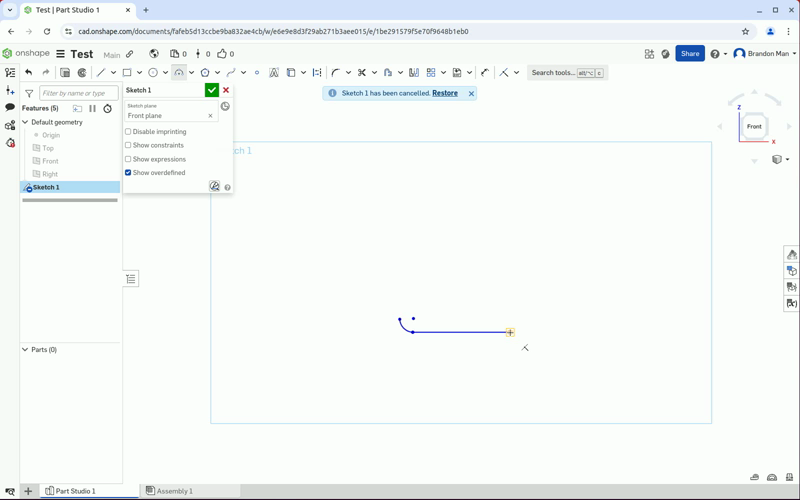
key_down(shift)
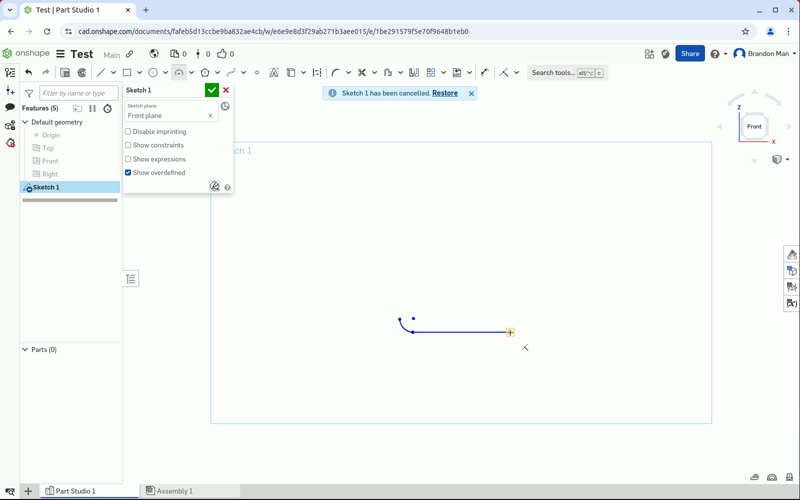
mouse_move(521, 319)
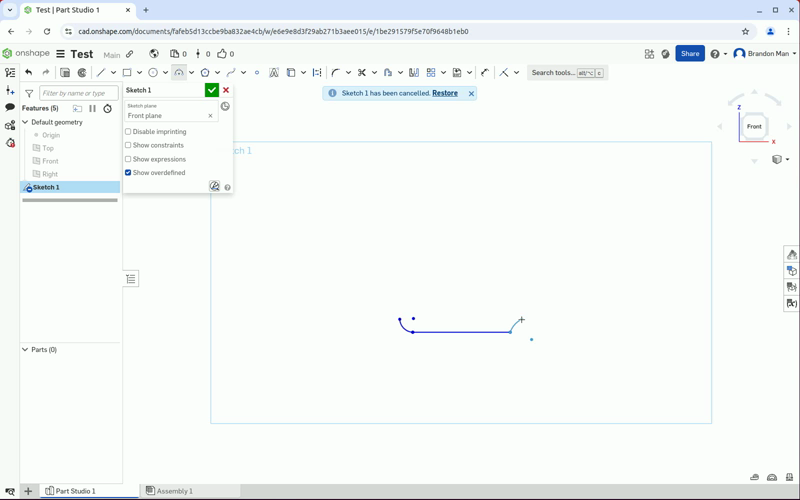
click(521, 319)
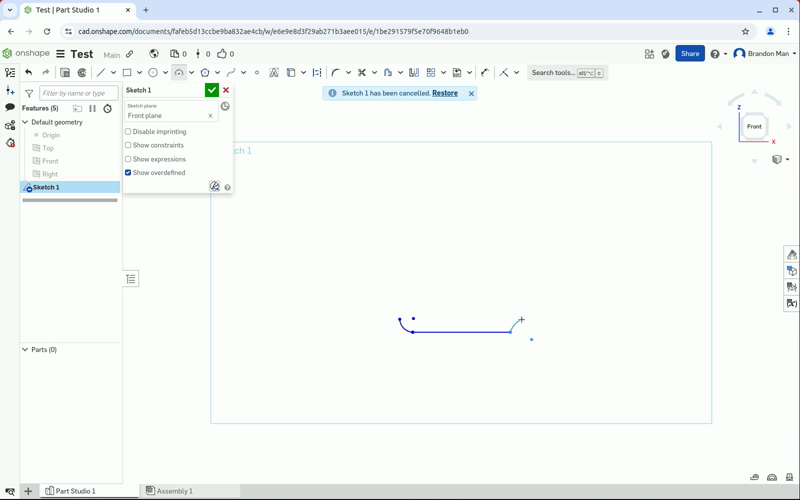
mouse_move(518, 327)
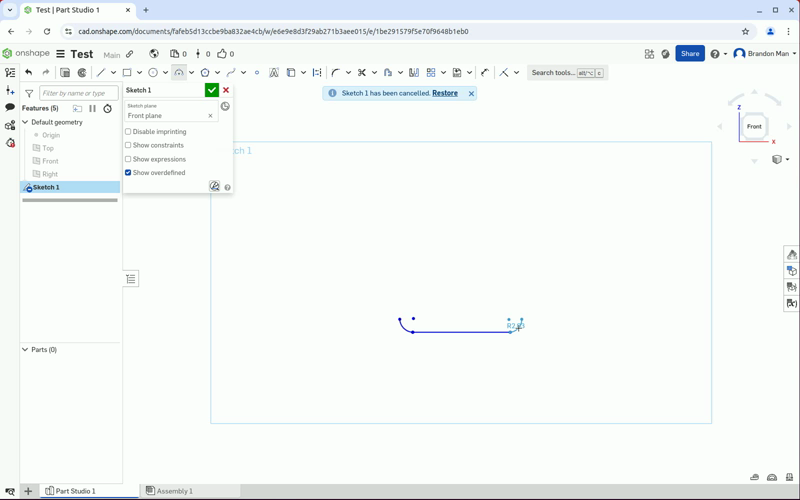
click(518, 327)
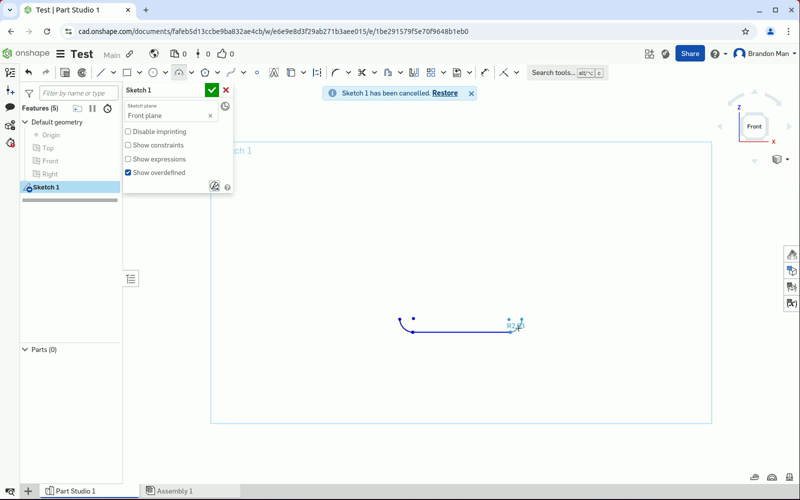
key_up(shift)
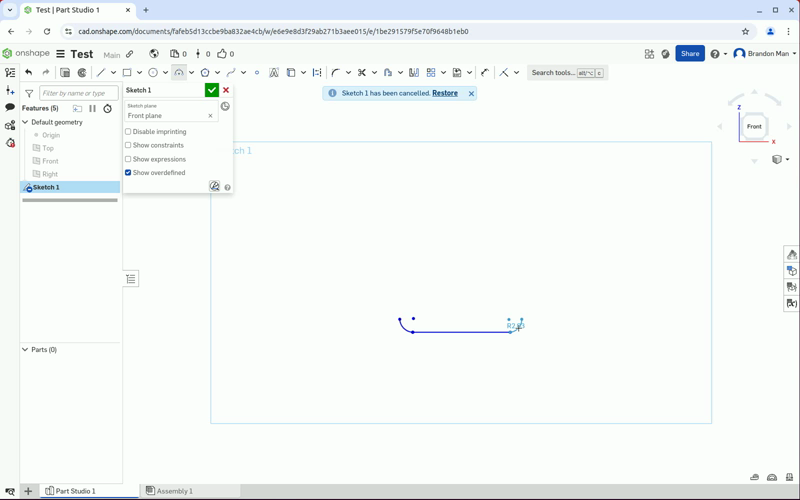
key(esc)
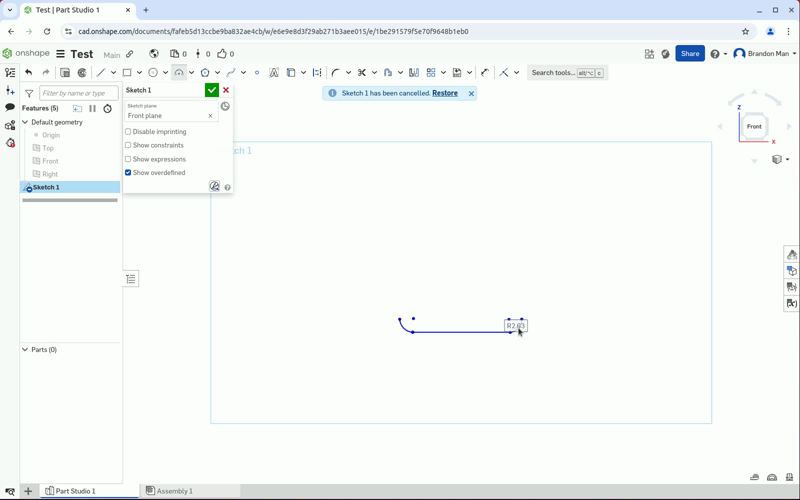
key(l)
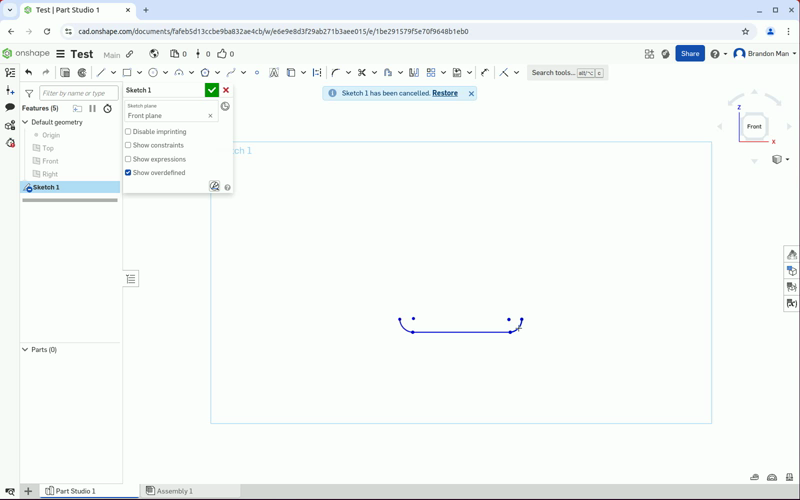
mouse_move(521, 319)
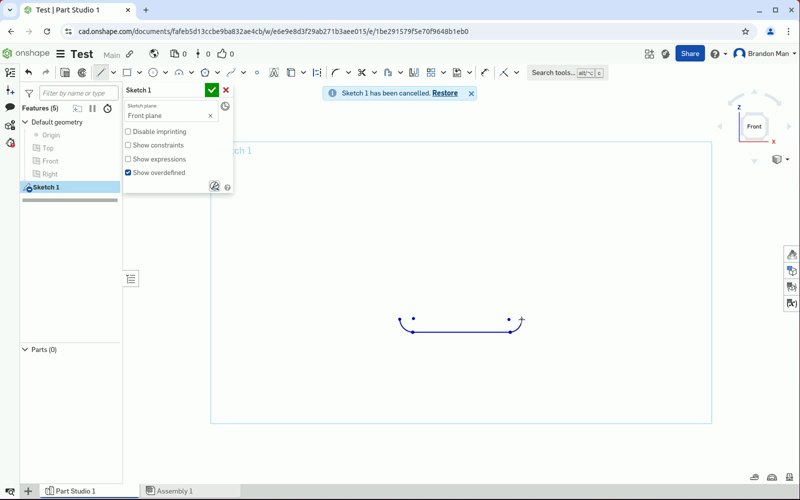
click(521, 319)
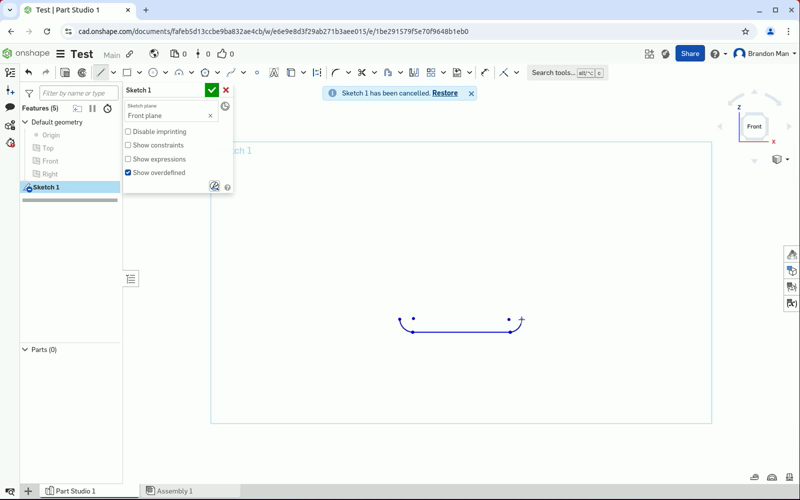
key_down(shift)
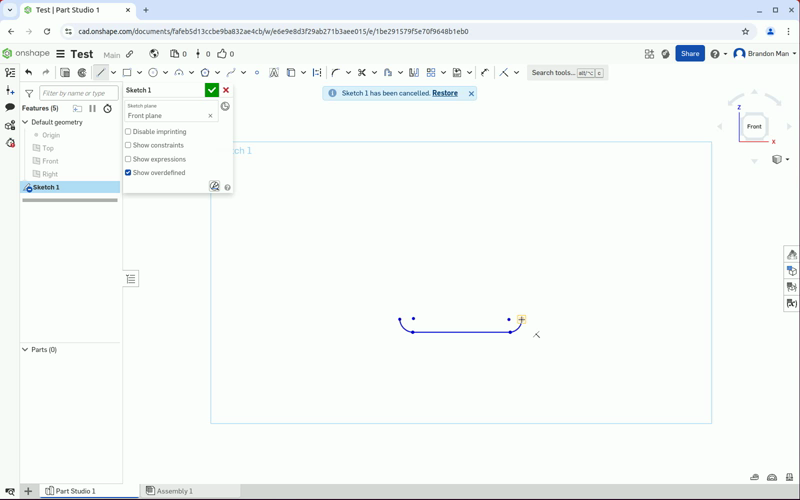
mouse_move(521, 246)
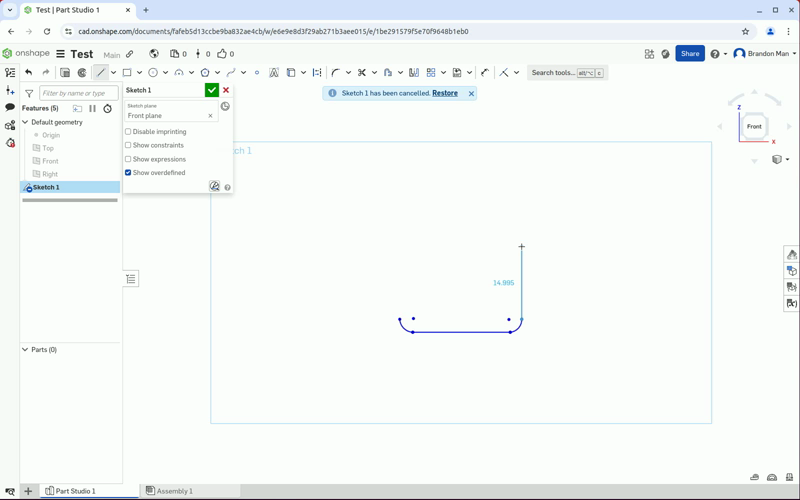
click(521, 246)
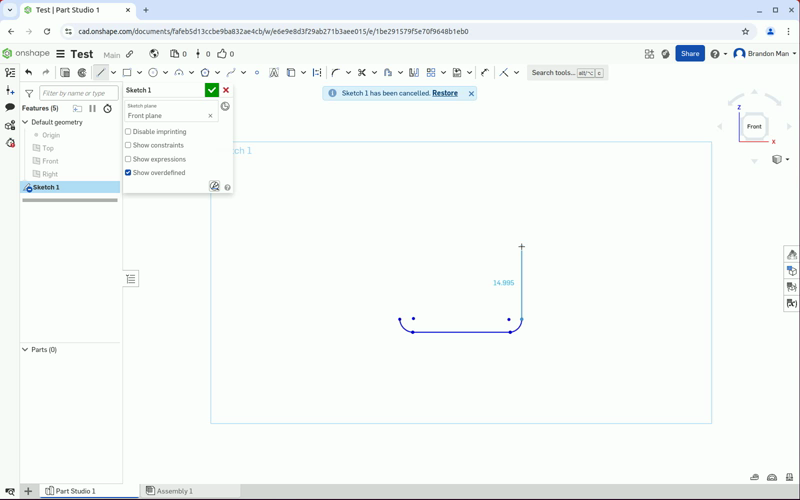
key_up(shift)
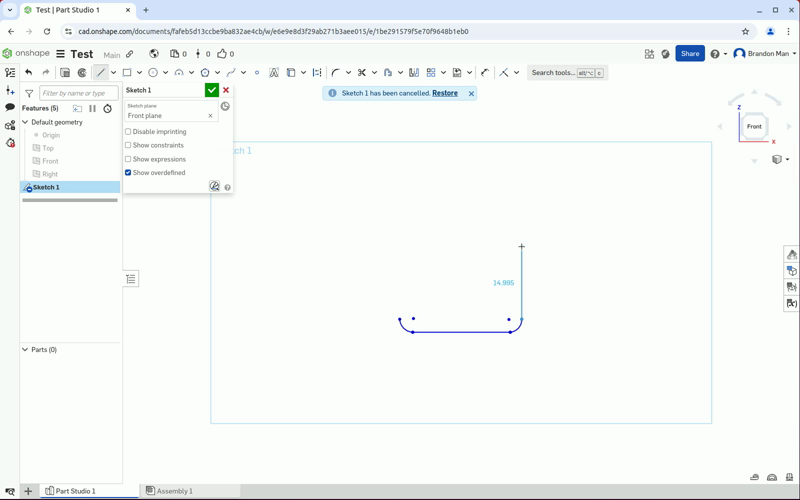
key(esc)
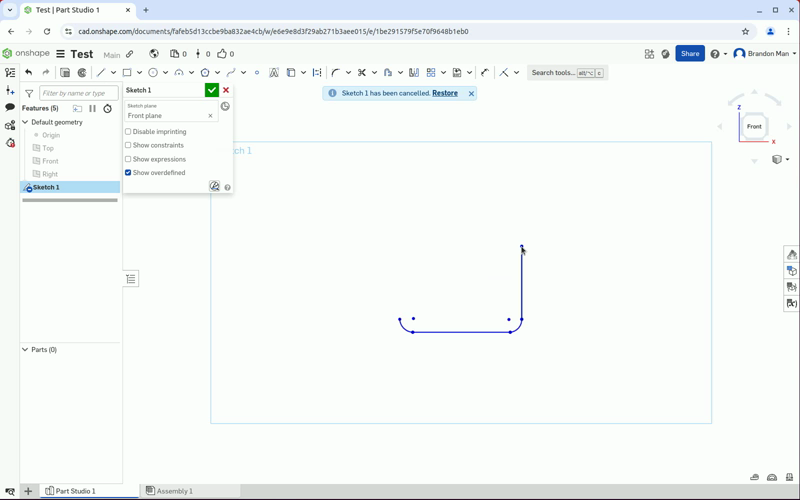
key(a)
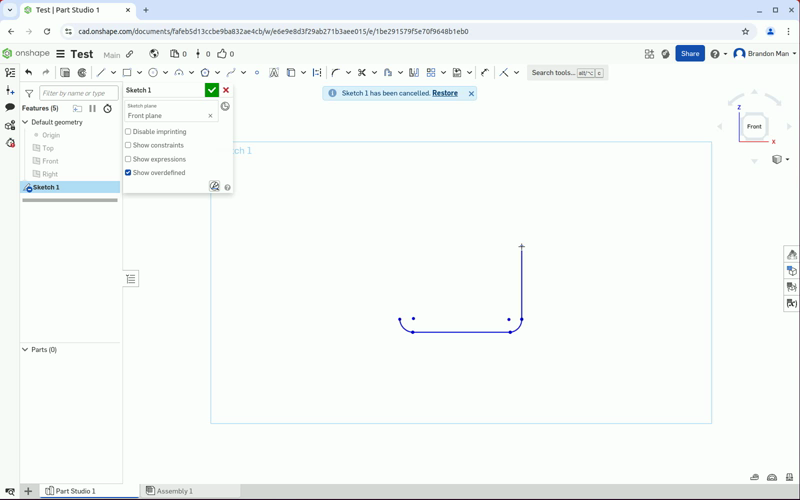
mouse_move(521, 246)
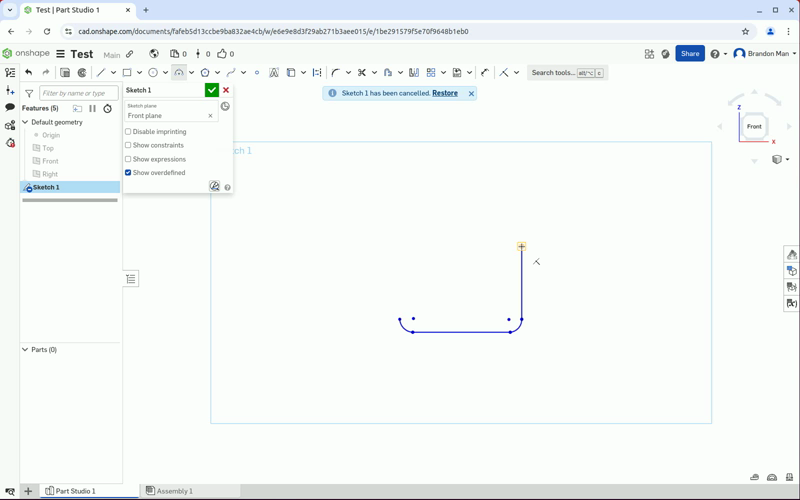
click(521, 246)
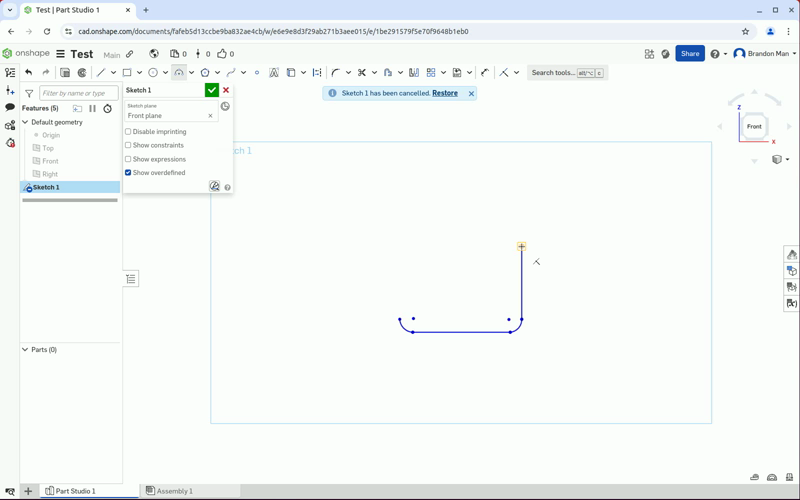
key_down(shift)
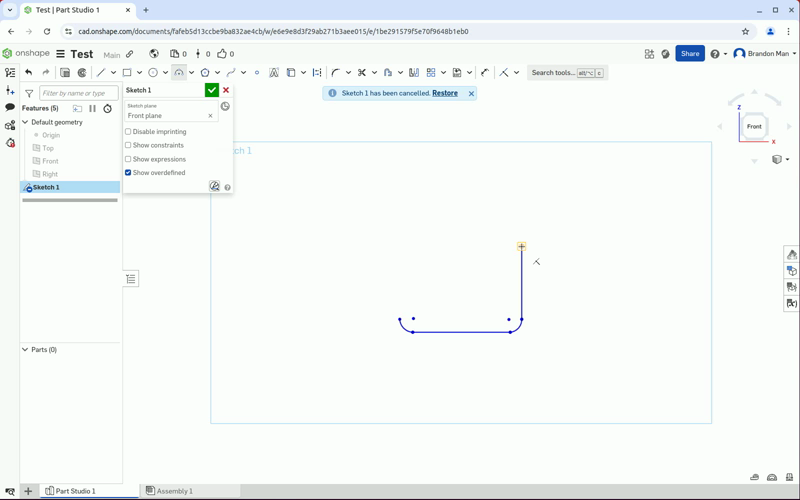
mouse_move(510, 234)
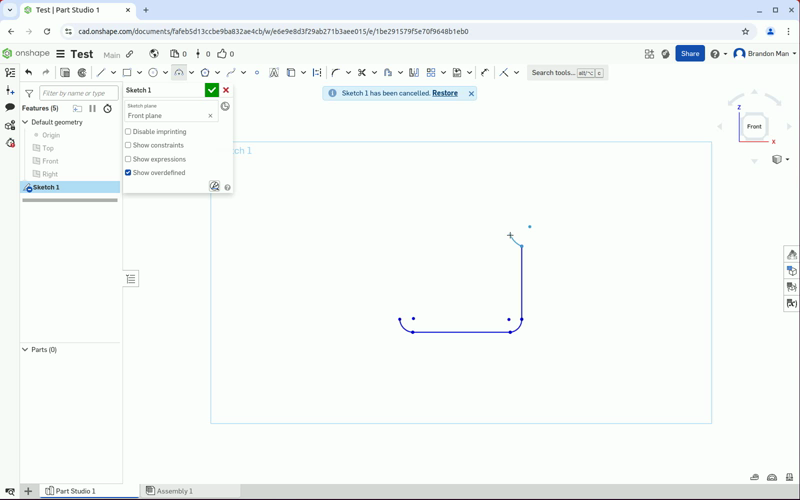
click(510, 234)
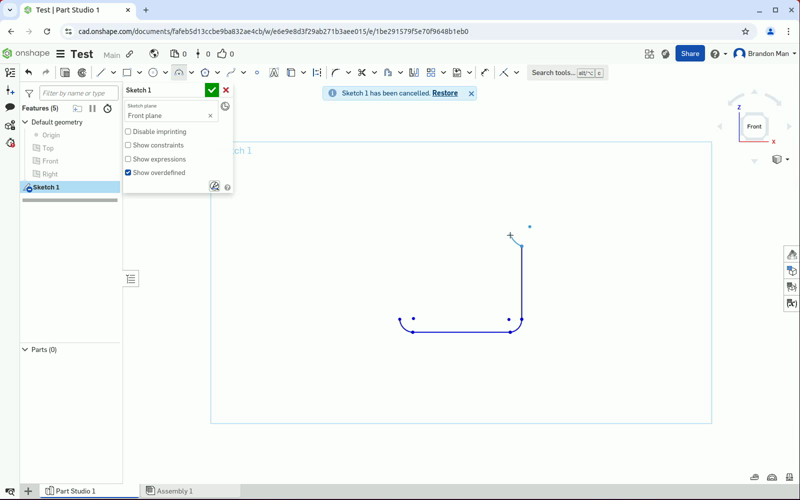
mouse_move(518, 237)
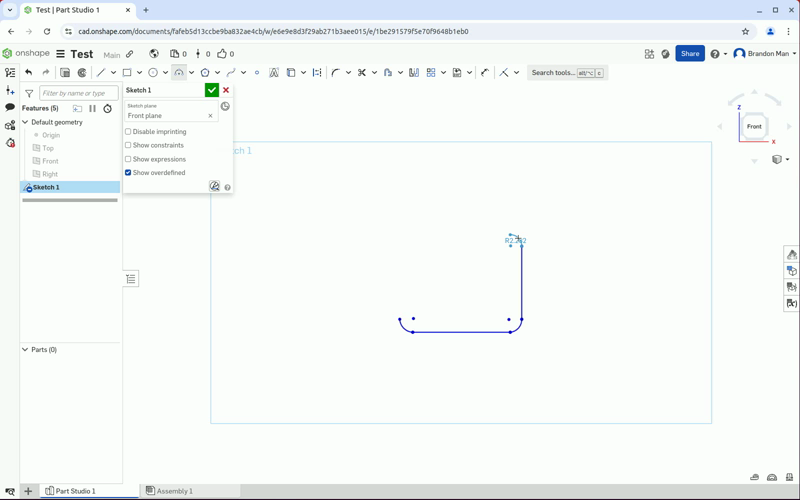
click(518, 237)
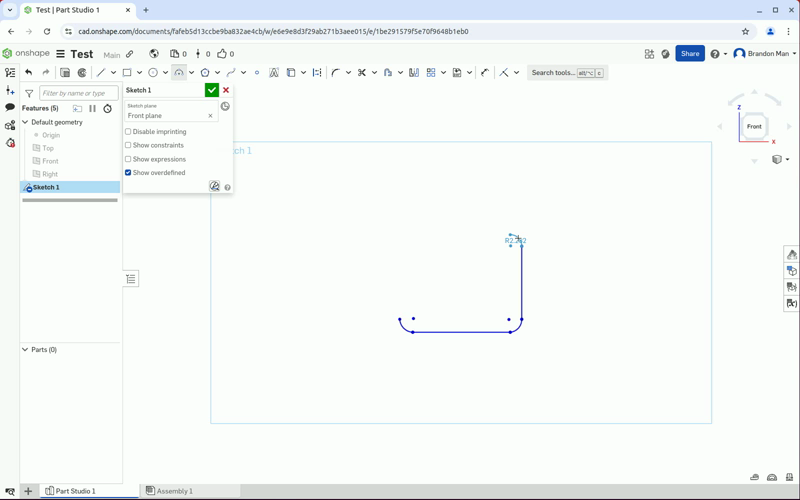
key_up(shift)
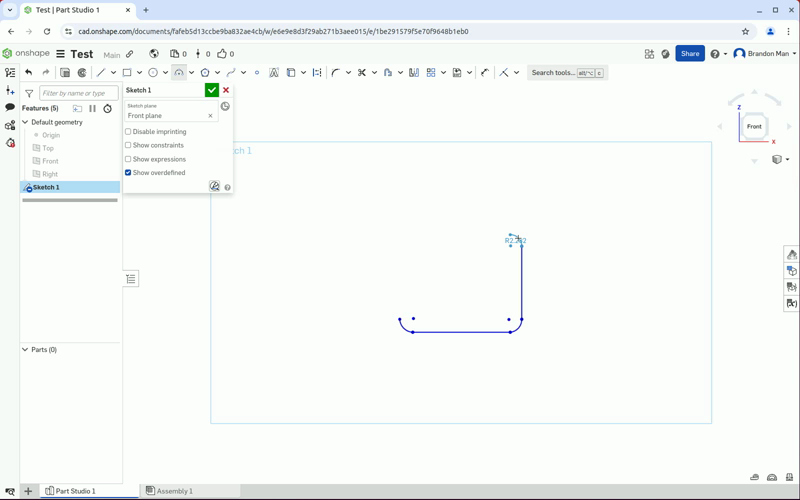
key(esc)
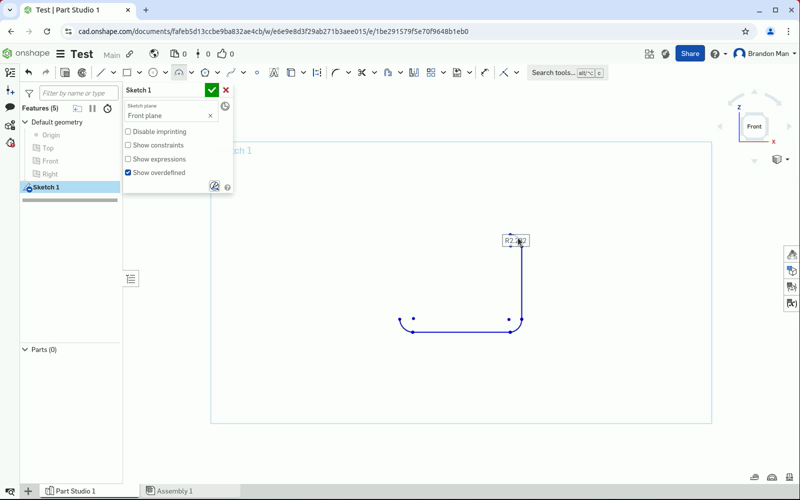
key(l)
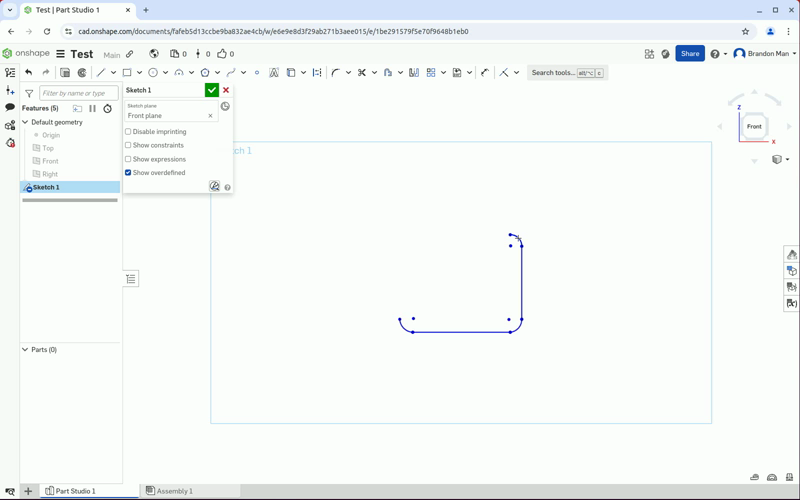
mouse_move(510, 234)
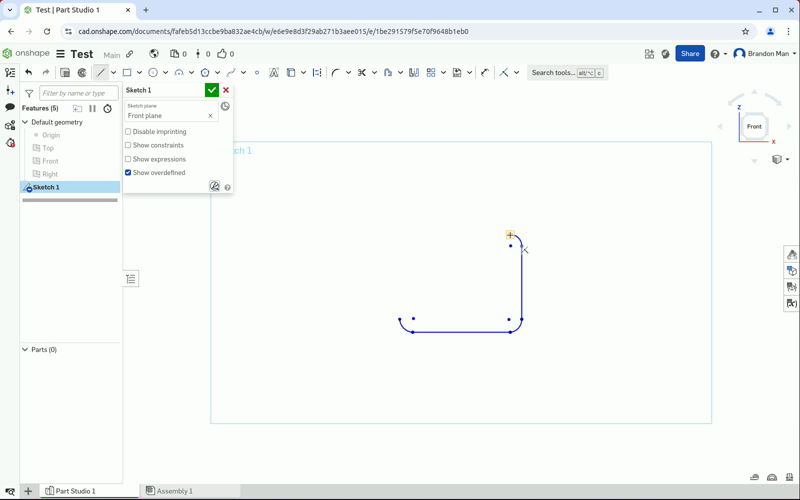
click(510, 234)
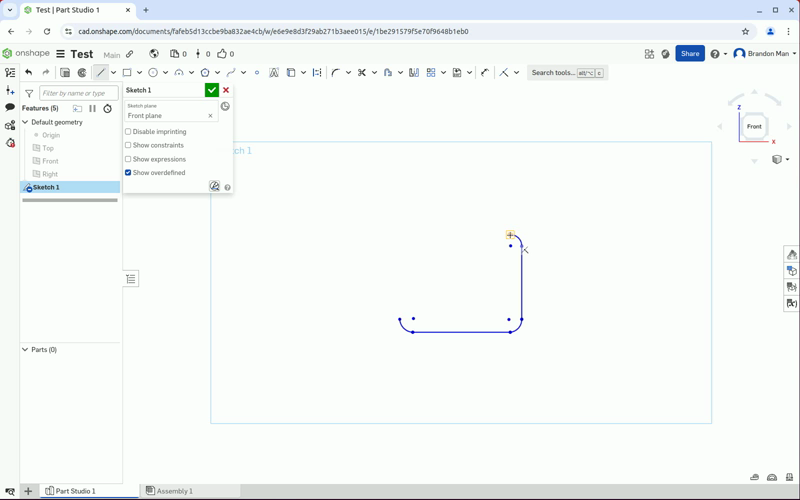
key_down(shift)
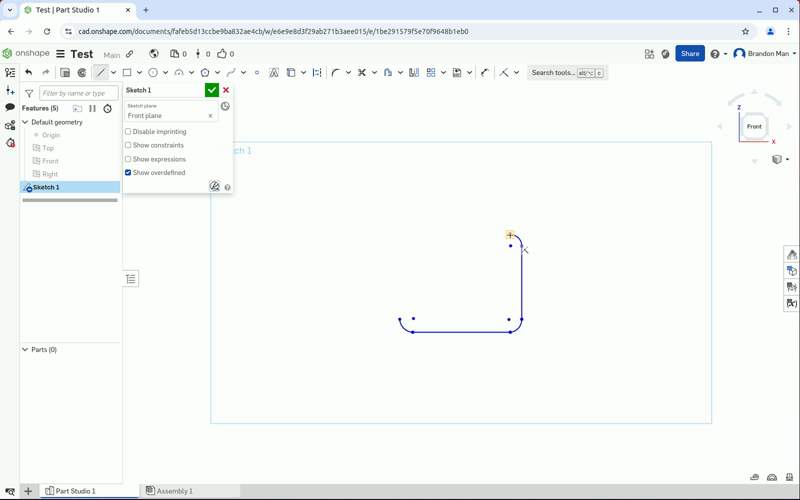
mouse_move(412, 234)
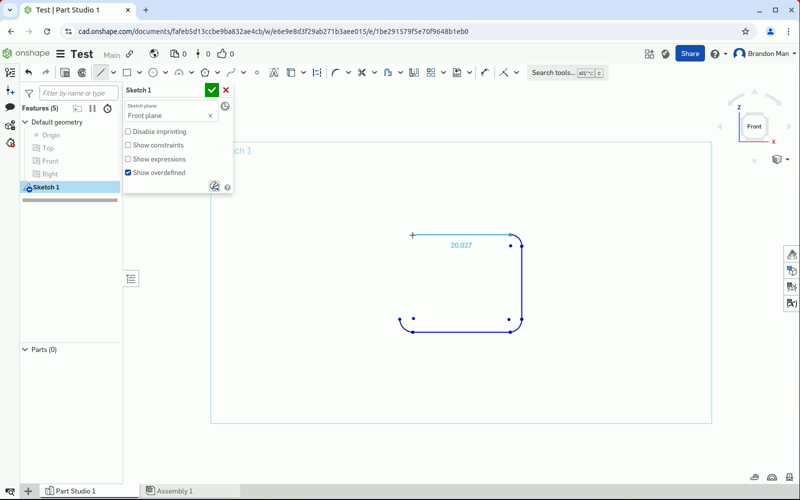
click(412, 234)
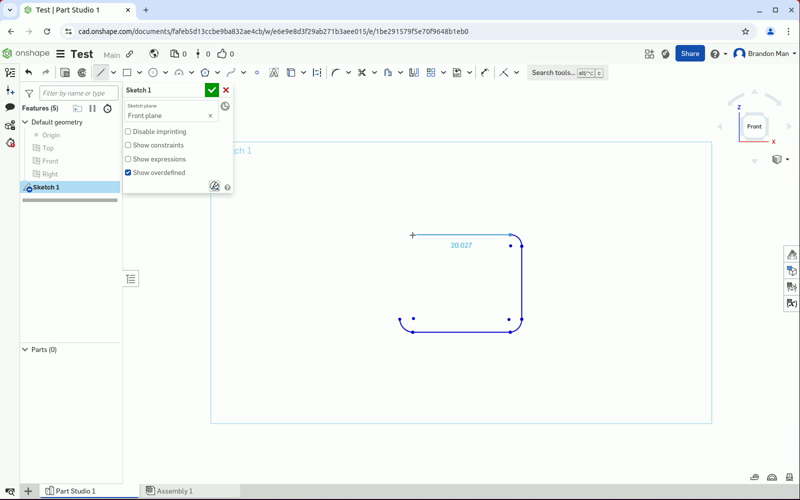
key_up(shift)
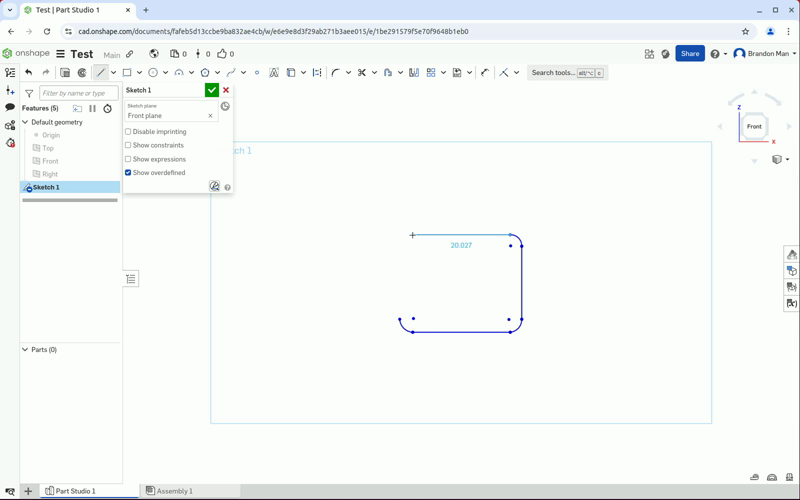
key(esc)
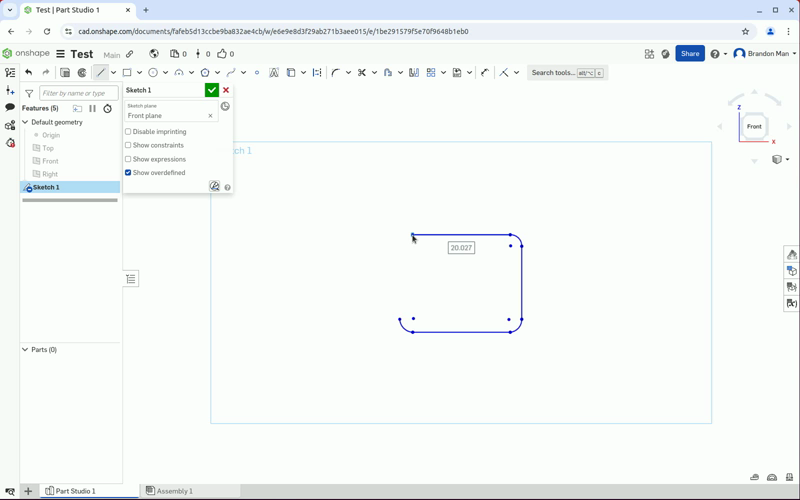
key(a)
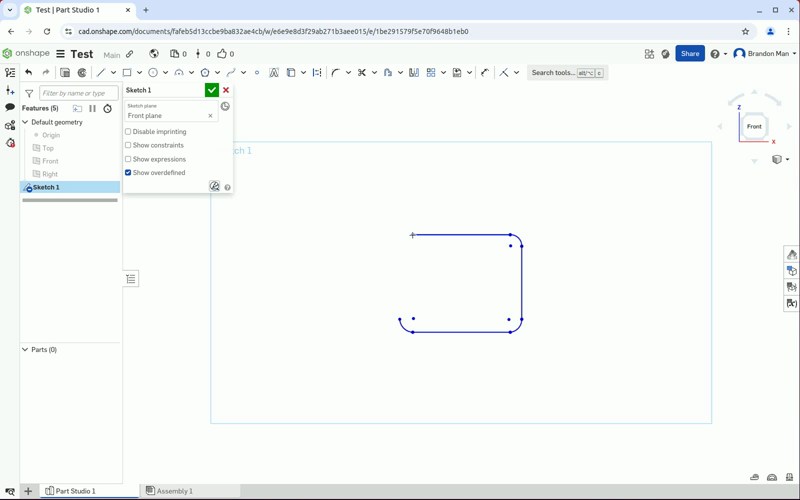
mouse_move(412, 234)
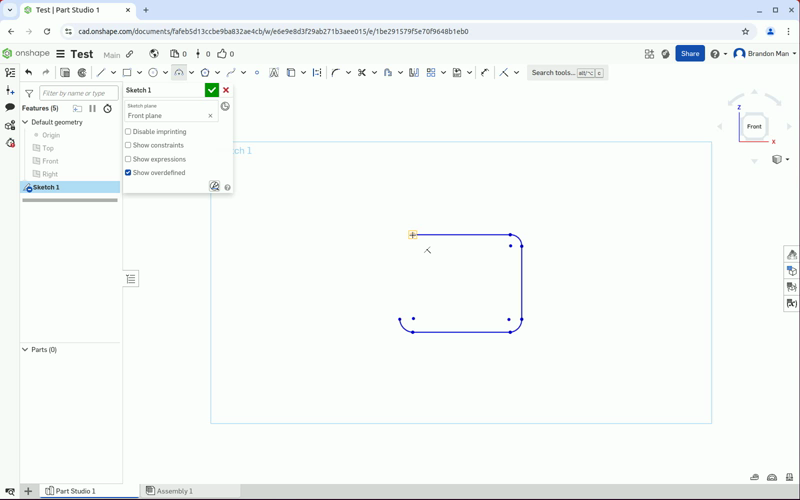
click(412, 234)
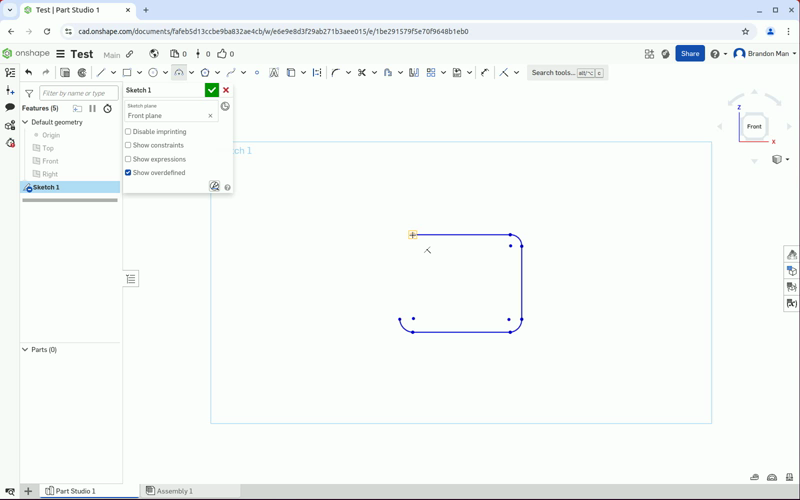
key_down(shift)
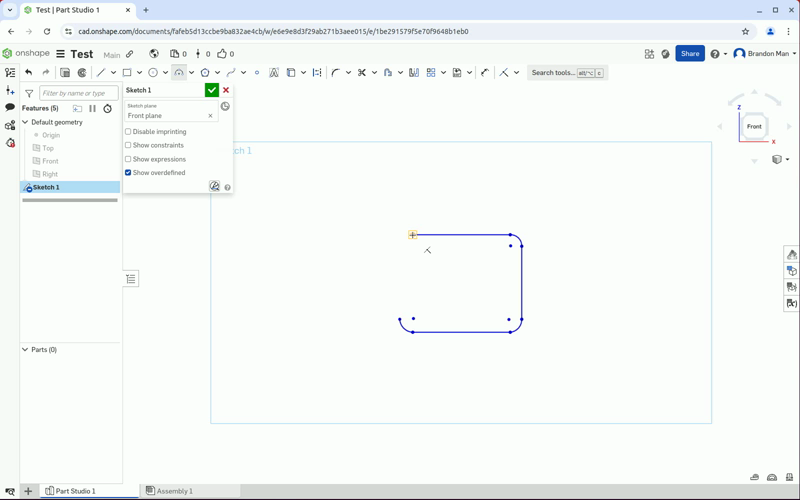
mouse_move(399, 246)
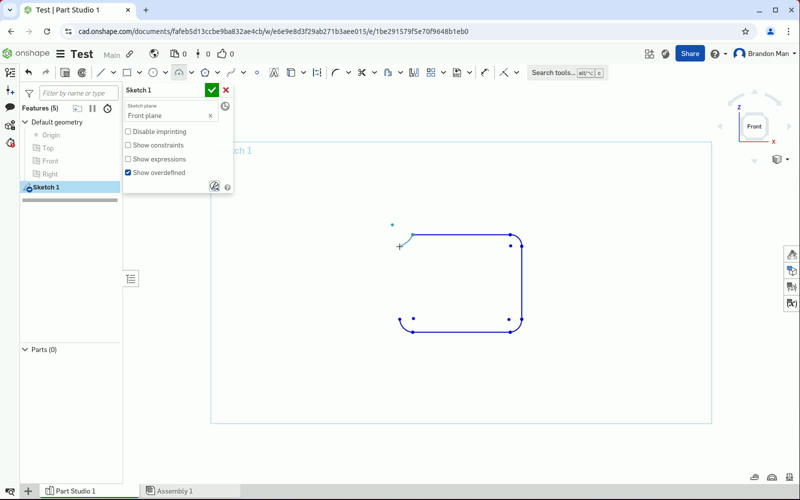
click(399, 246)
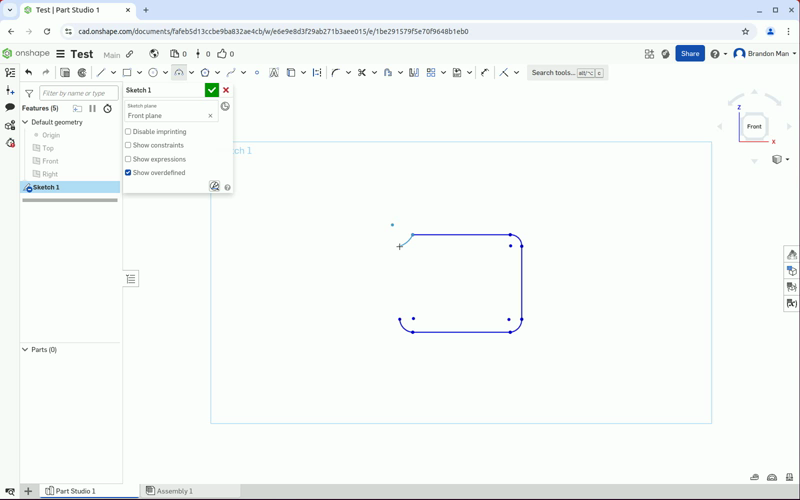
mouse_move(403, 237)
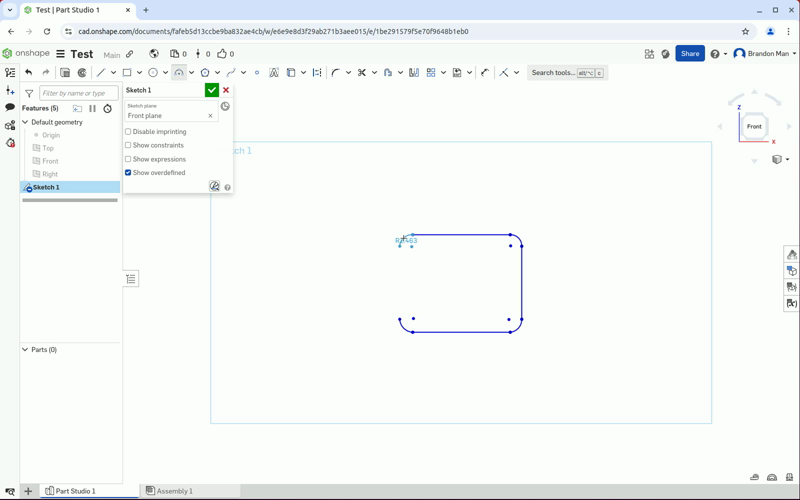
click(403, 237)
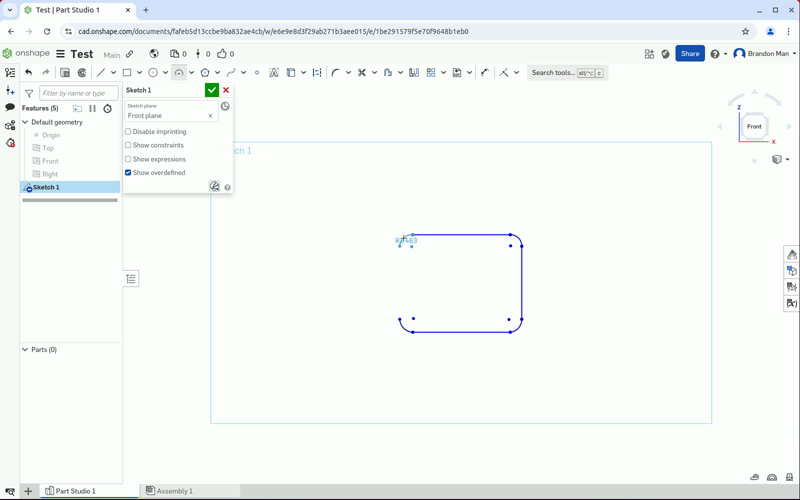
key_up(shift)
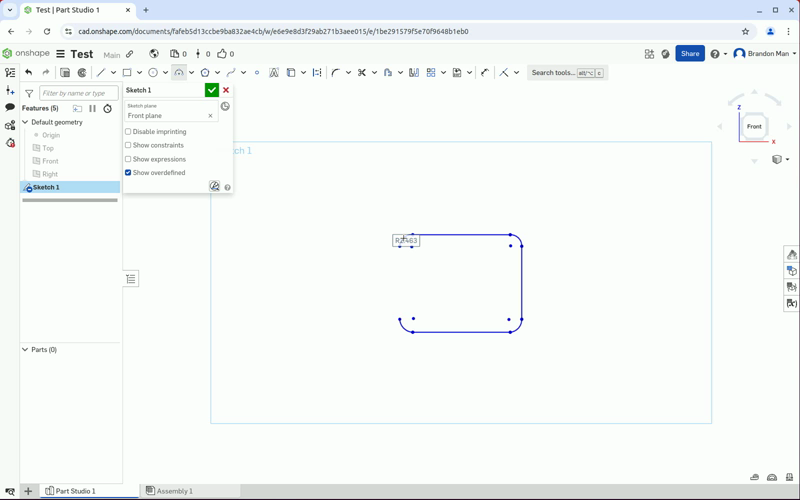
key(esc)
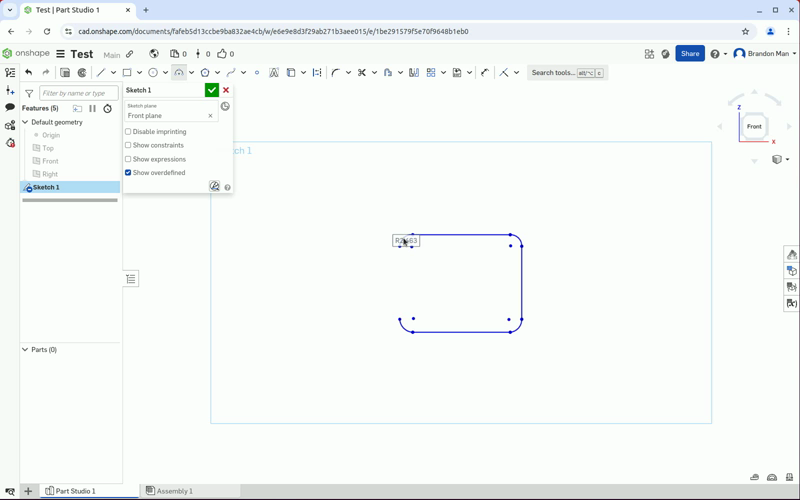
key(l)
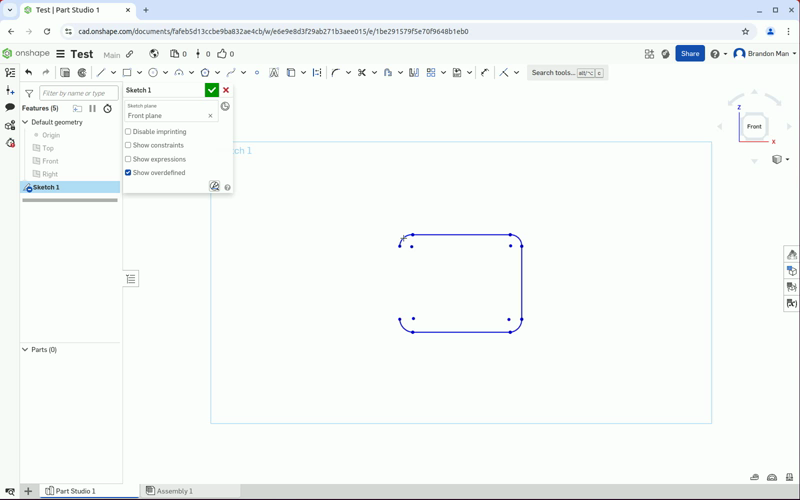
mouse_move(399, 246)
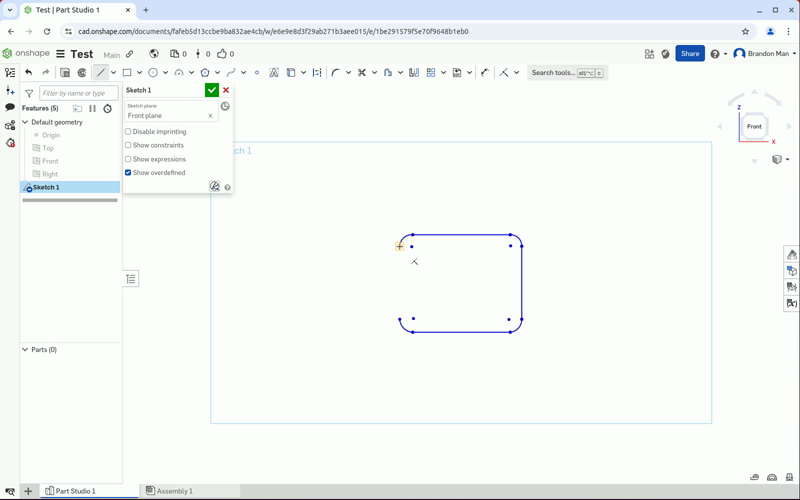
click(399, 246)
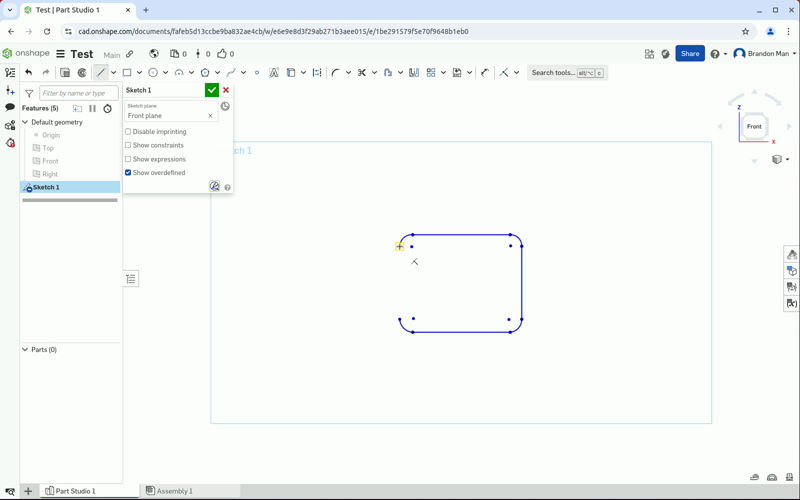
key_down(shift)
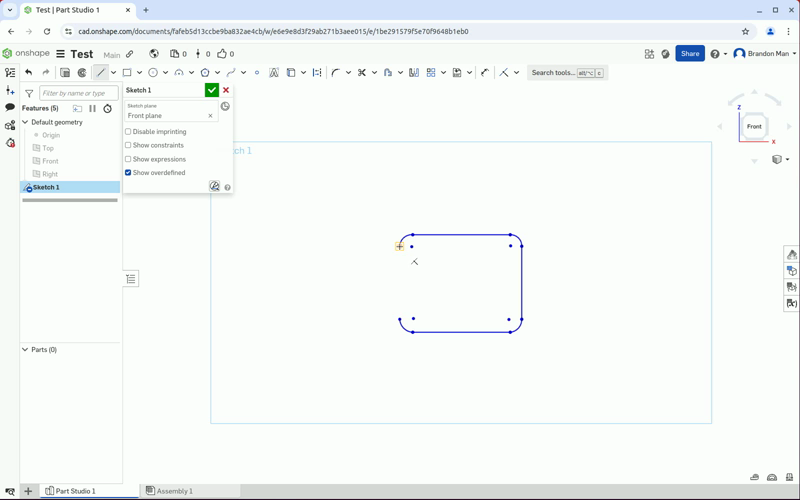
mouse_move(399, 319)
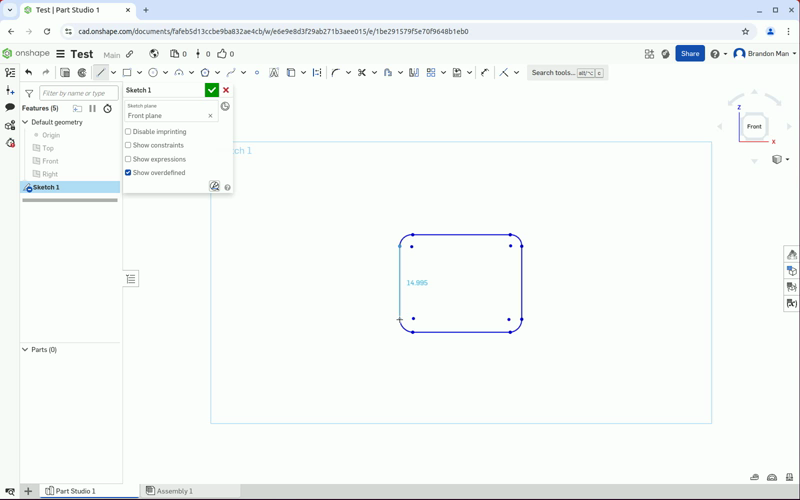
key_up(shift)
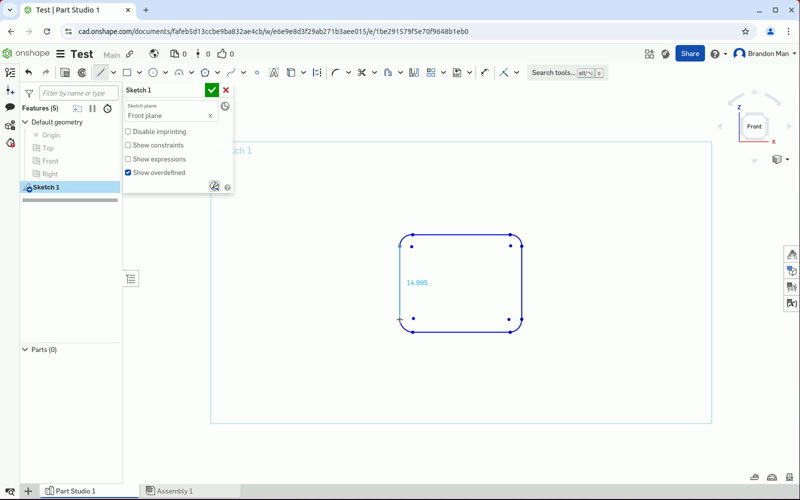
click(399, 319)
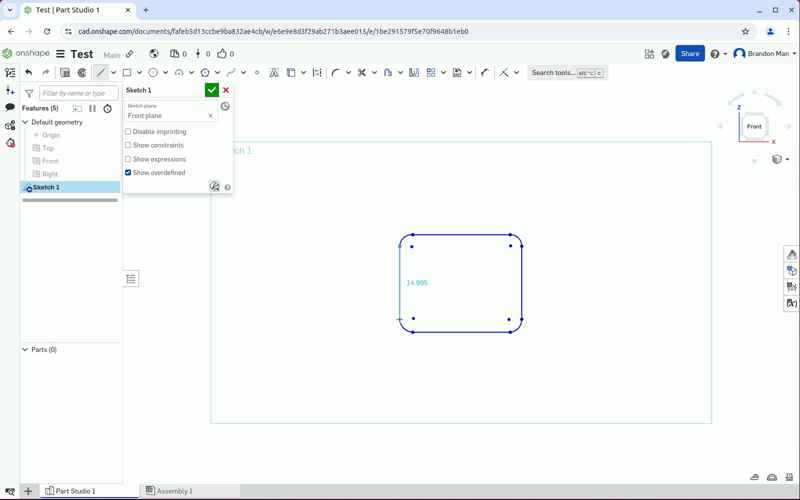
key(esc)
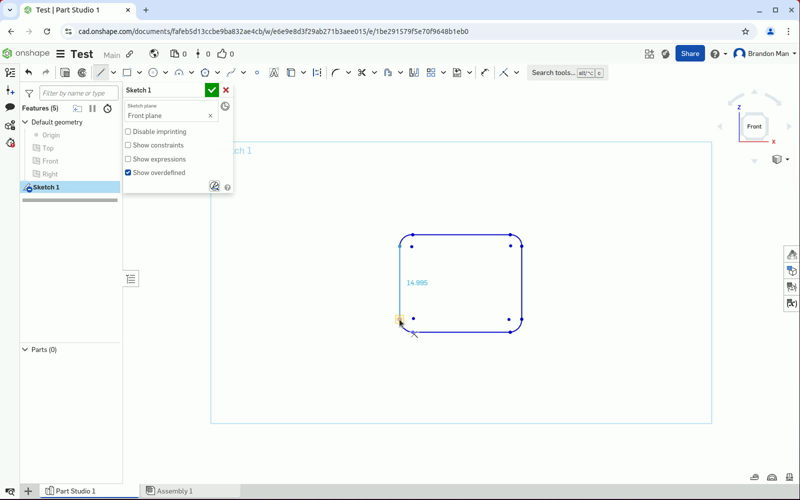
key(c)
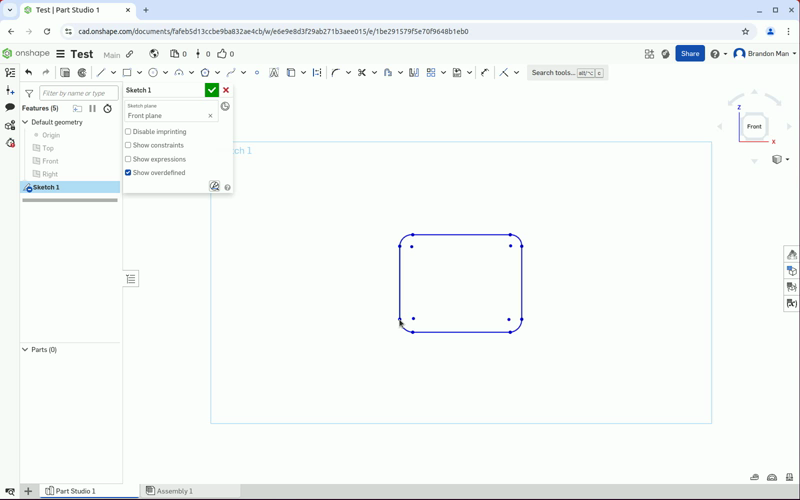
key_down(shift)
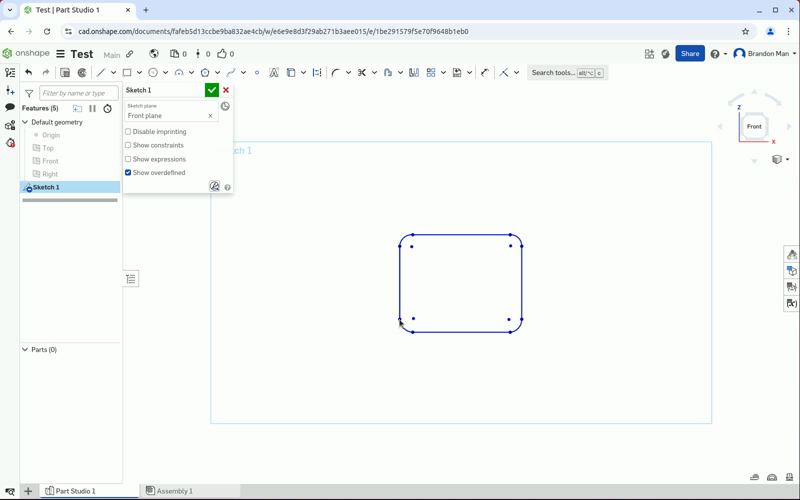
mouse_move(422, 283)
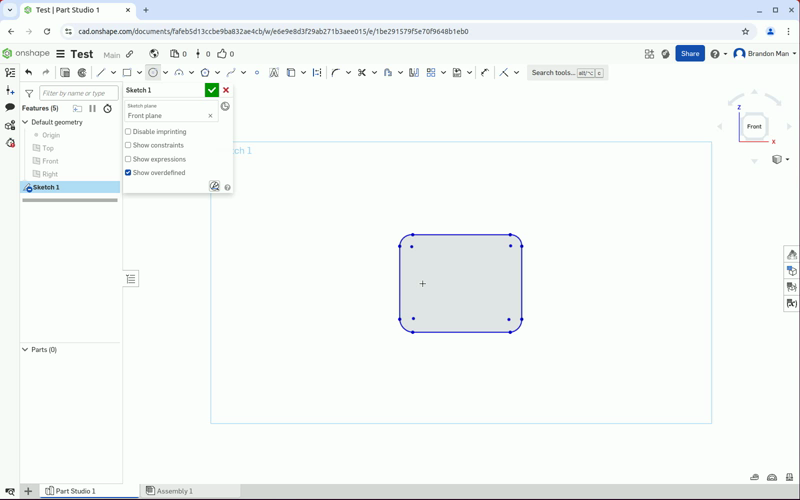
click(422, 283)
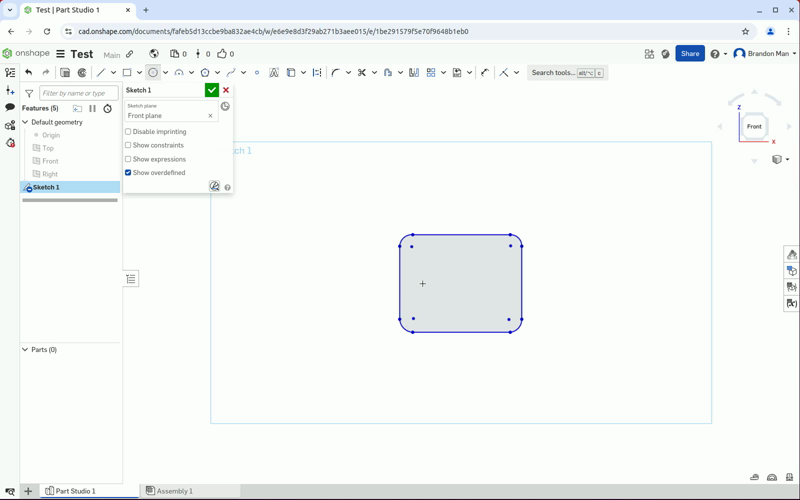
key_up(shift)
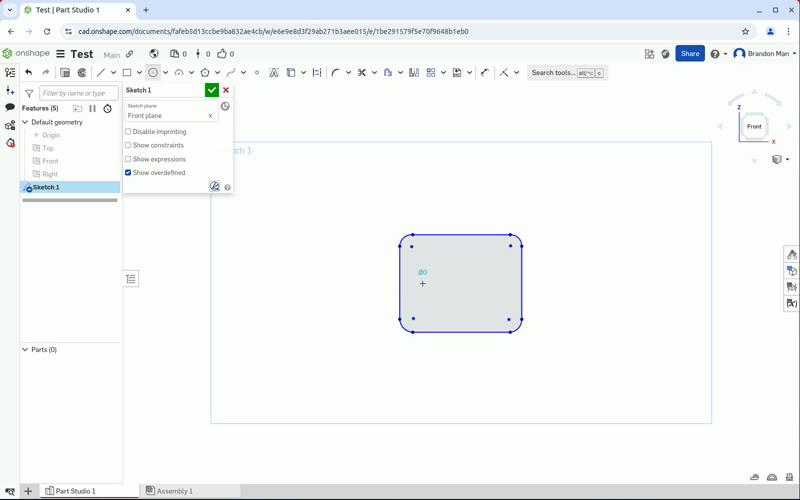
mouse_move(428, 283)
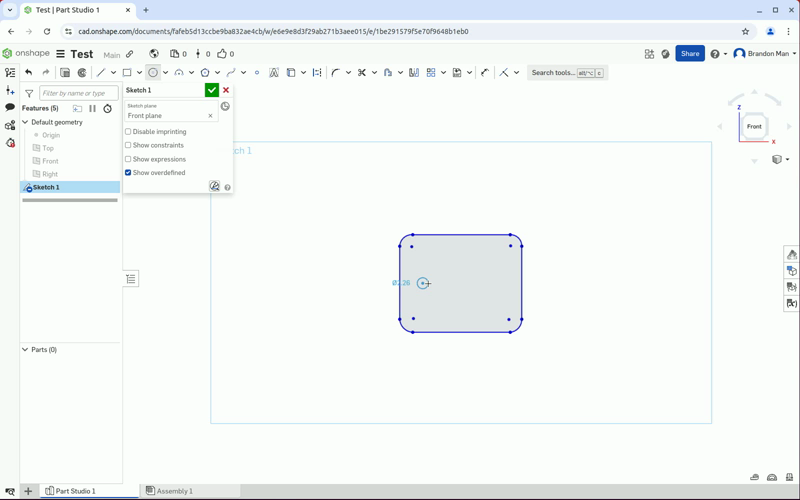
click(428, 283)
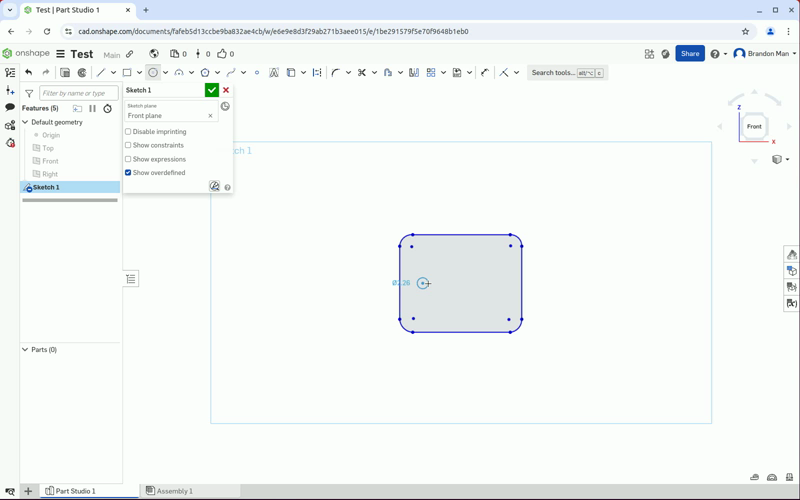
key(esc)
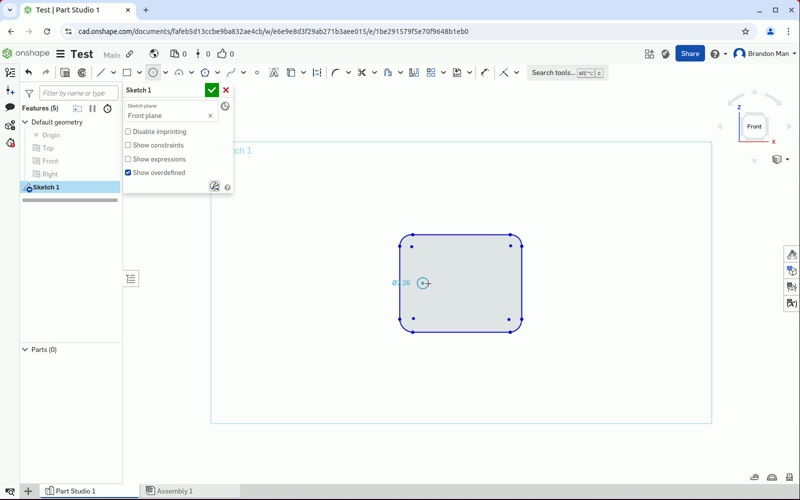
key(c)
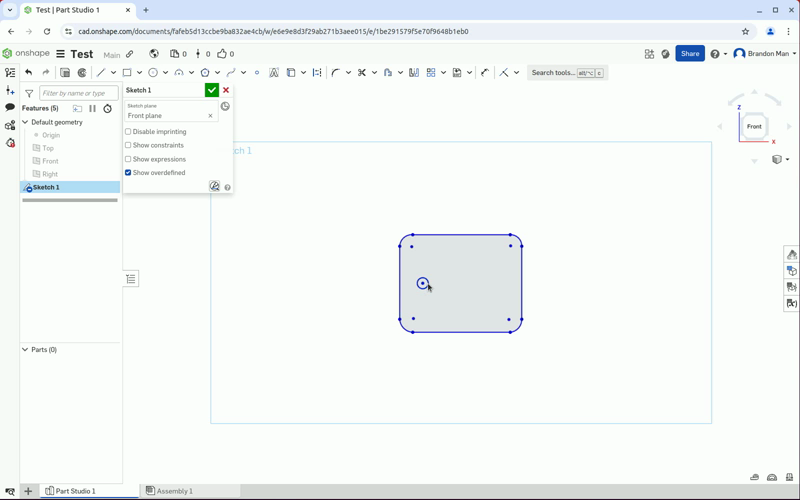
key_down(shift)
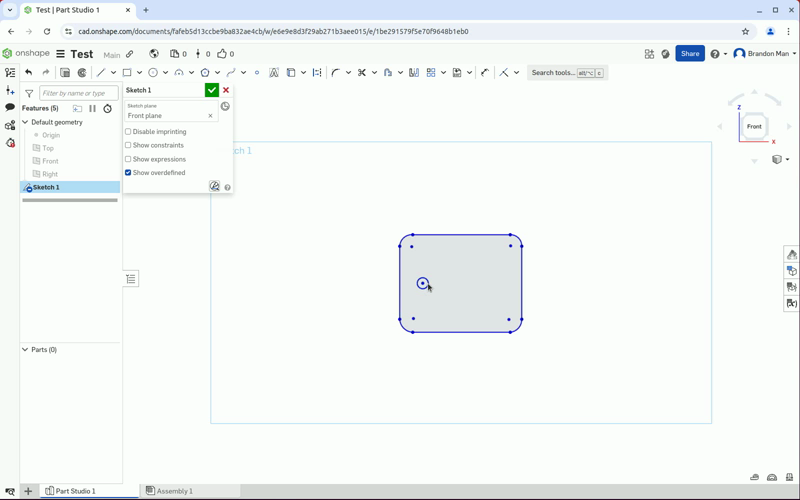
mouse_move(492, 269)
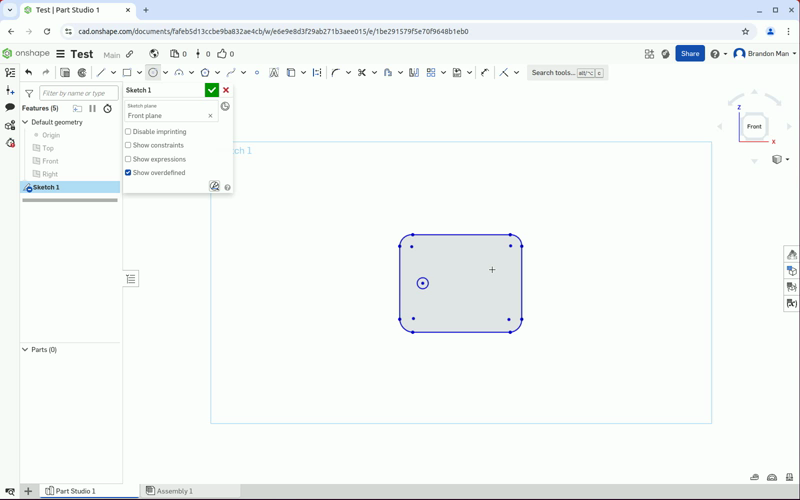
click(492, 269)
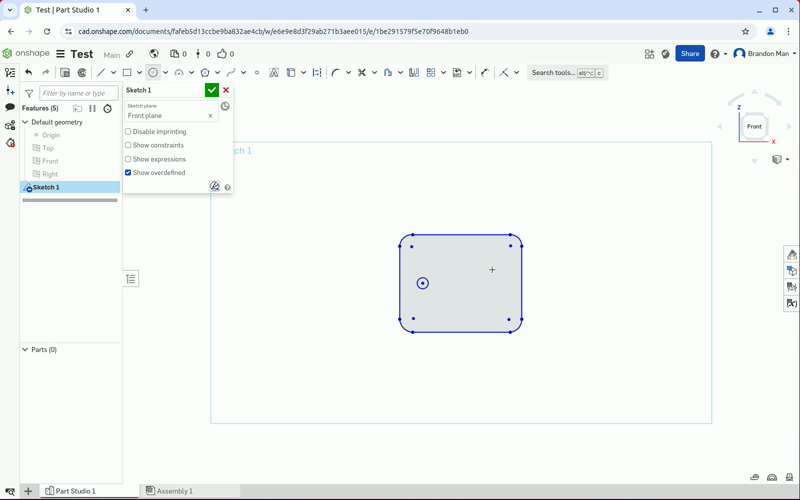
key_up(shift)
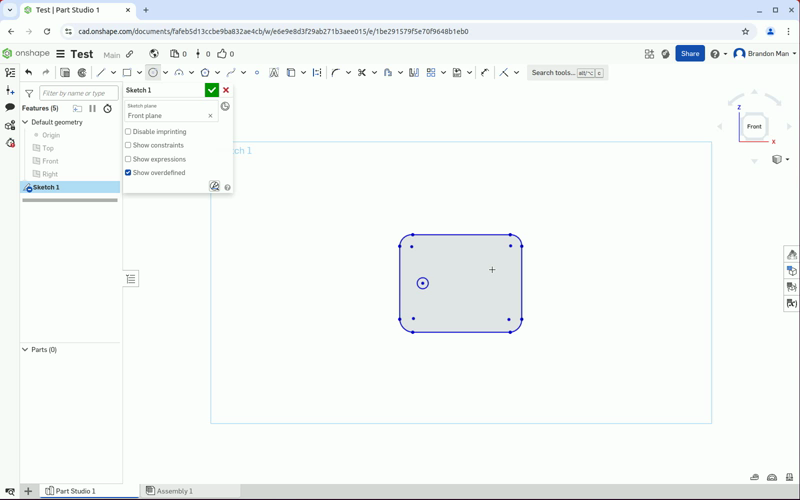
mouse_move(497, 269)
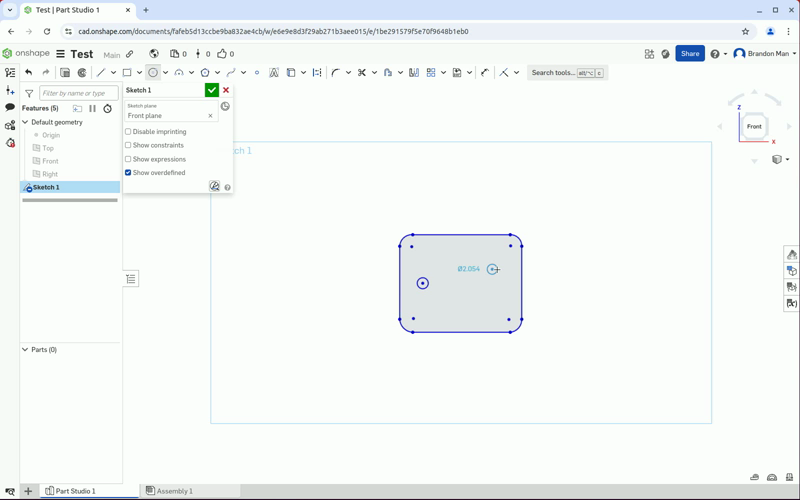
click(497, 269)
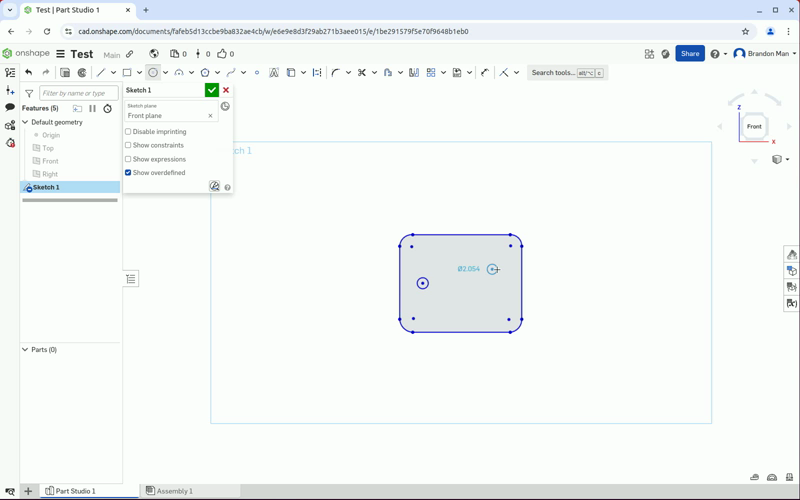
key(esc)
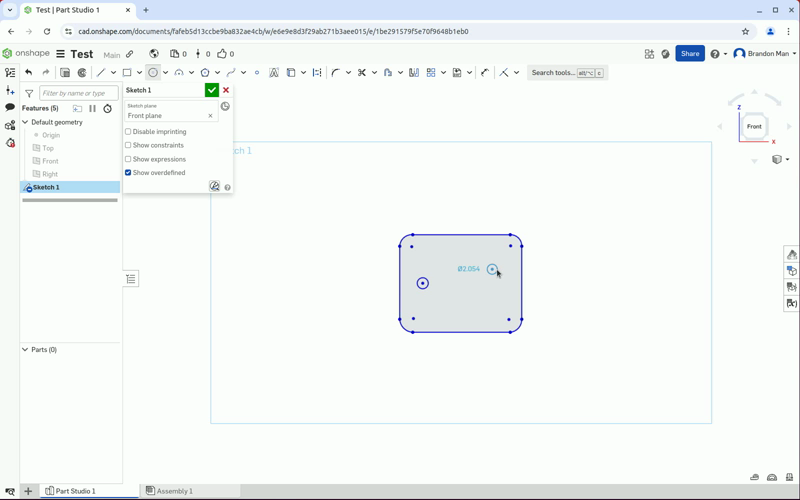
mouse_move(420, 308)
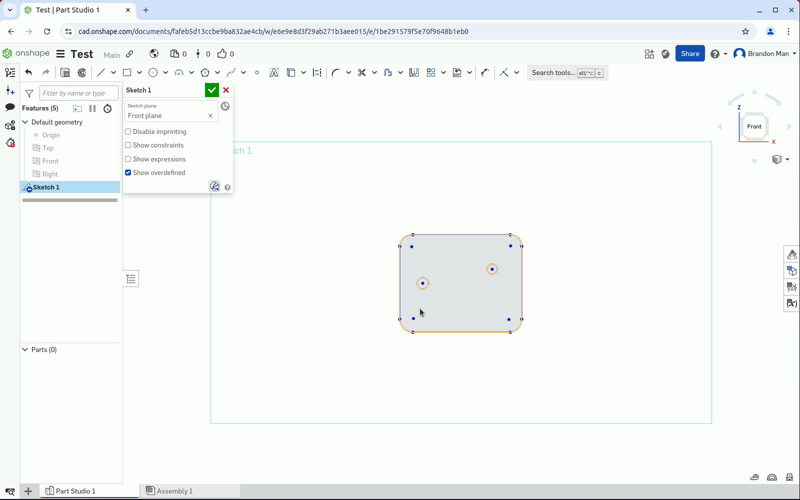
click(420, 308)
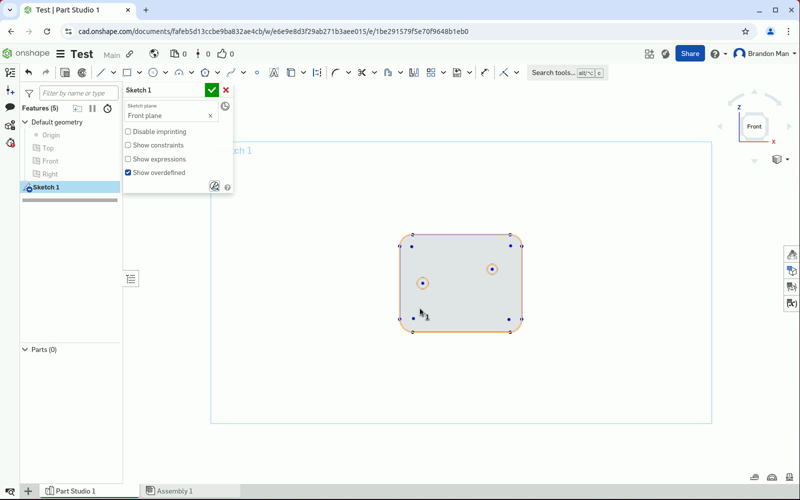
mouse_move(73, 352)
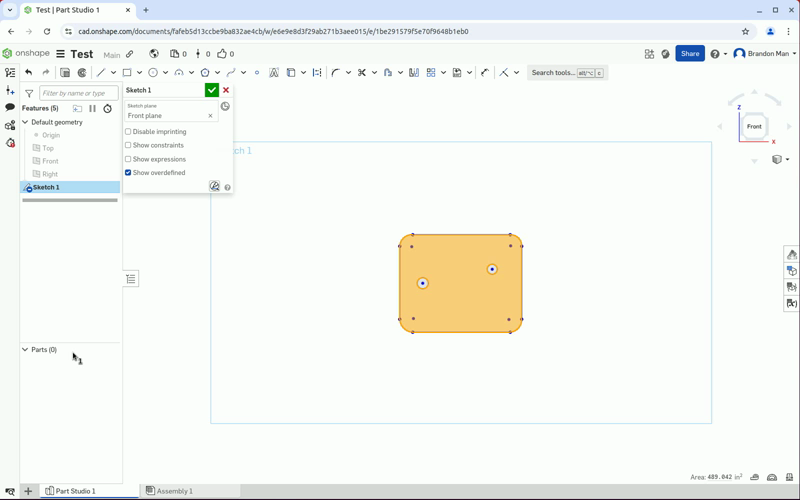
key(shift+y)
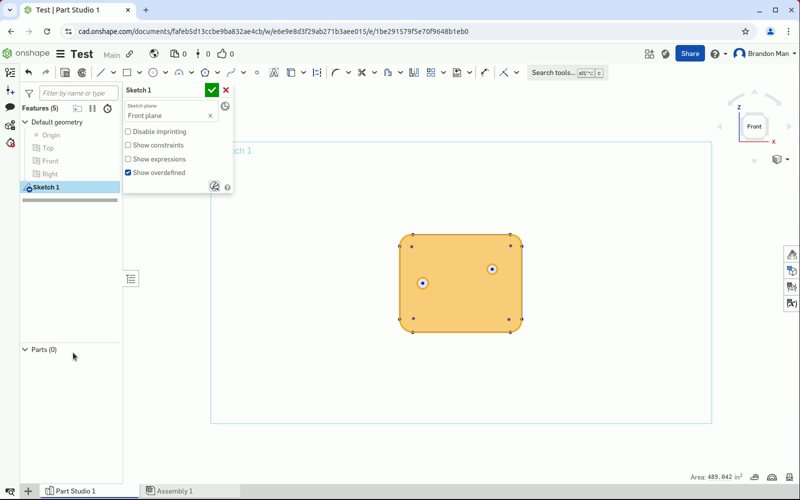
key(shift+e)
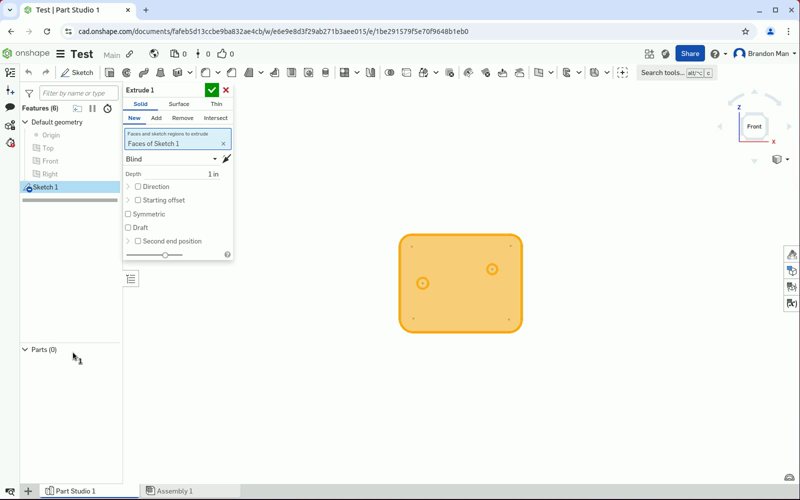
mouse_move(143, 106)
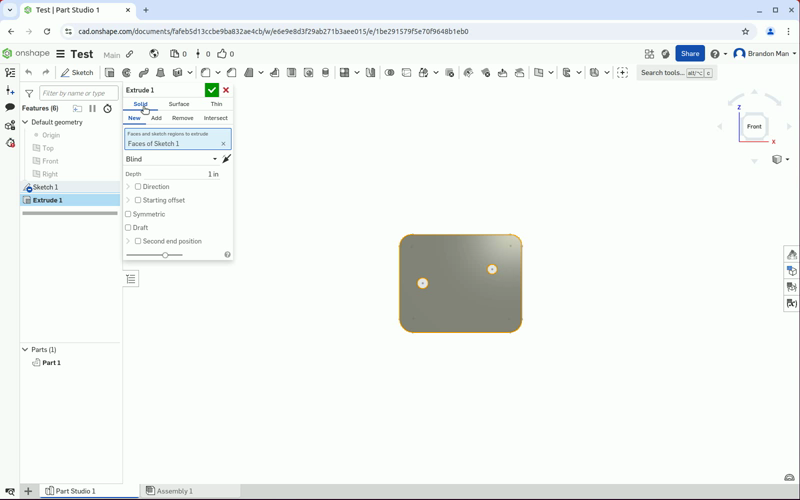
click(143, 106)
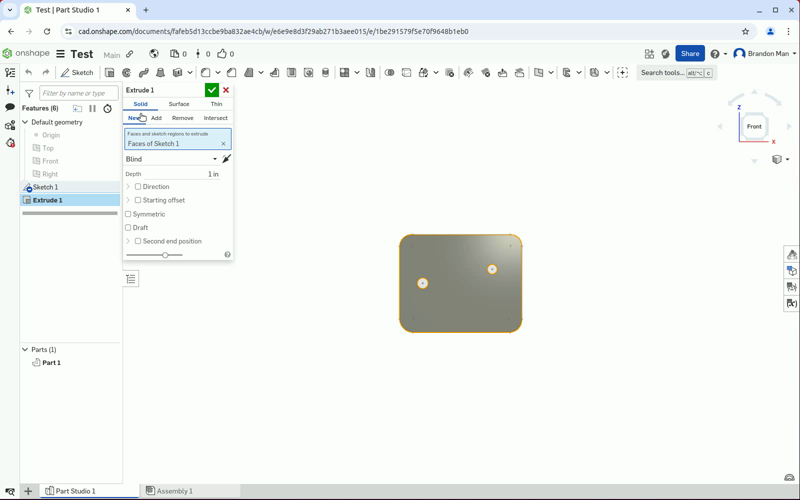
mouse_move(137, 120)
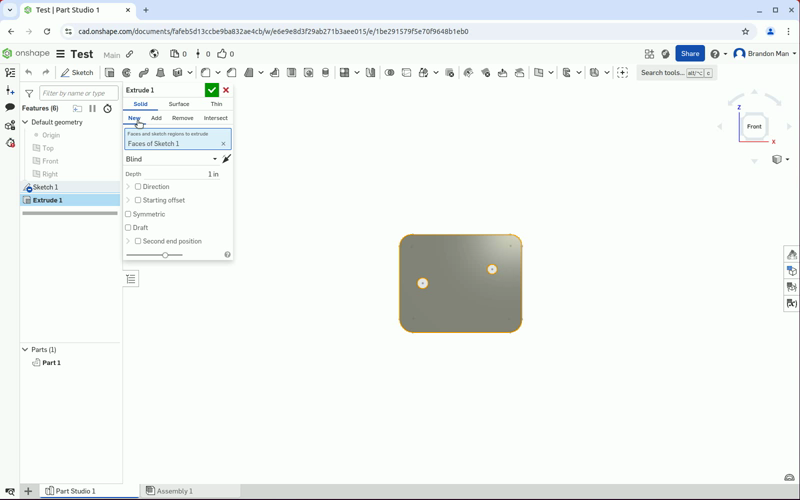
click(137, 120)
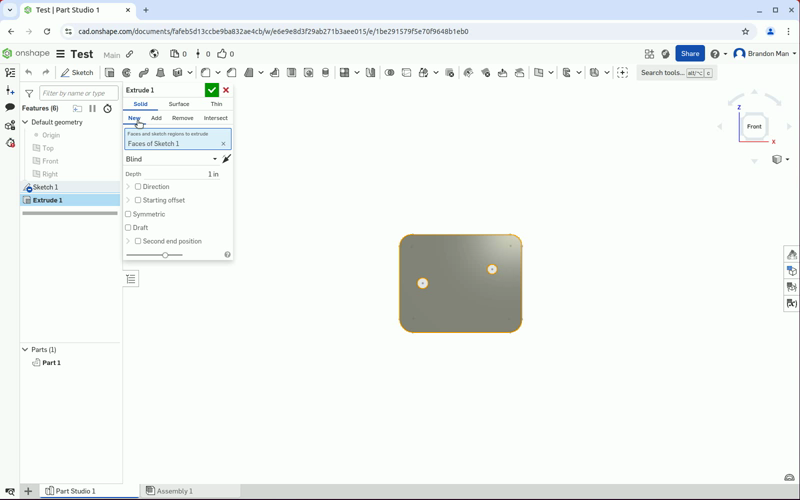
key(tab, 4)
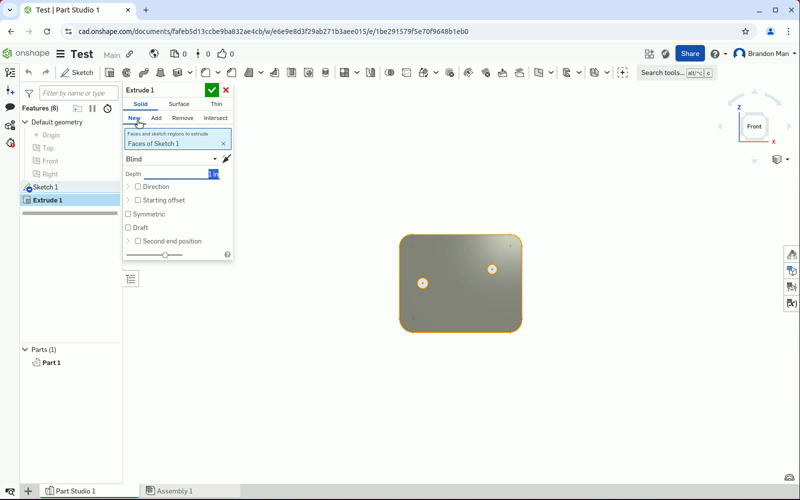
text(1.444)
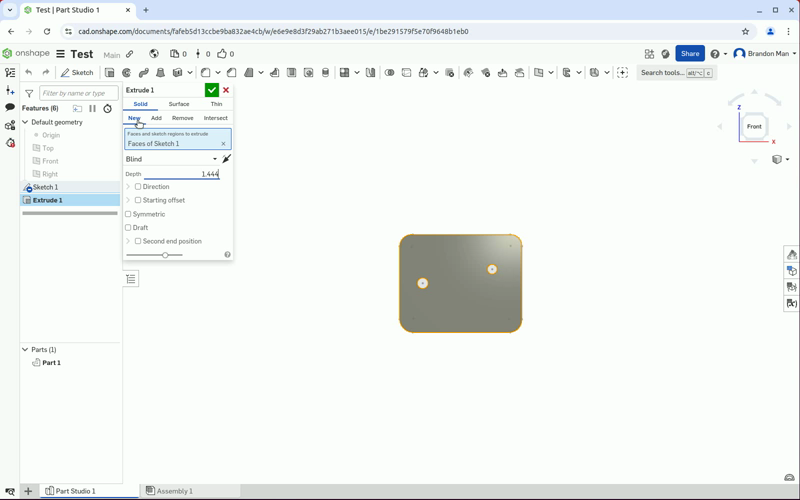
key(enter)
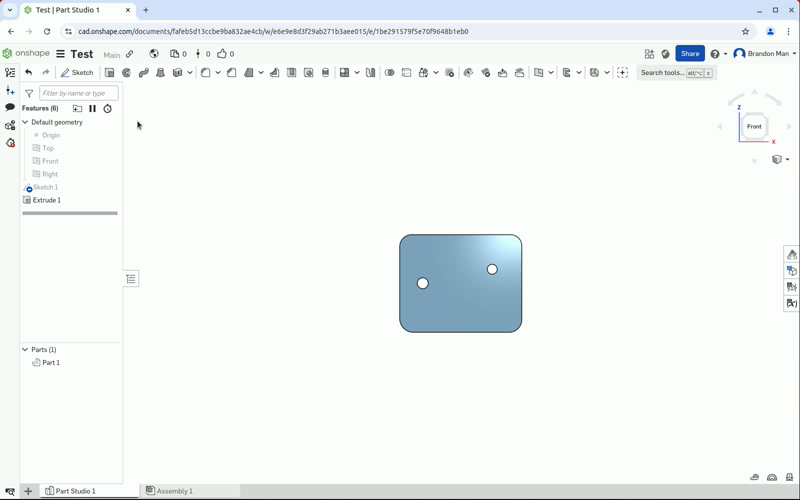
key(shift+h)
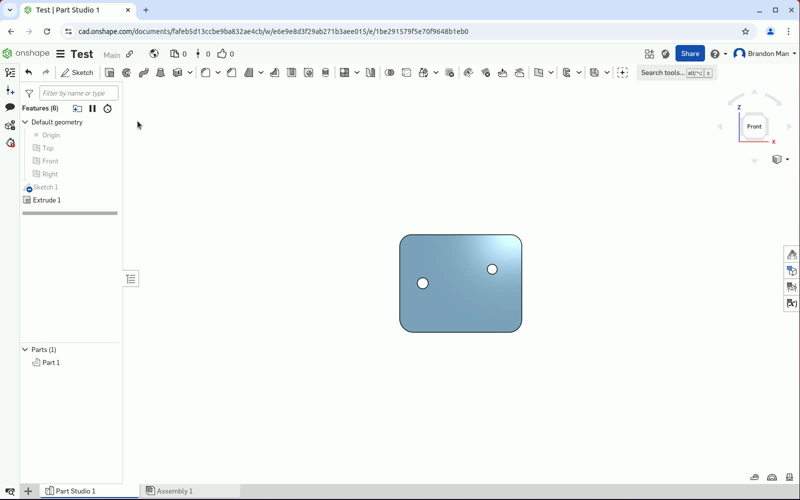
key(shift+h)
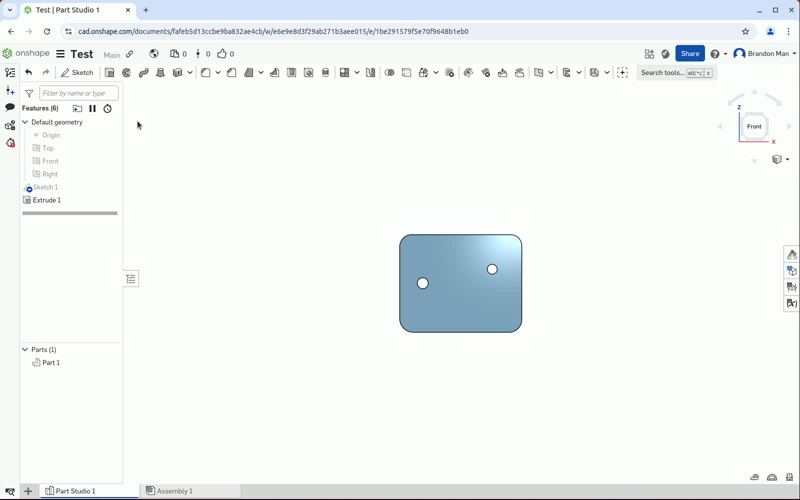
mouse_move(73, 189)
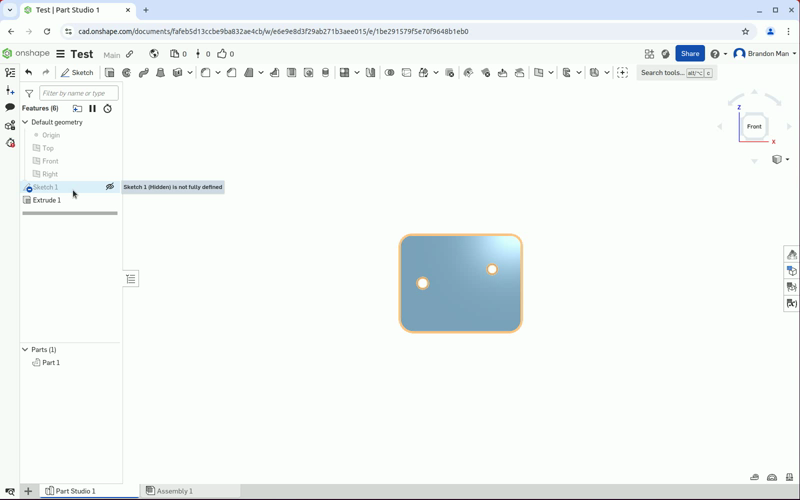
click(73, 189)
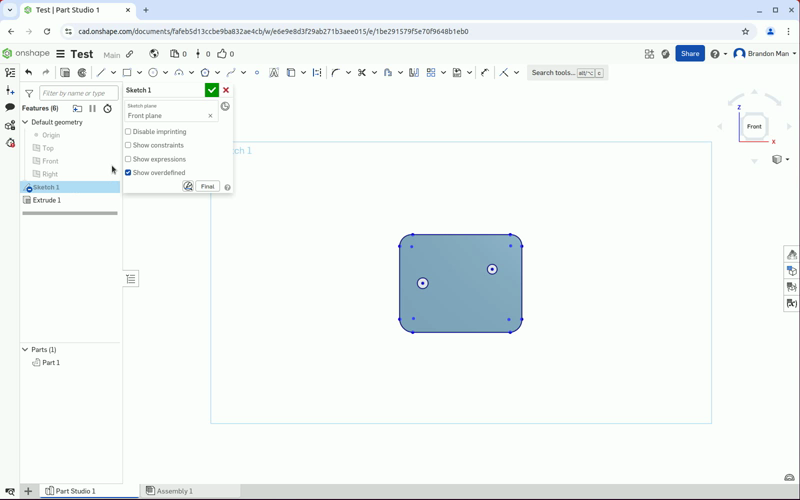
mouse_move(229, 92)
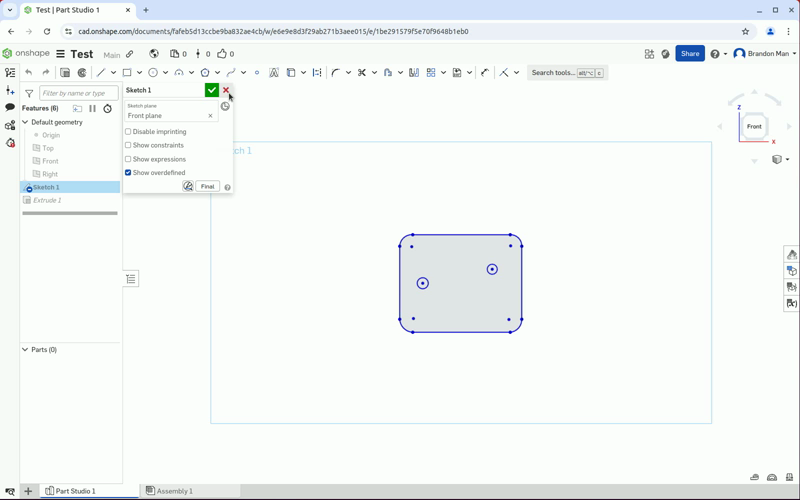
click(229, 92)
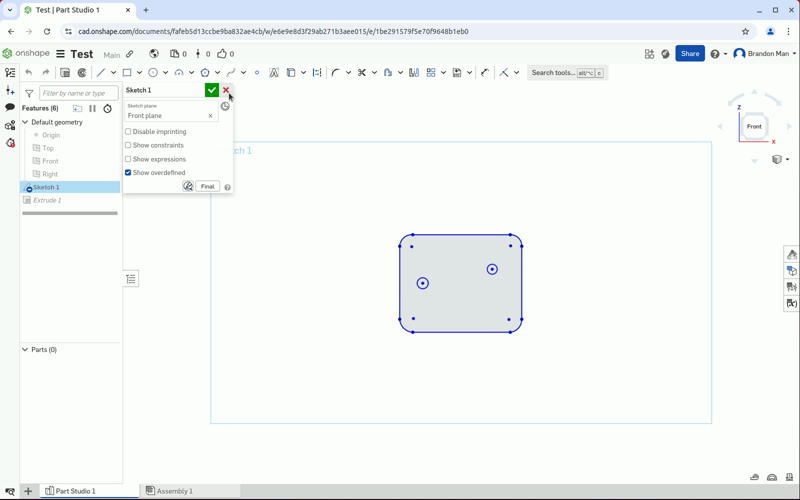
key(shift+s)
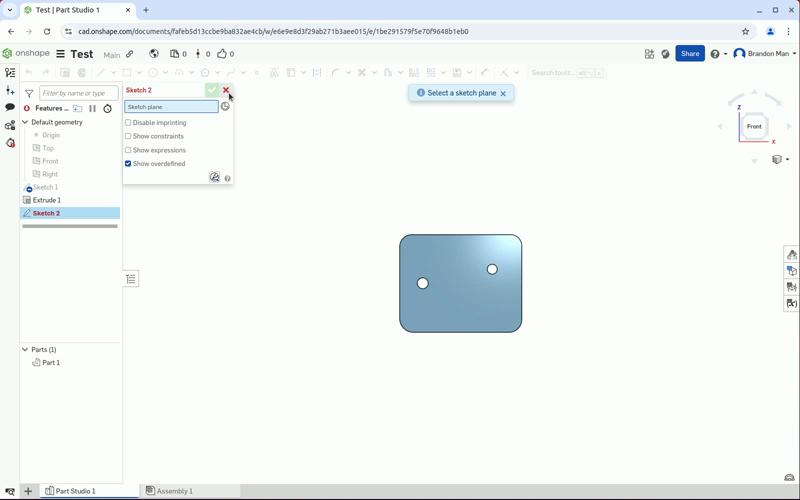
mouse_move(73, 163)
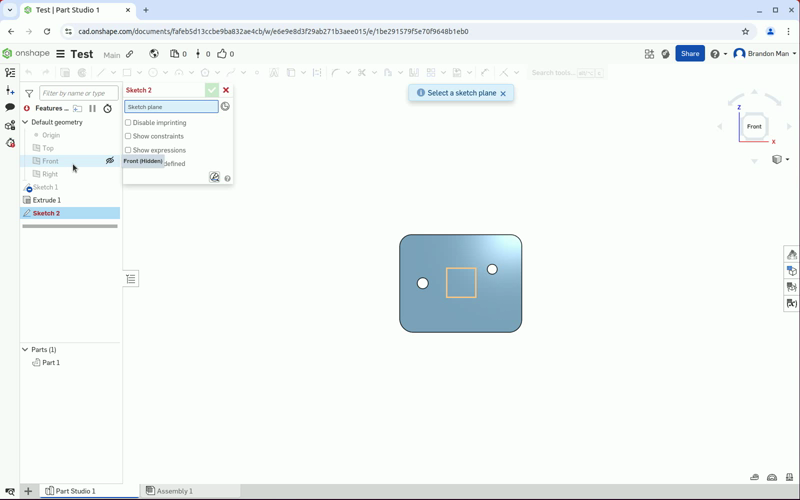
click(73, 163)
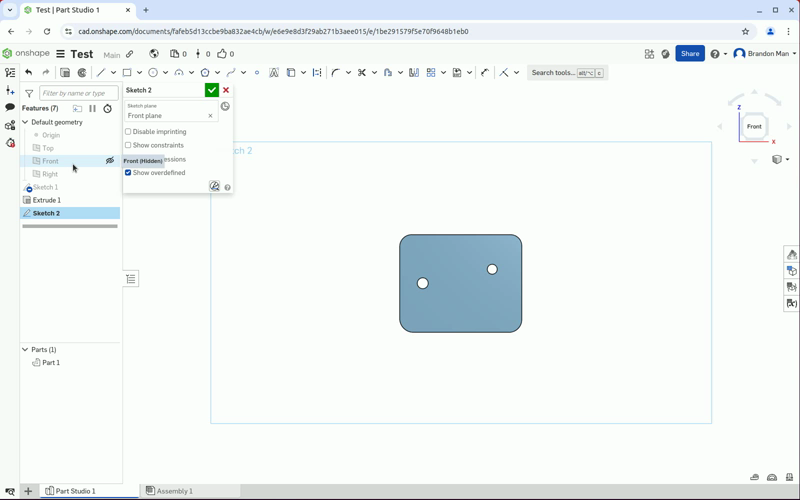
mouse_move(73, 352)
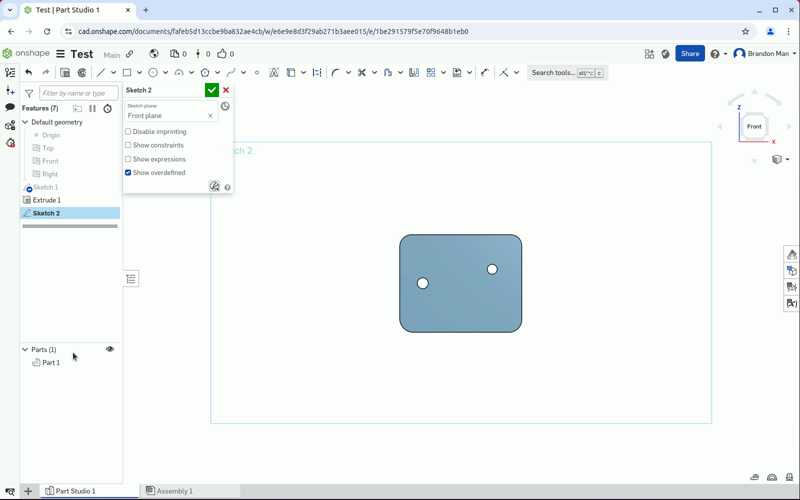
key(y)
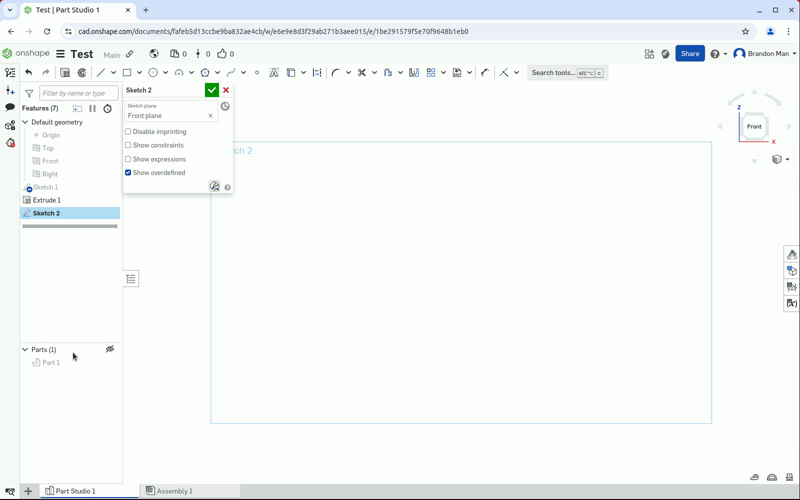
key(a)
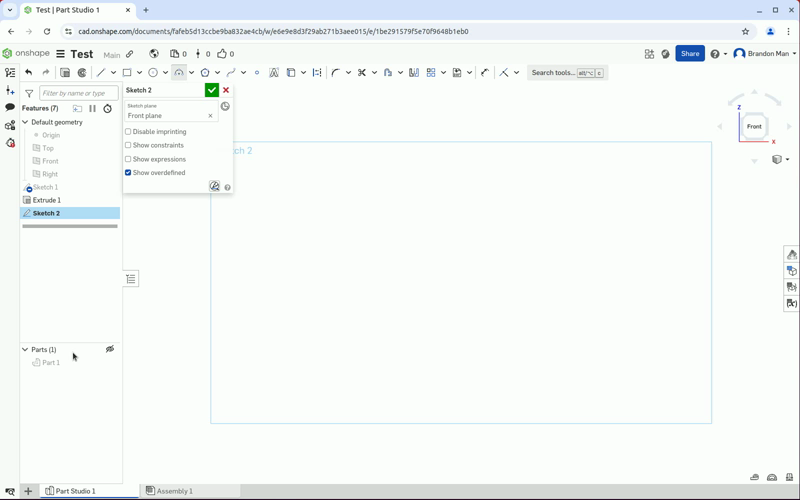
key_down(shift)
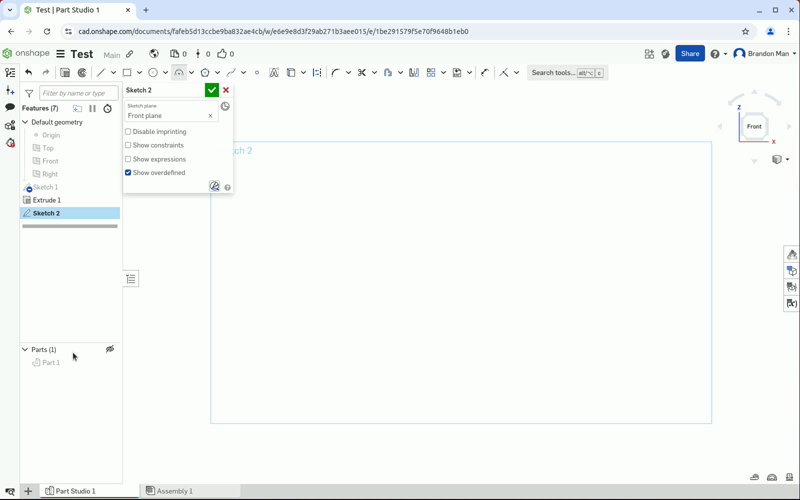
mouse_move(348, 271)
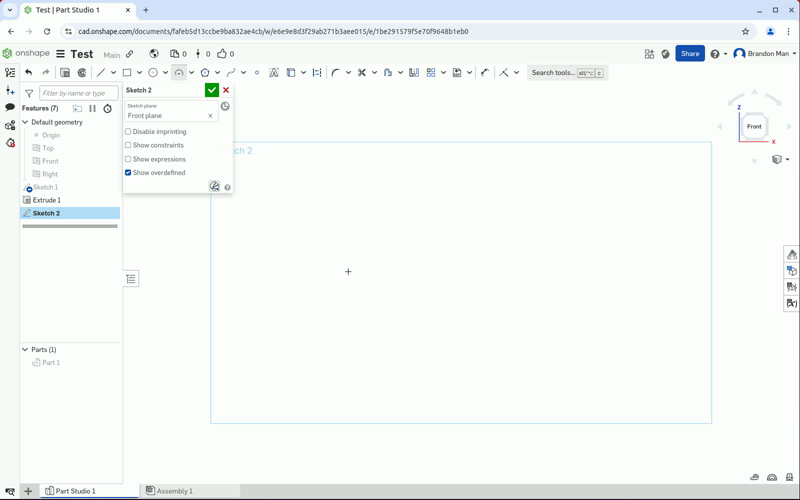
click(348, 271)
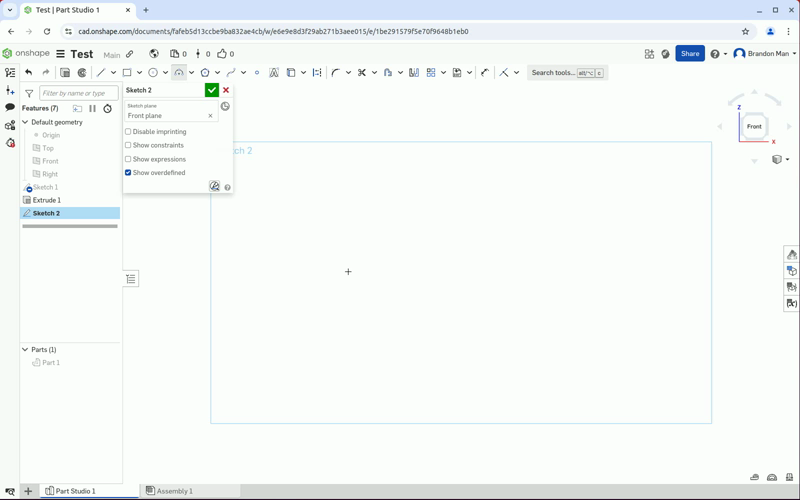
key_up(shift)
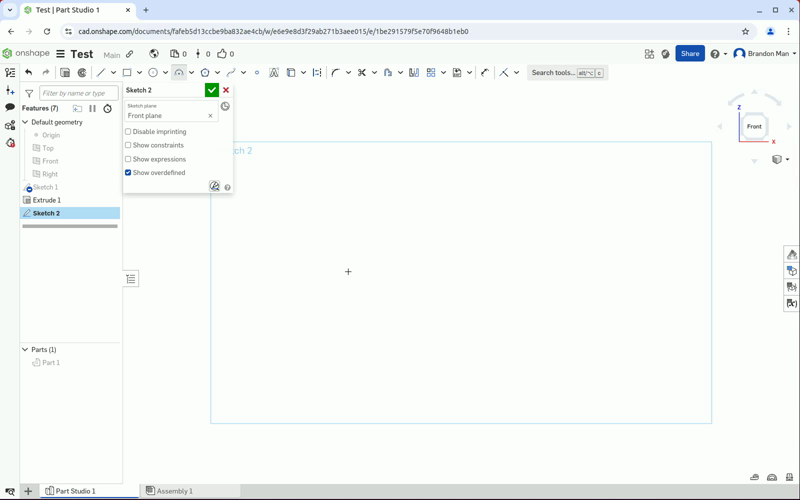
key_down(shift)
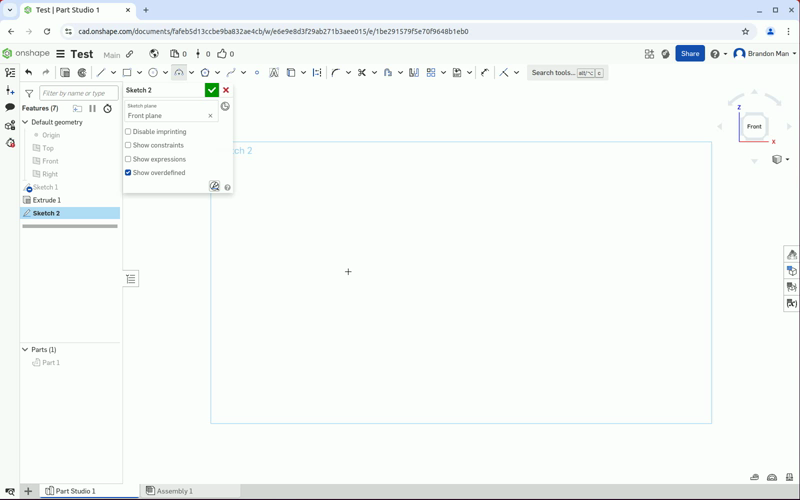
mouse_move(361, 284)
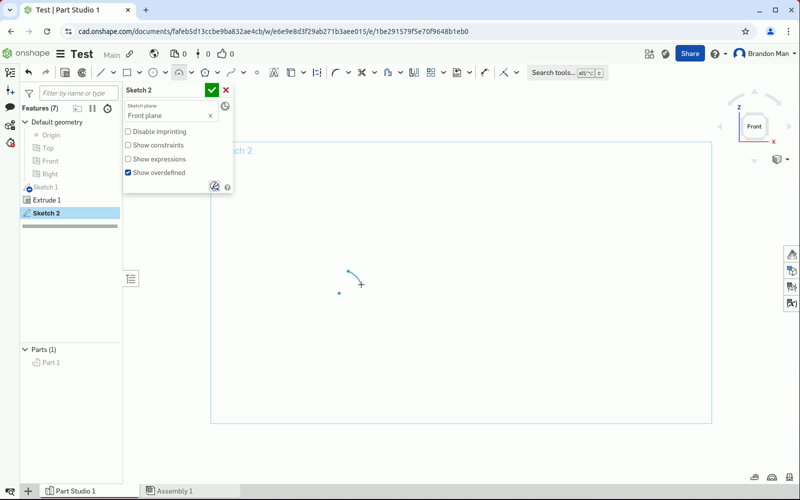
click(361, 284)
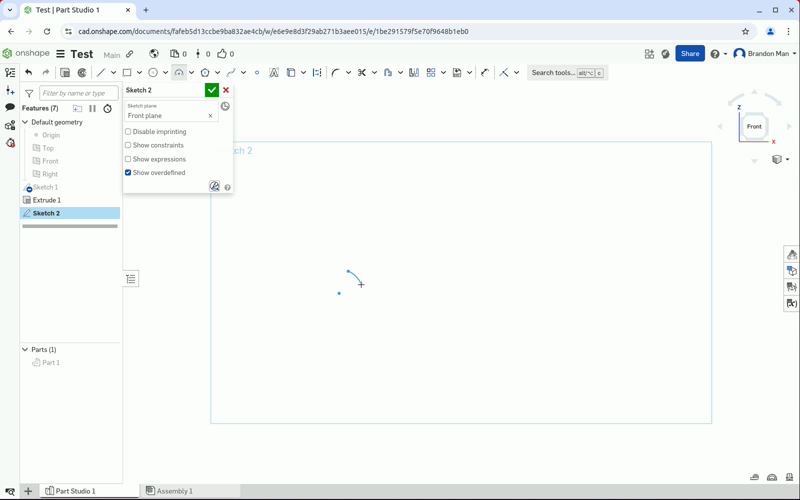
mouse_move(351, 280)
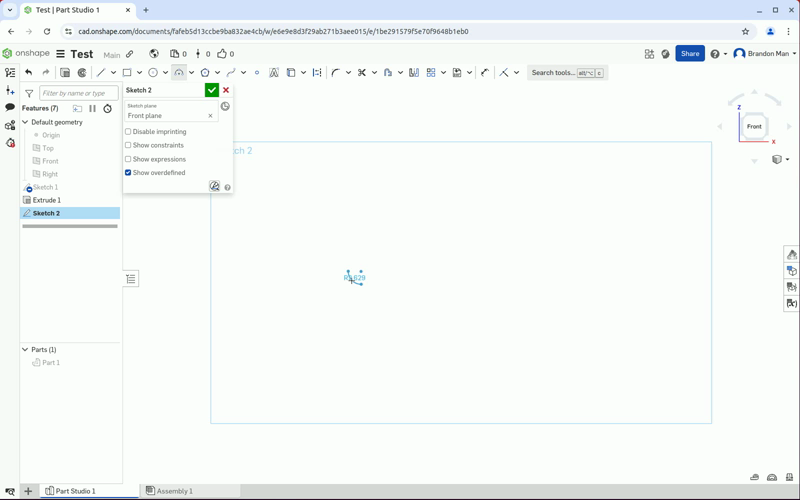
click(351, 280)
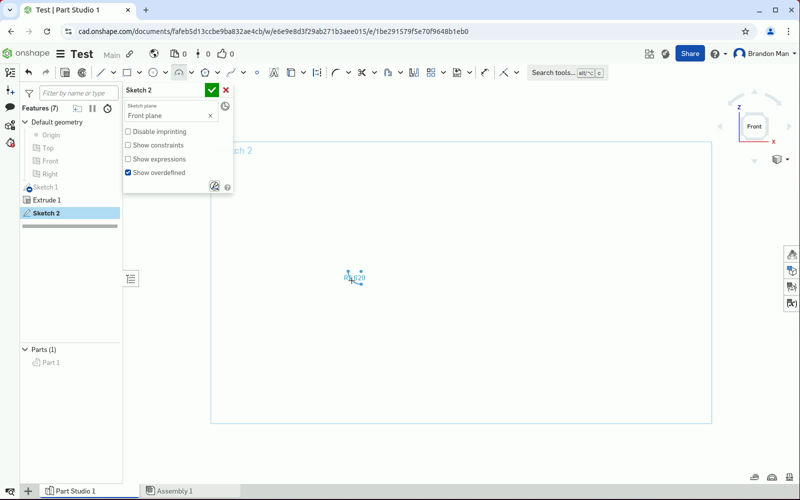
key_up(shift)
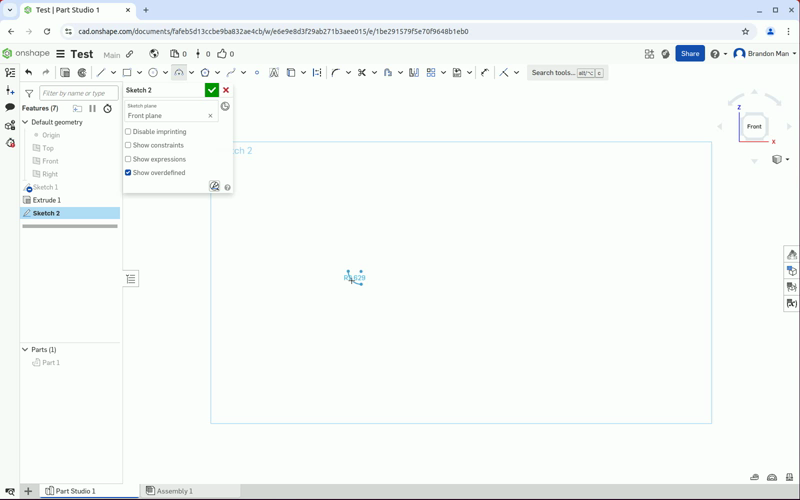
key(esc)
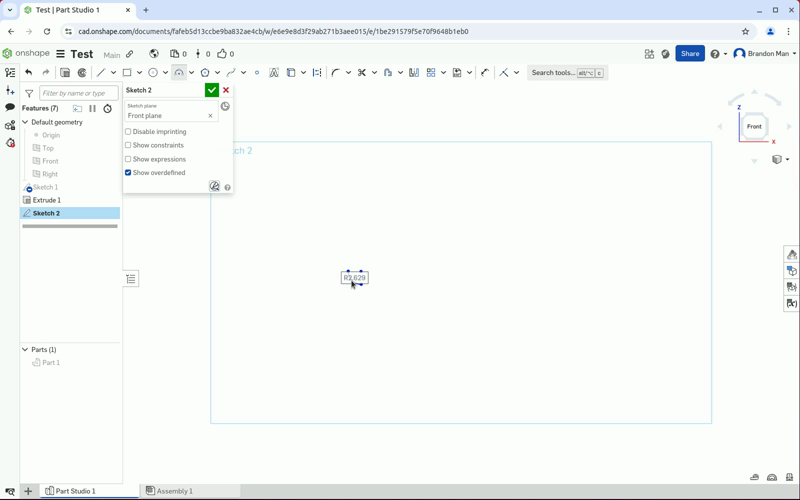
key(l)
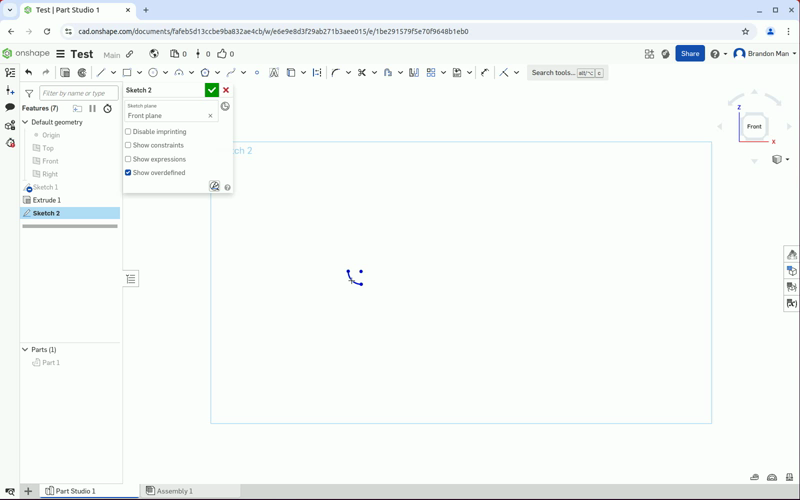
mouse_move(361, 284)
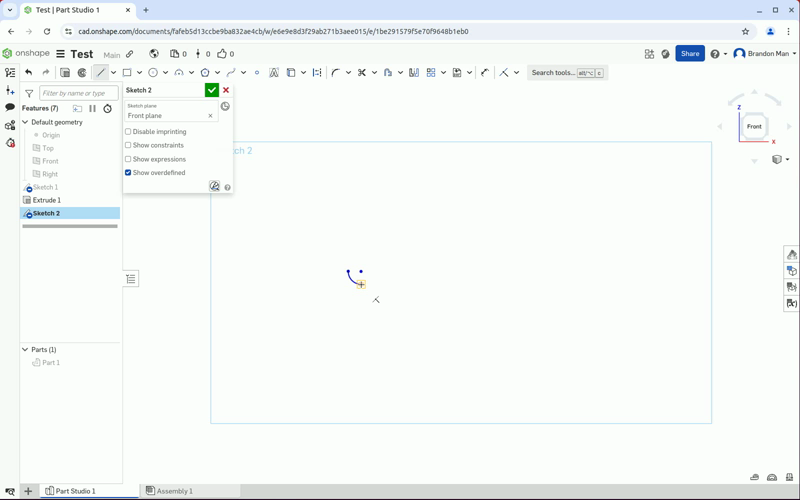
click(361, 284)
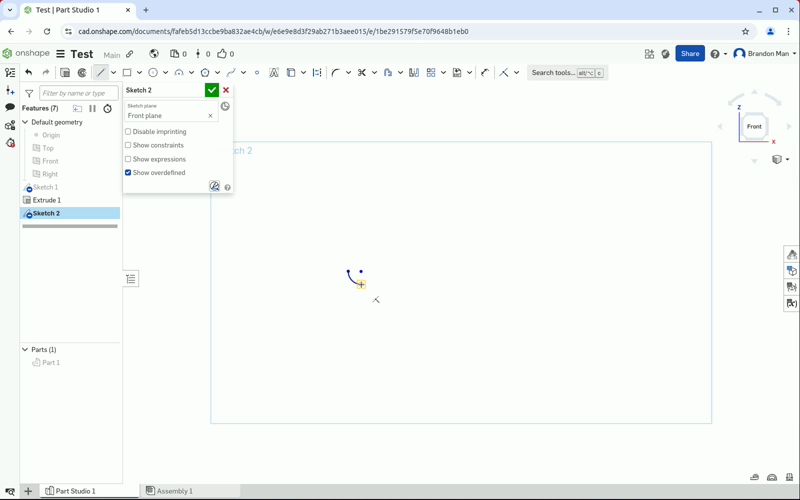
key_down(shift)
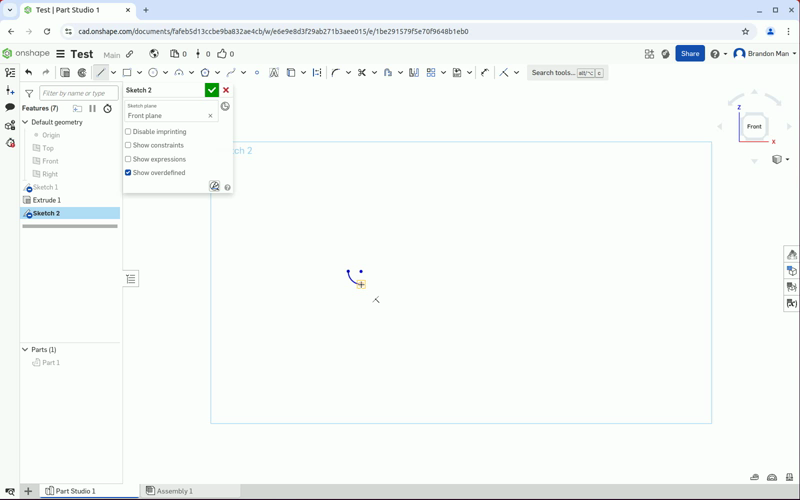
mouse_move(391, 284)
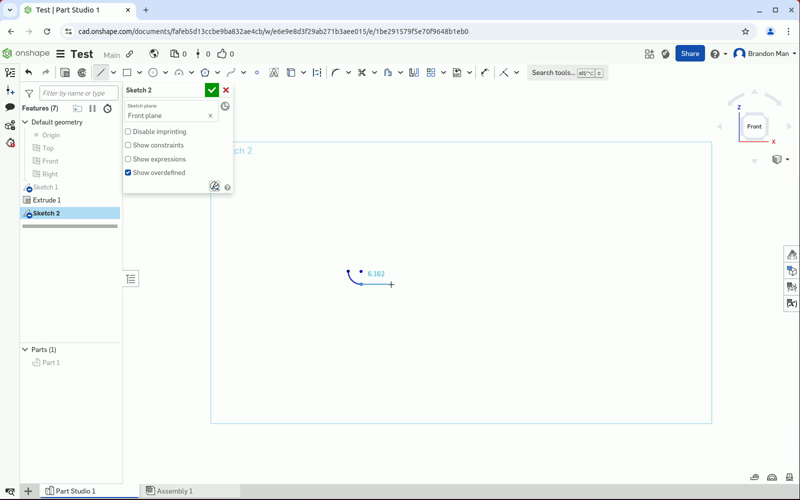
mouse_move(361, 271)
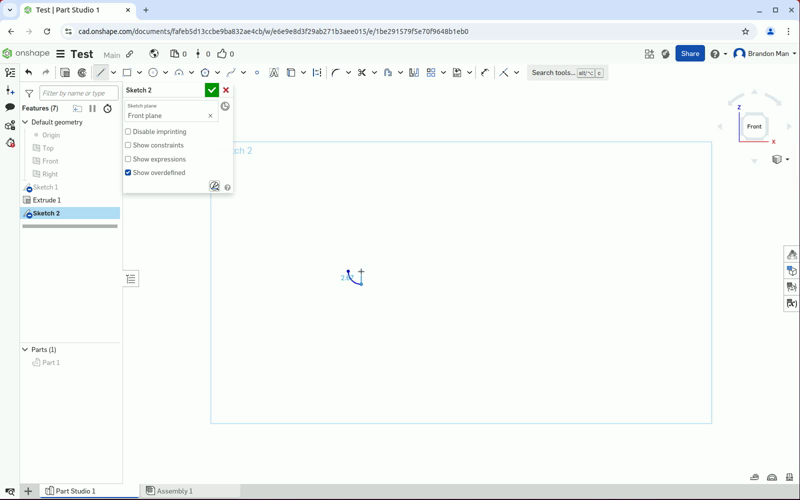
click(361, 271)
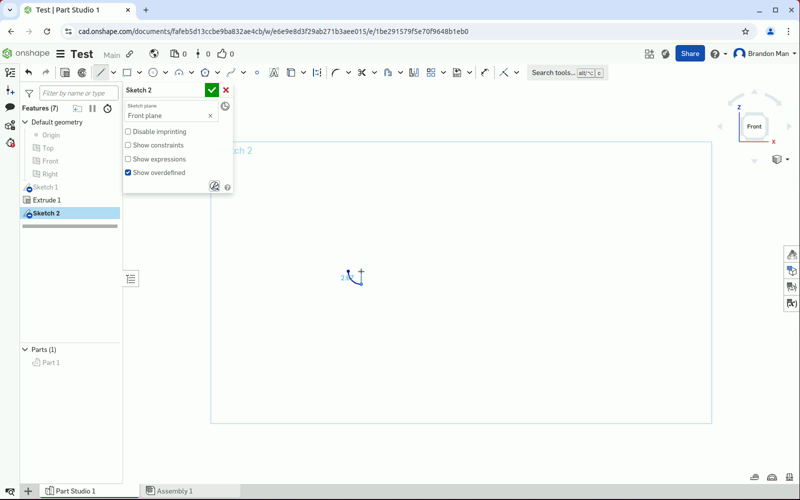
key_up(shift)
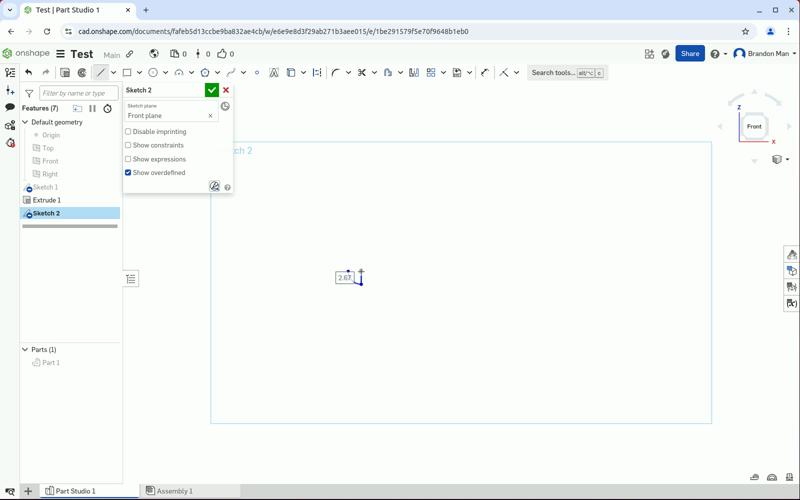
mouse_move(391, 271)
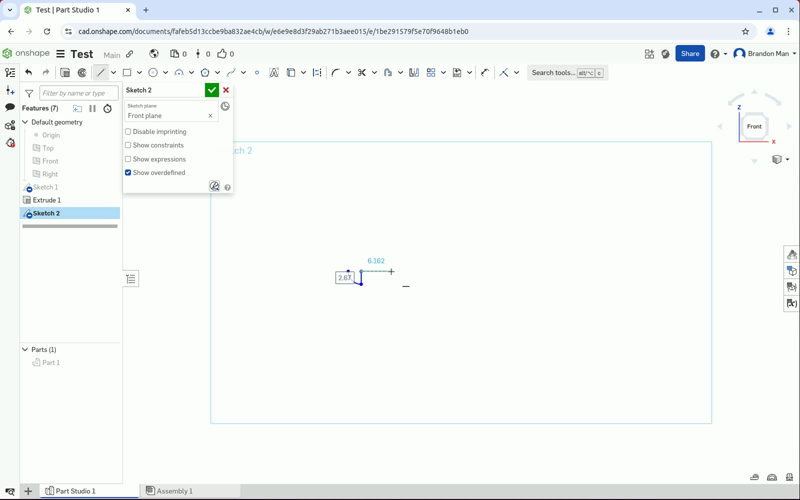
key_down(shift)
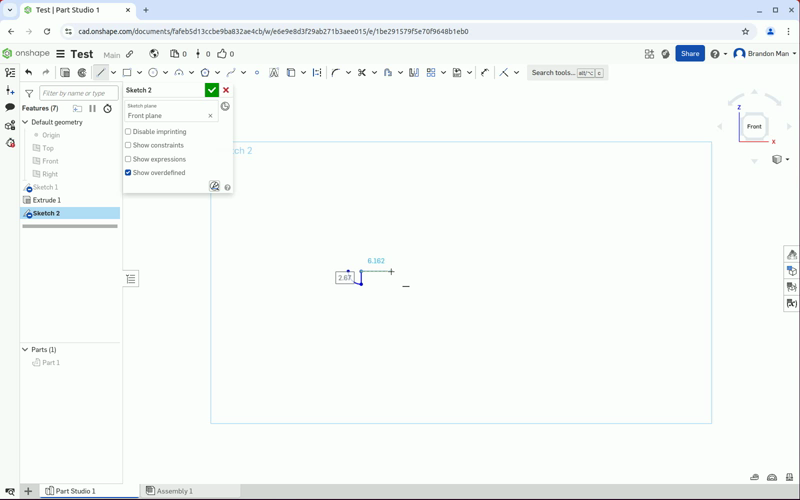
mouse_move(348, 271)
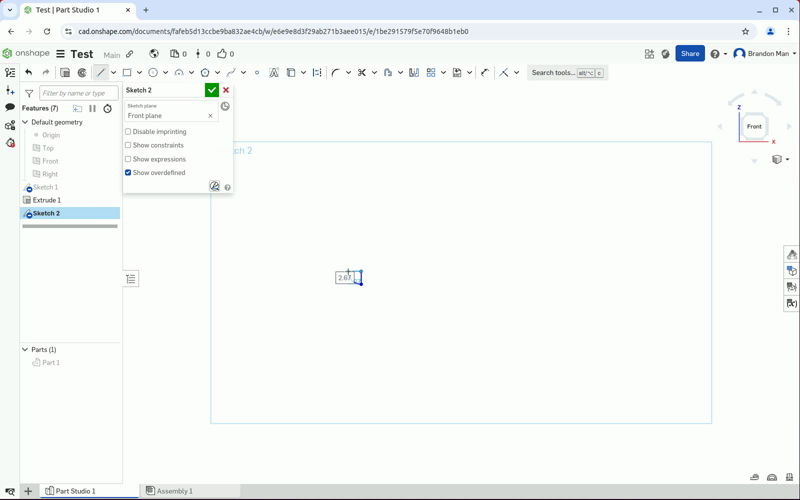
key_up(shift)
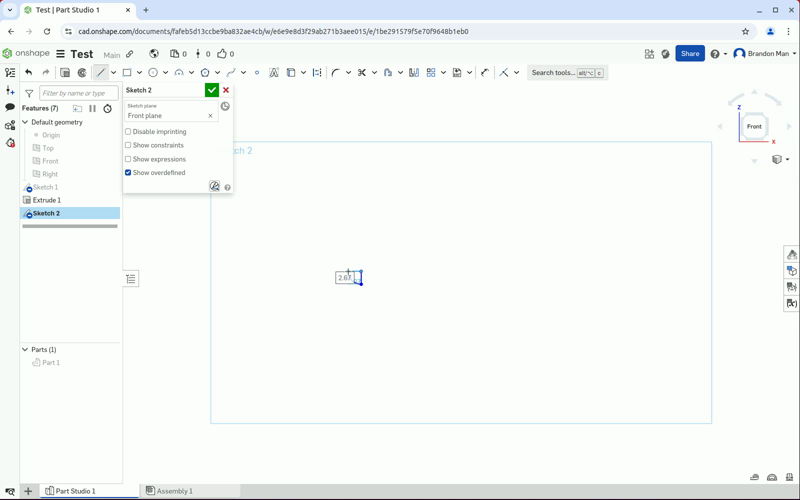
click(348, 271)
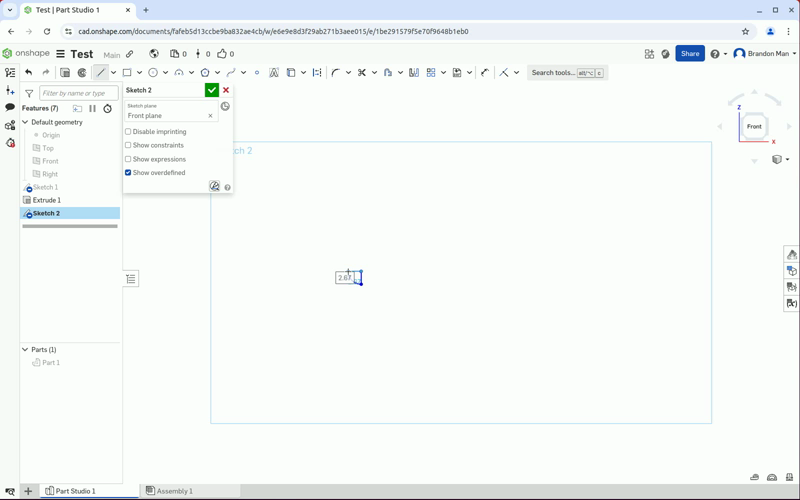
key(esc)
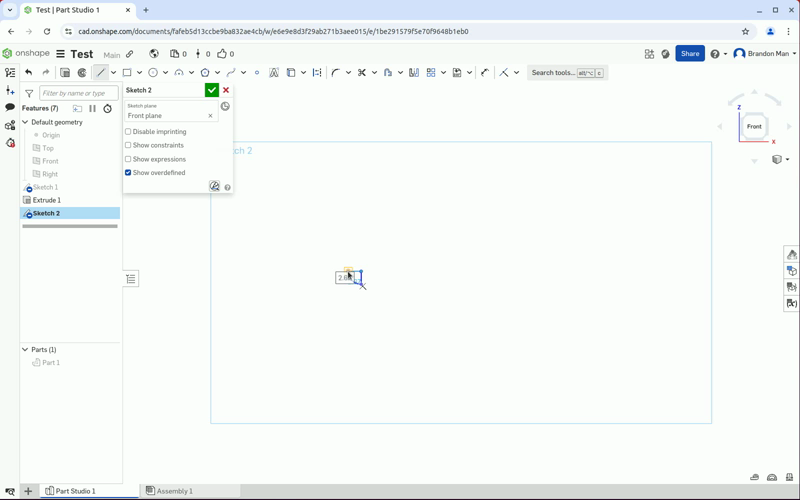
mouse_move(356, 272)
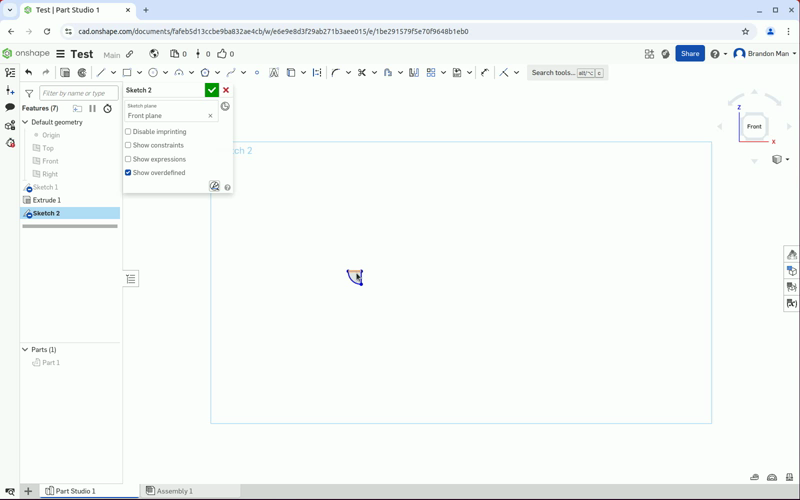
scroll(6)
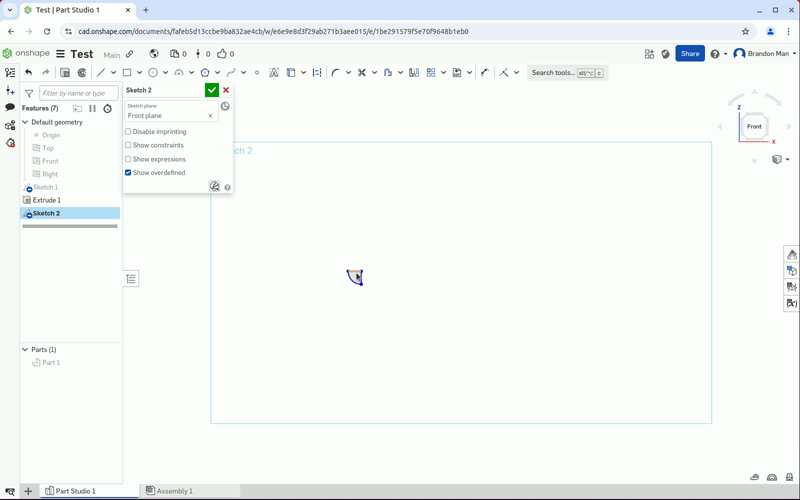
scroll(6)
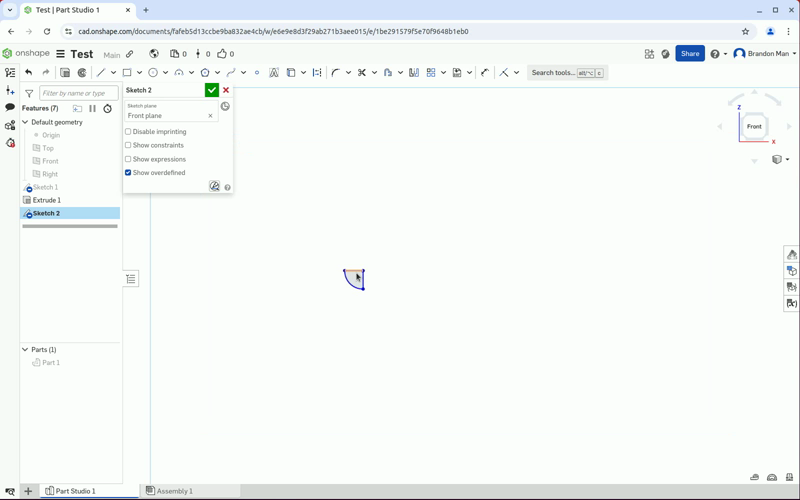
scroll(6)
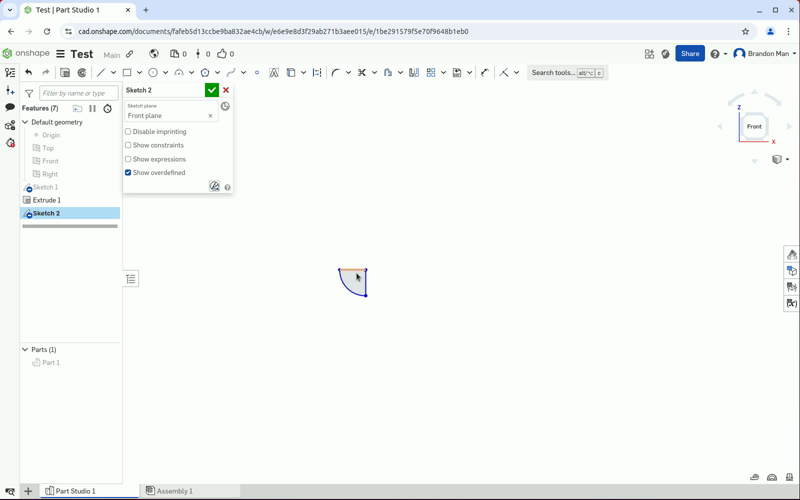
scroll(6)
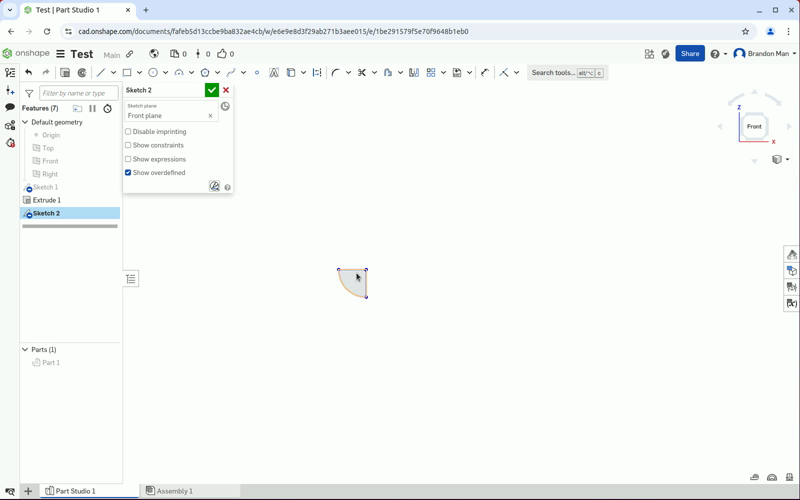
scroll(6)
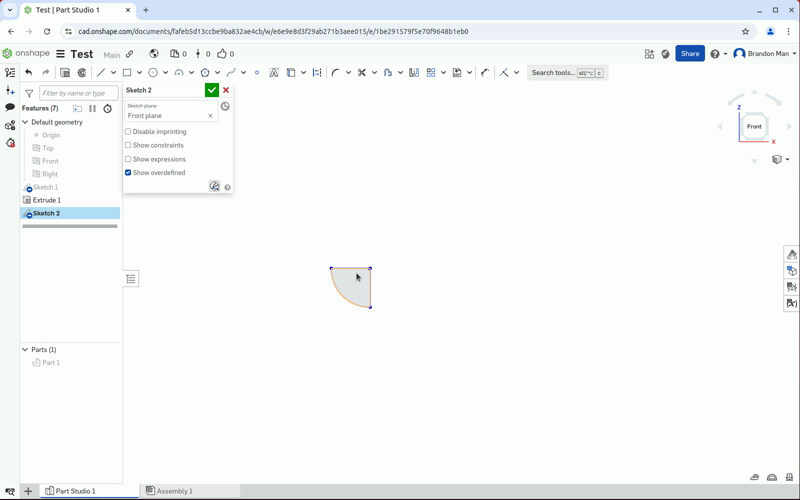
scroll(6)
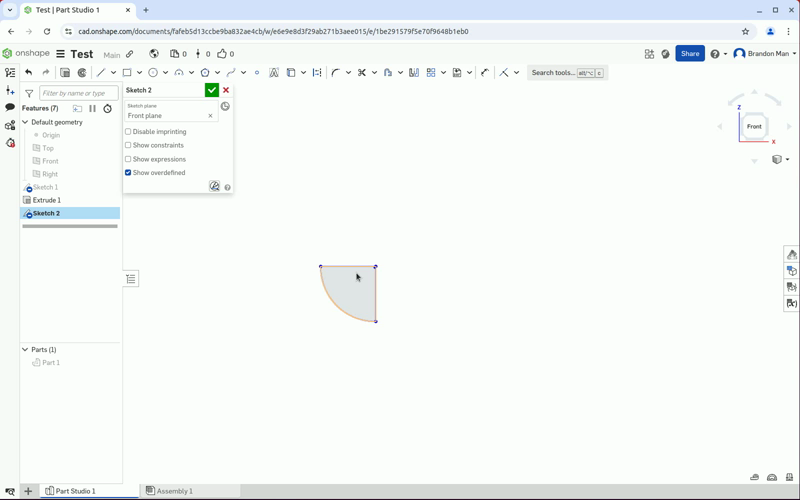
scroll(6)
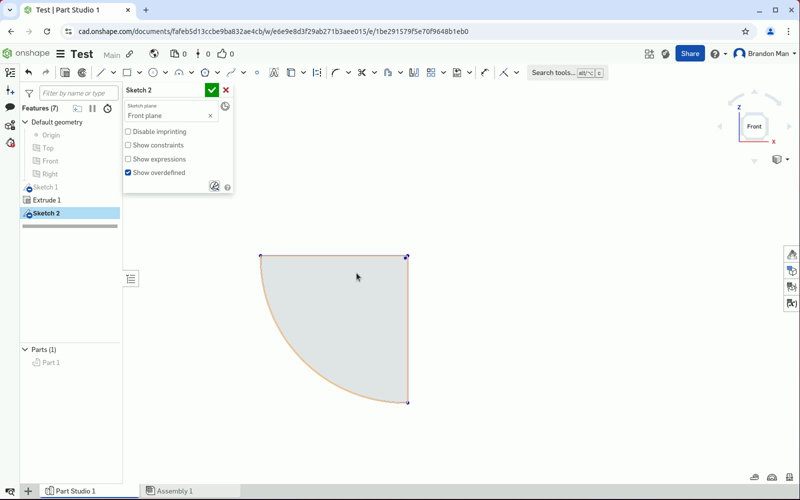
click(356, 272)
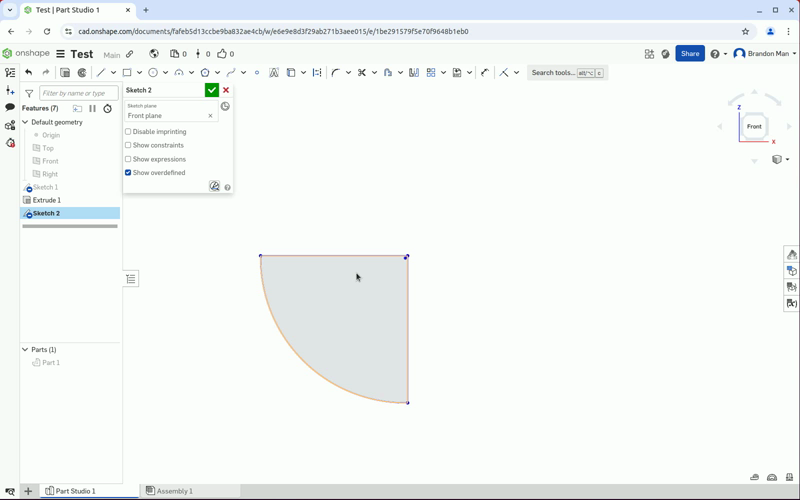
scroll(-6)
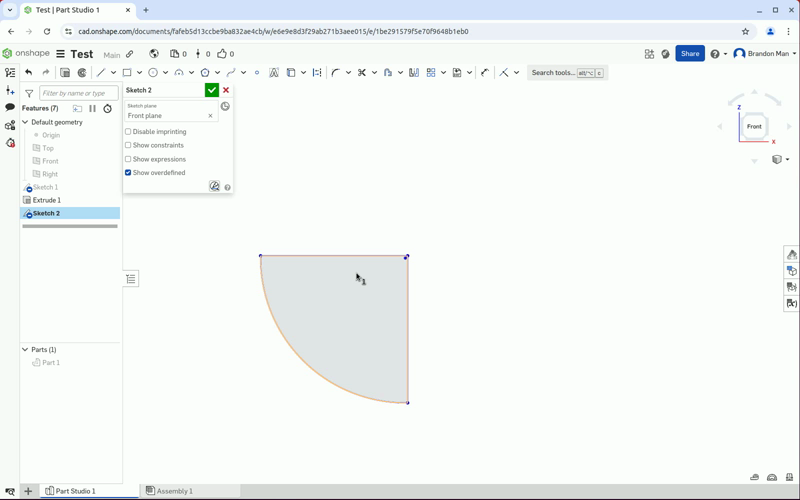
scroll(-6)
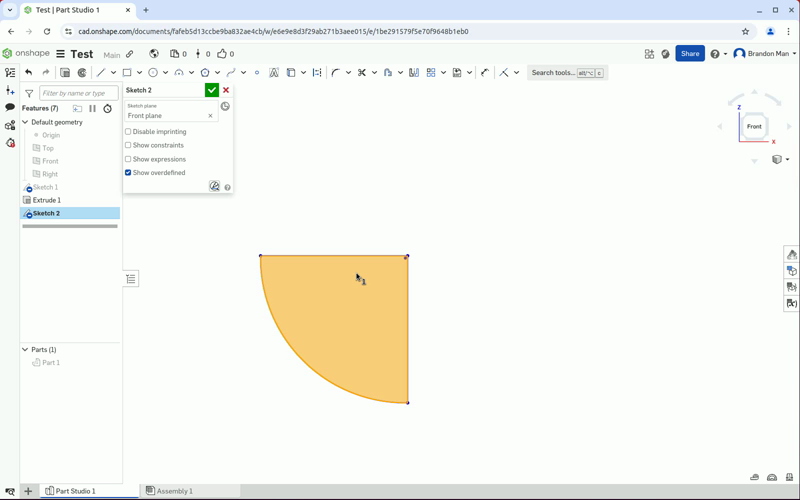
scroll(-6)
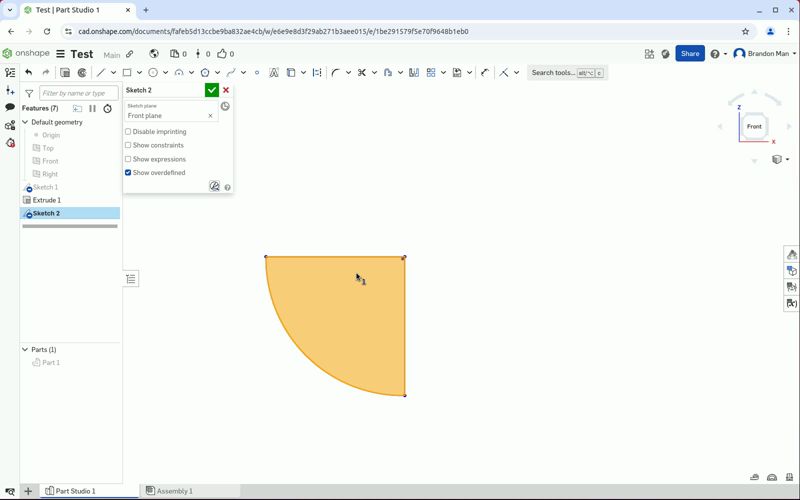
scroll(-6)
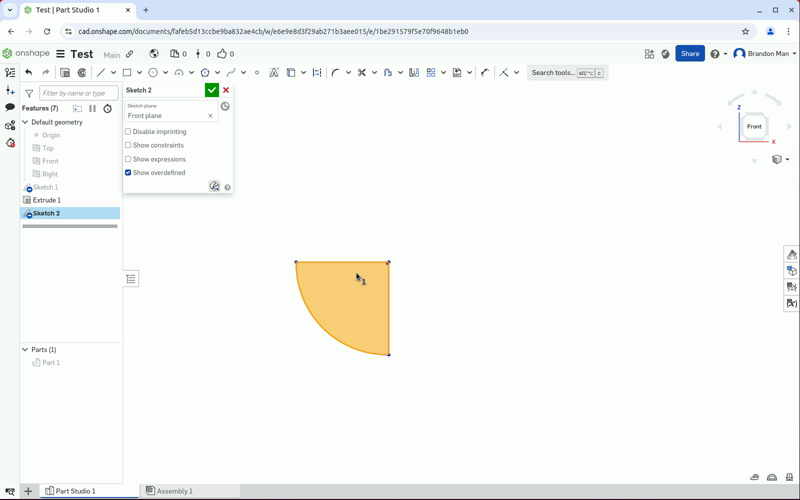
scroll(-6)
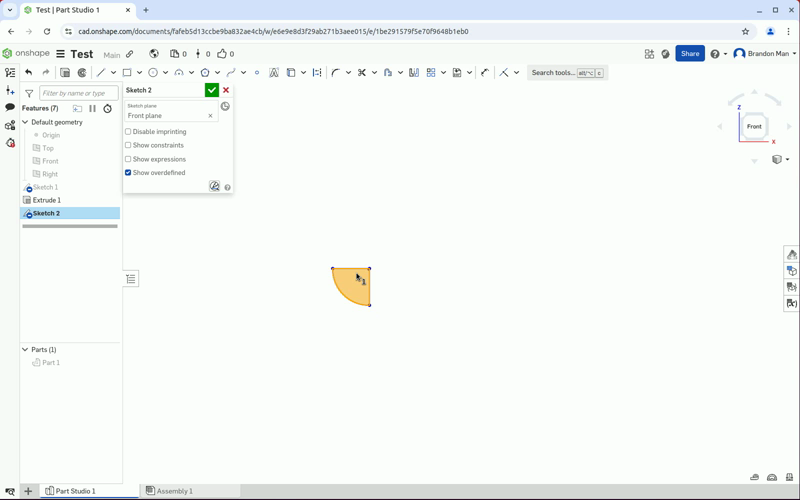
scroll(-6)
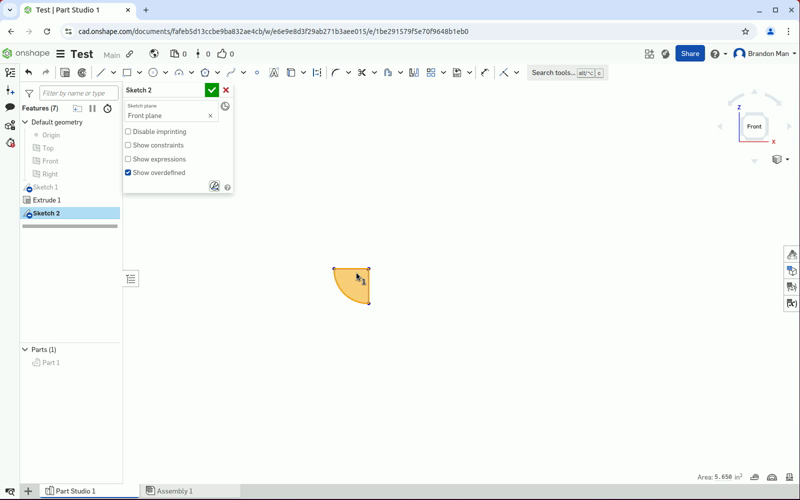
scroll(-6)
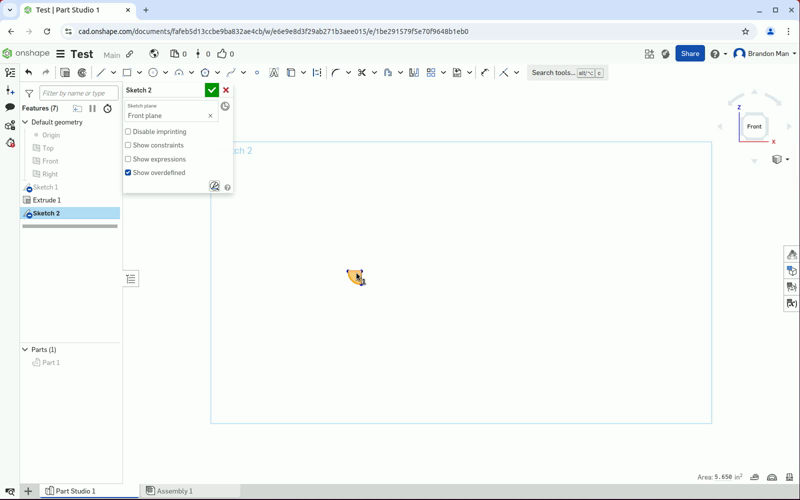
mouse_move(73, 352)
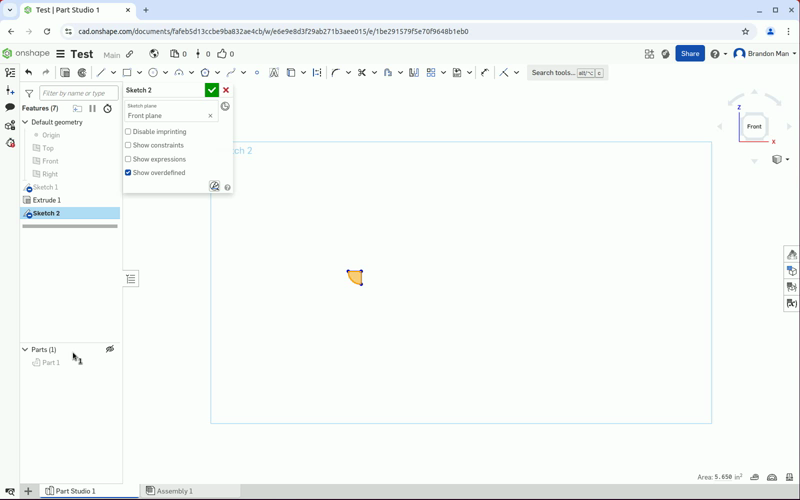
key(shift+y)
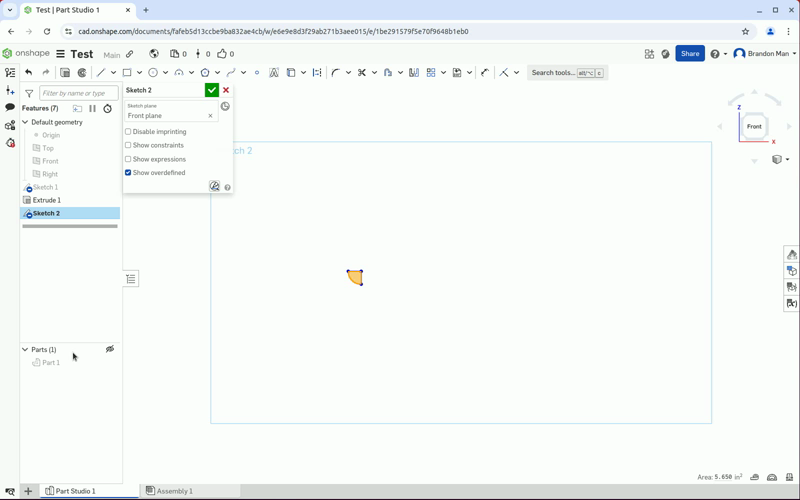
key(shift+e)
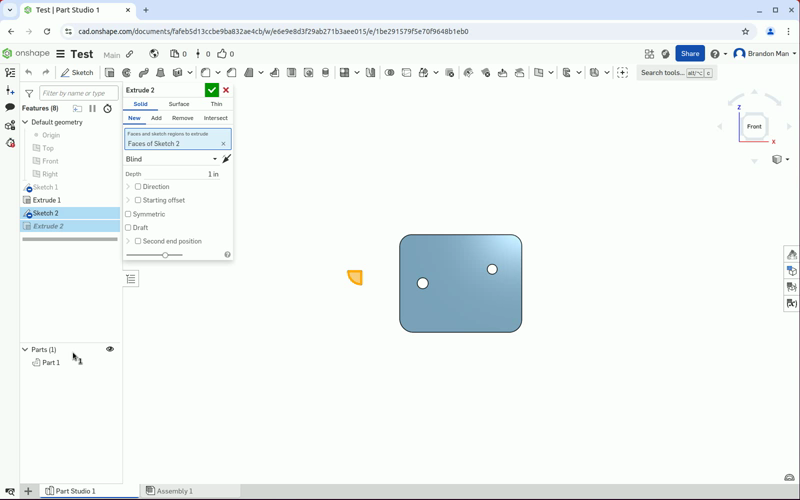
mouse_move(143, 106)
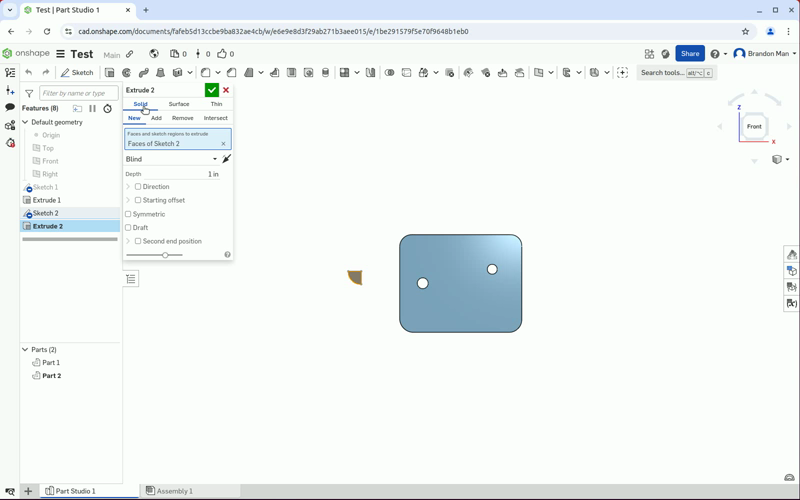
click(143, 106)
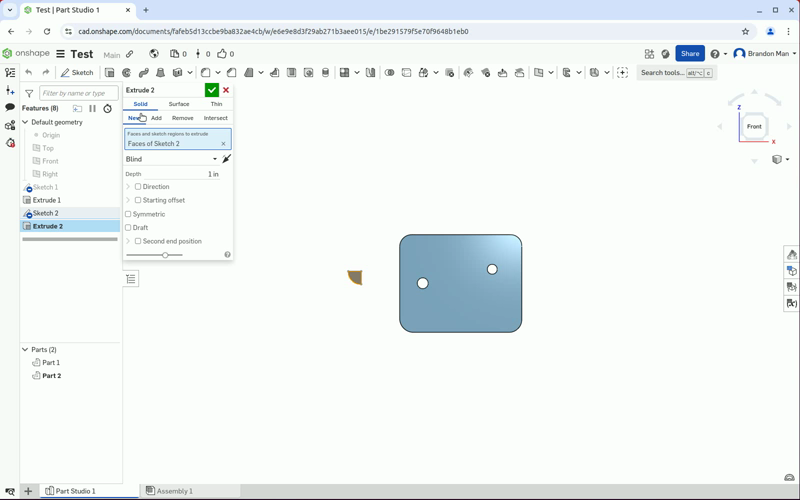
mouse_move(137, 120)
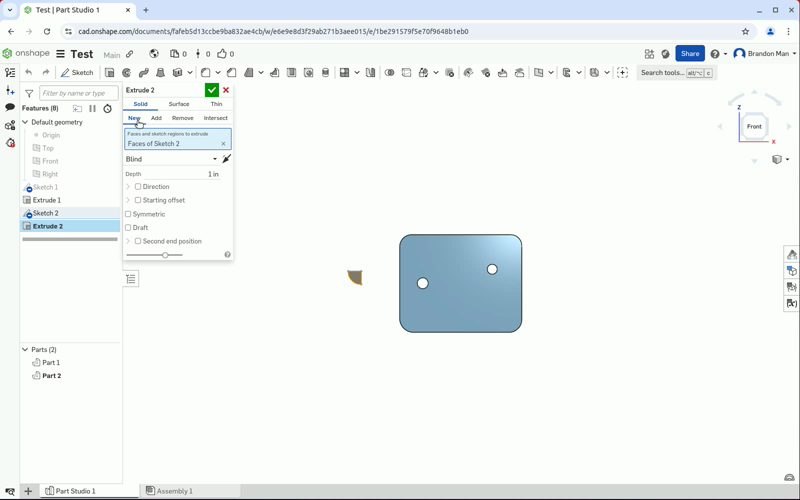
click(137, 120)
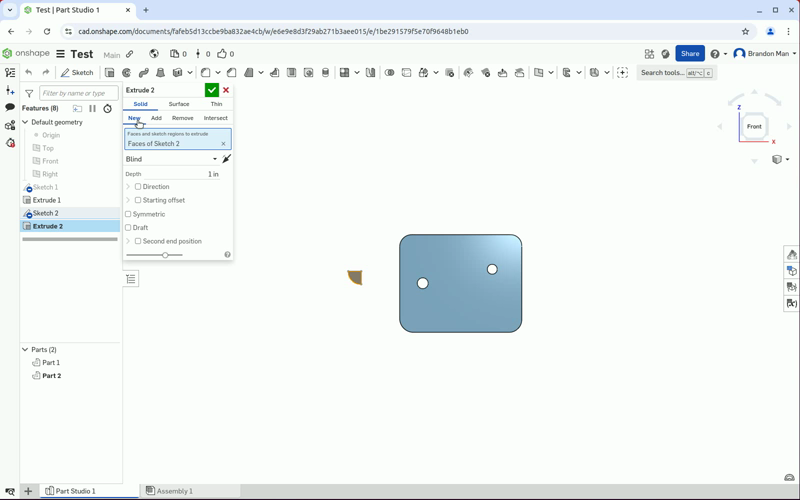
key(tab, 4)
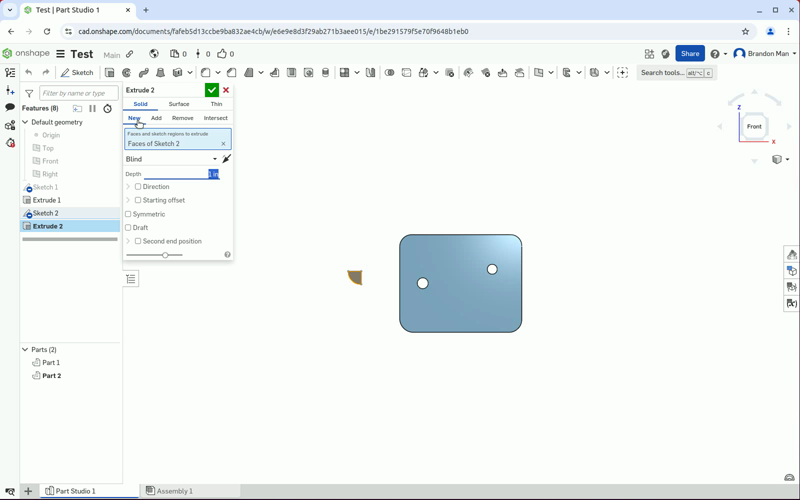
text(3.851)
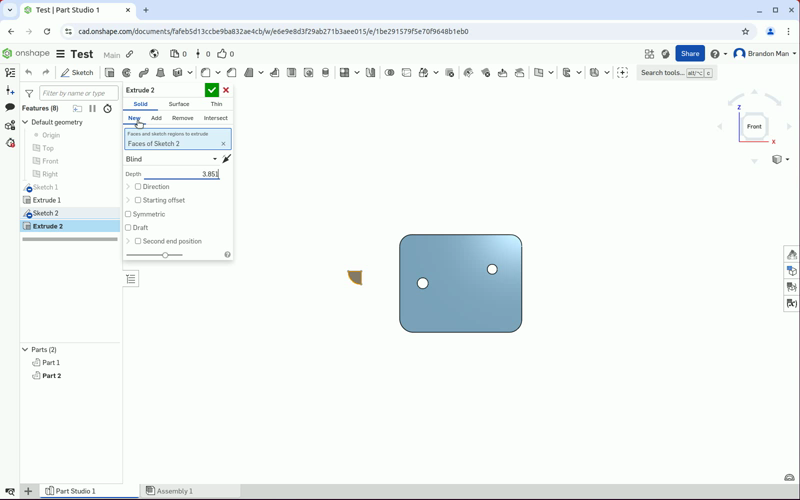
key(enter)
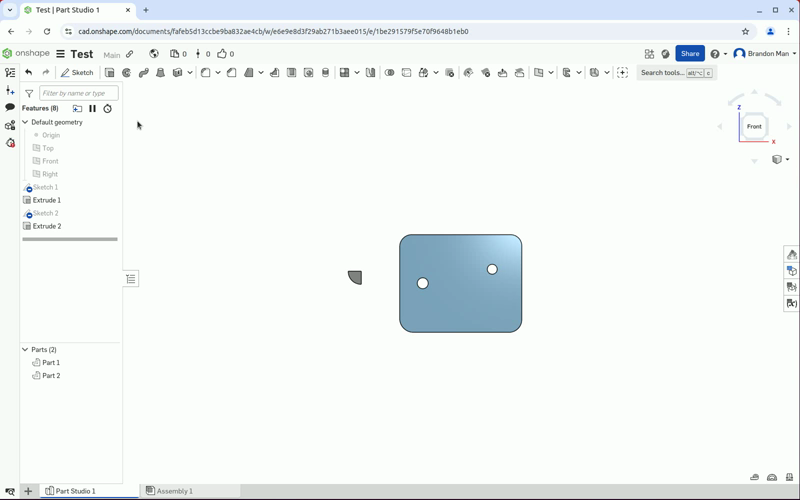
key(shift+h)
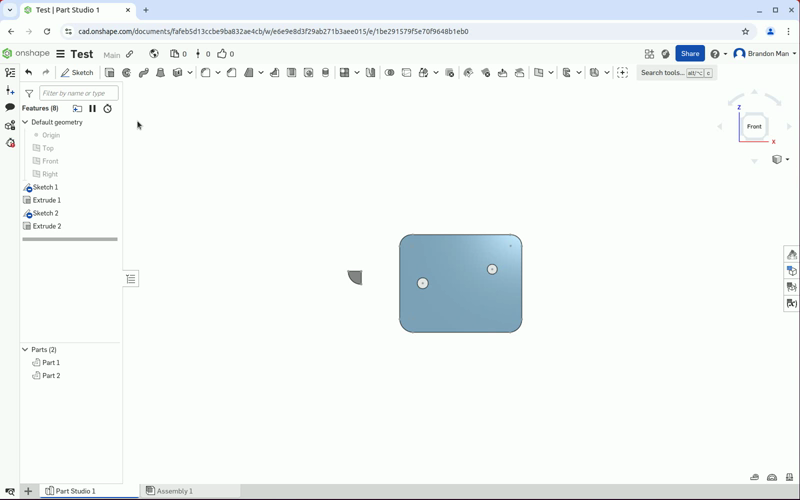
key(shift+h)
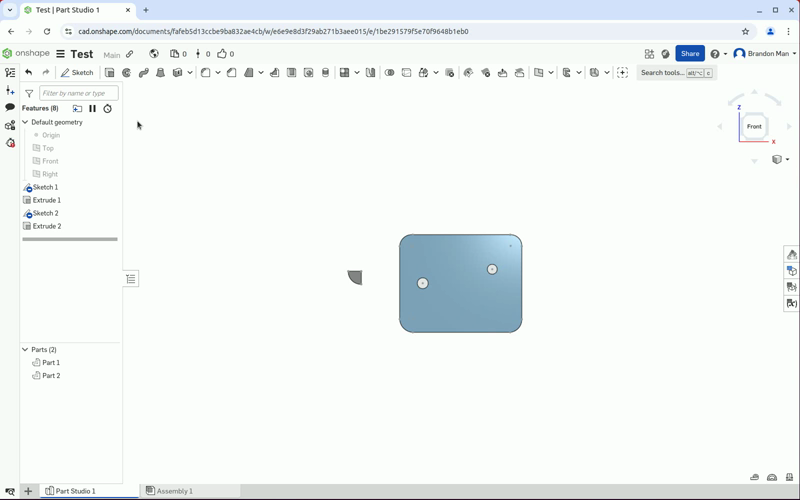
key(shift+7)
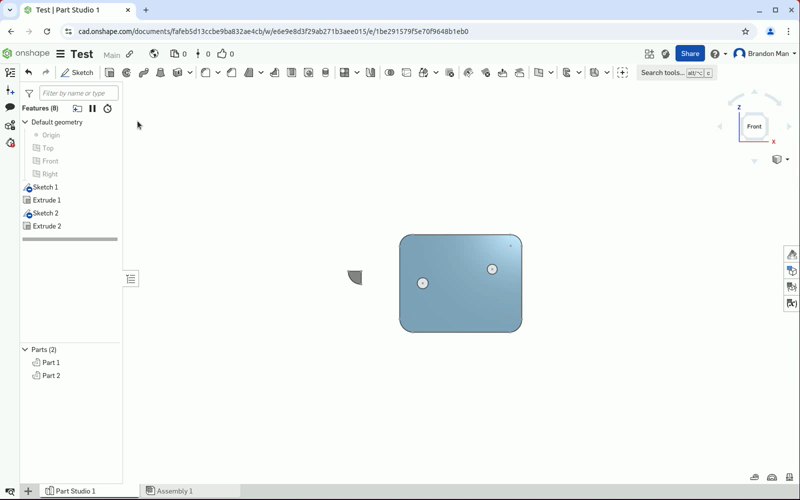
key(left, 2)
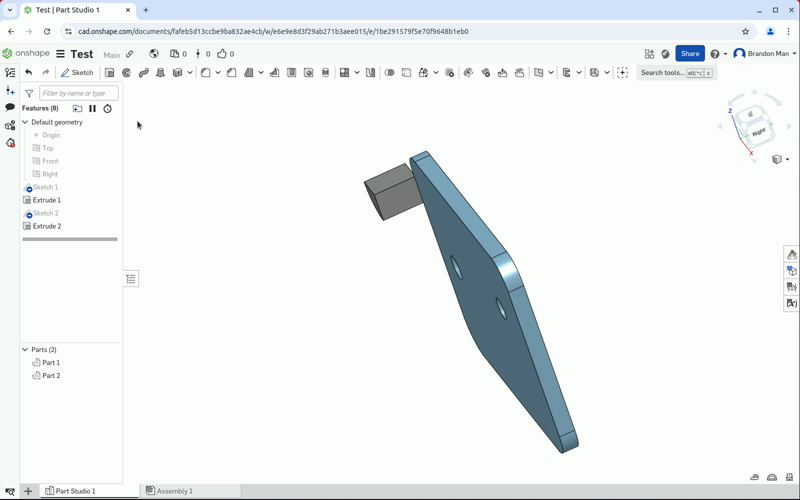
key(down, 2)
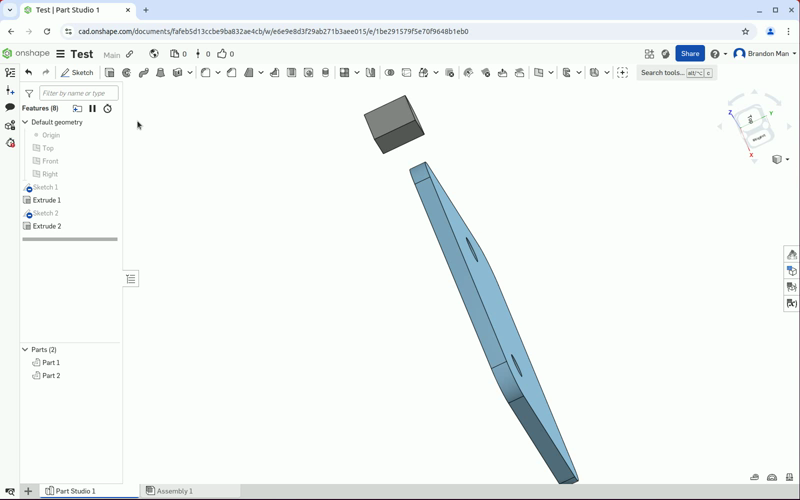
key(up, 2)
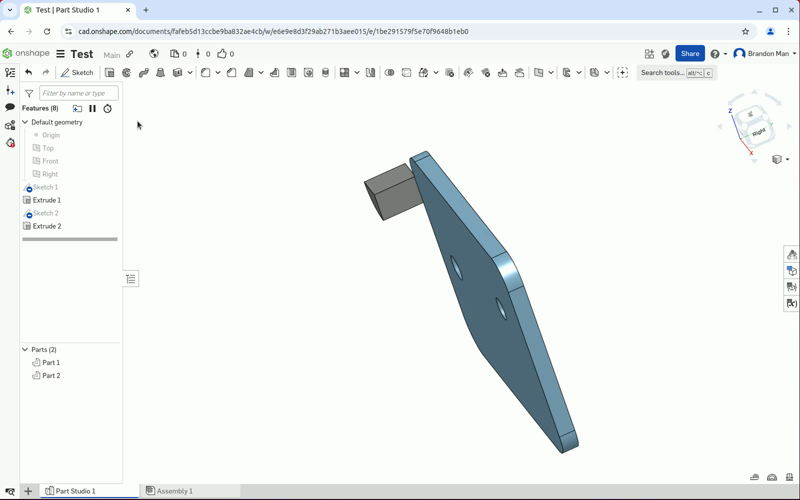
key(right, 2)
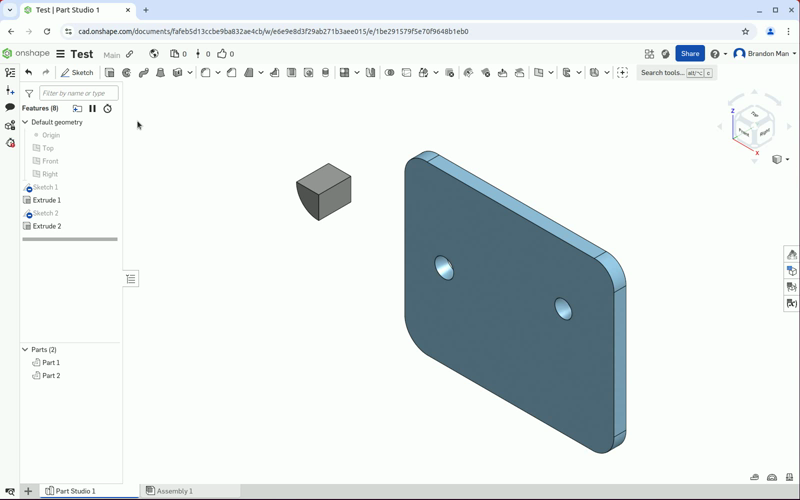
mouse_move(73, 189)
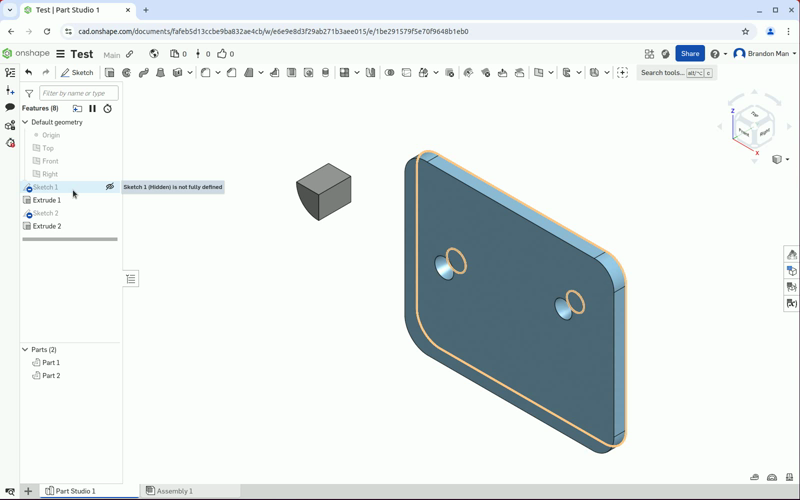
click(73, 189)